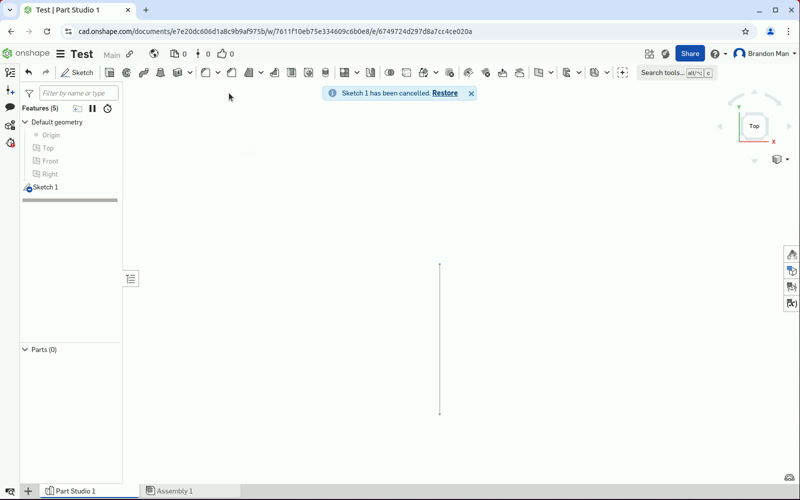
key(shift+h)
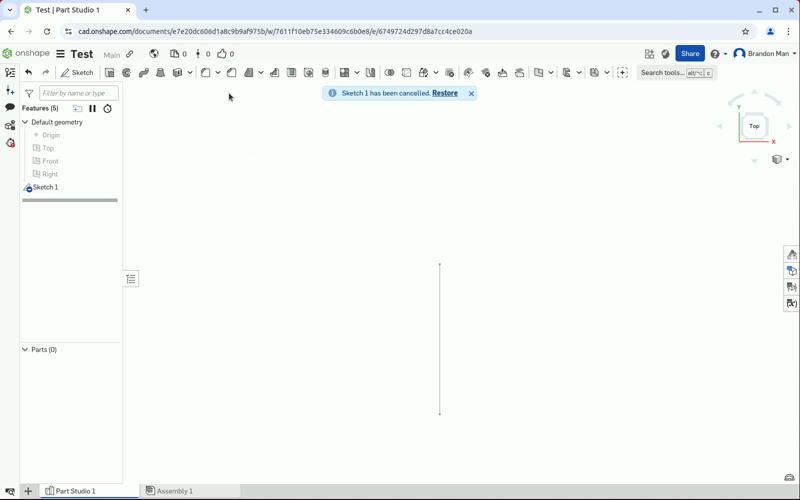
key(shift+s)
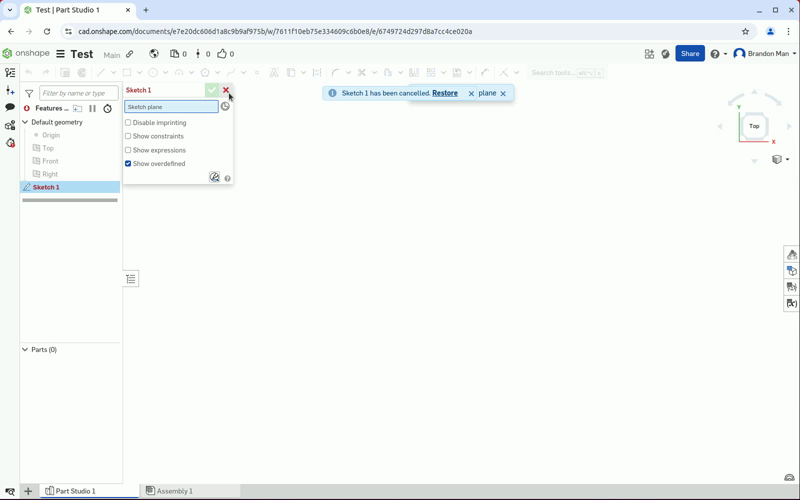
mouse_move(73, 150)
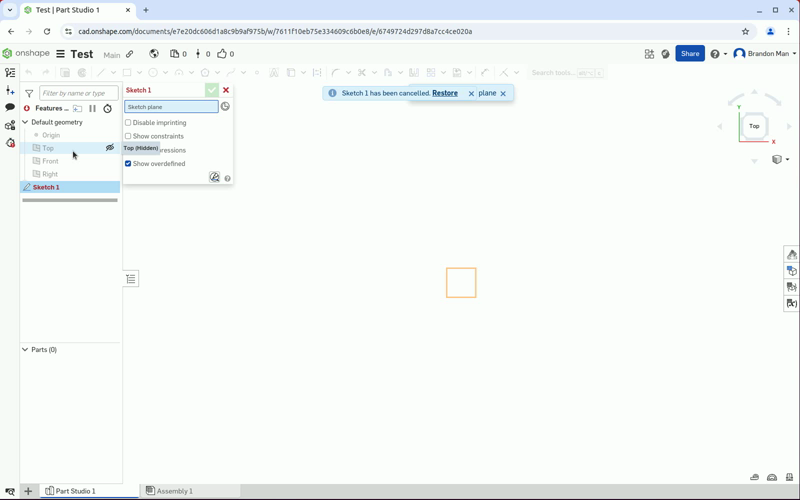
click(73, 150)
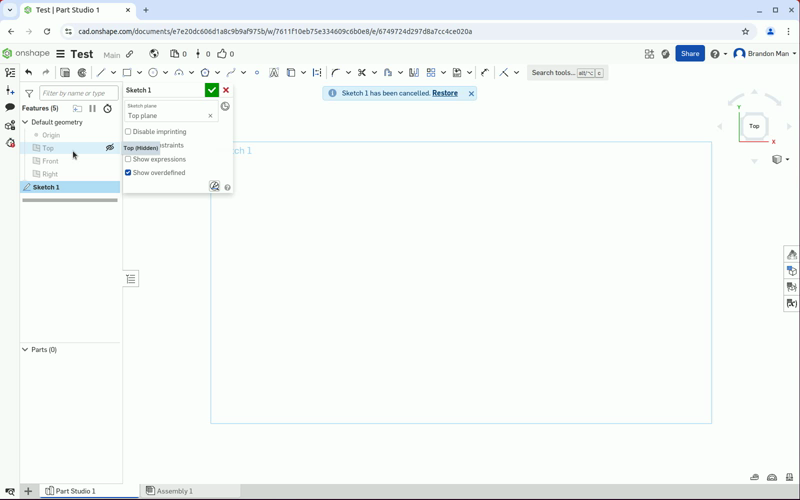
mouse_move(73, 352)
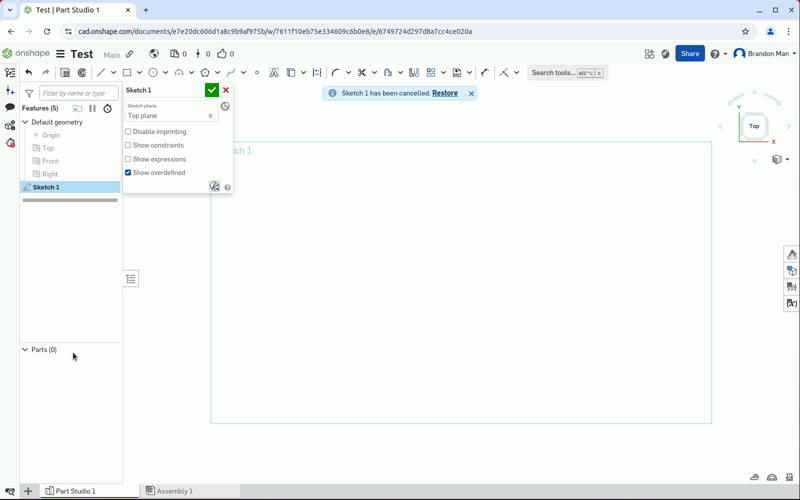
key(y)
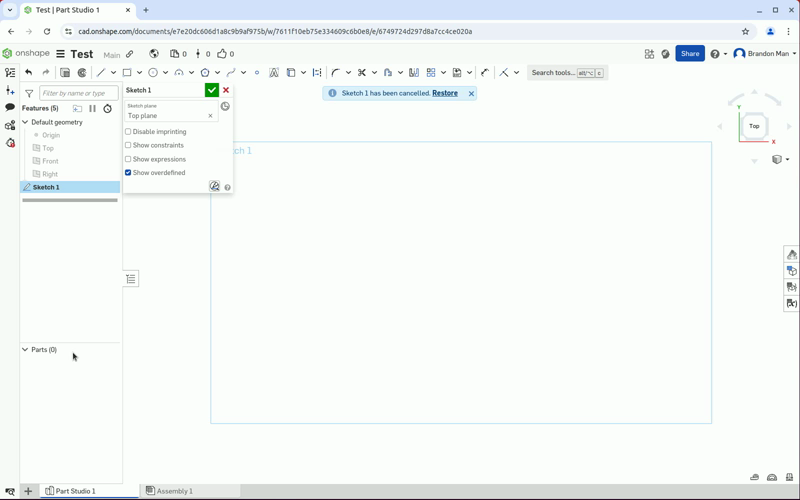
key(l)
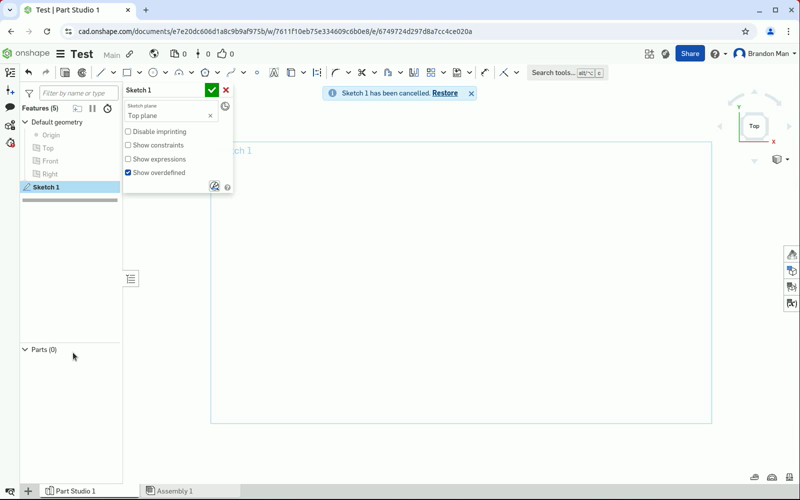
key_down(shift)
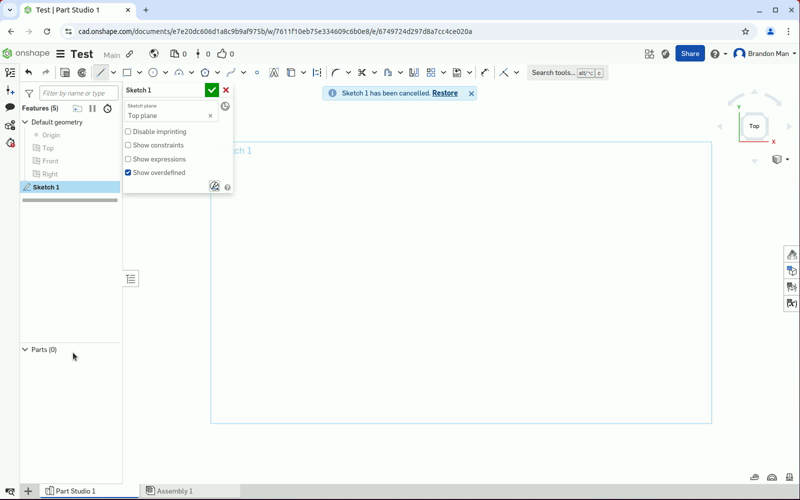
mouse_move(460, 282)
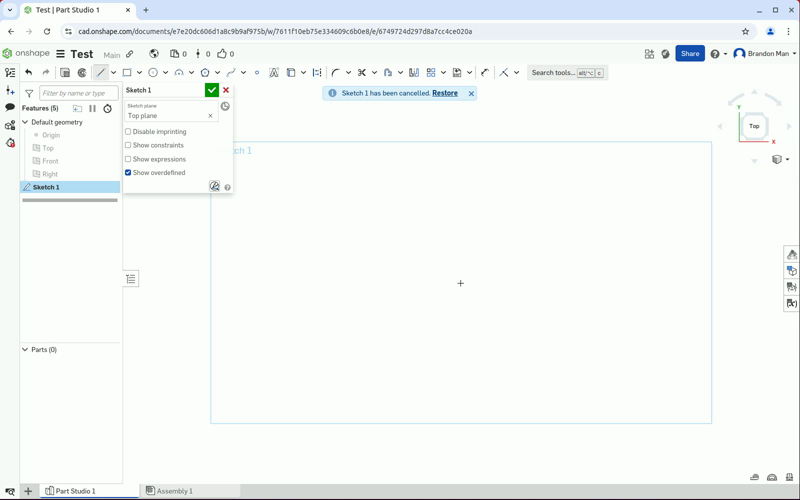
click(460, 282)
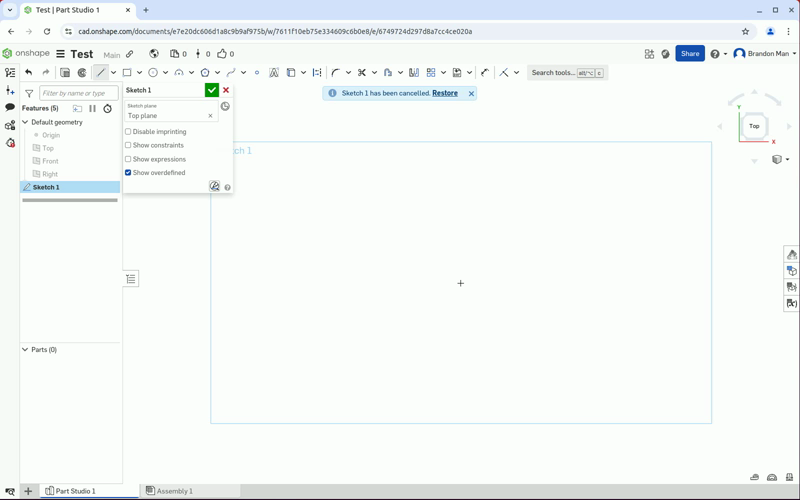
key_up(shift)
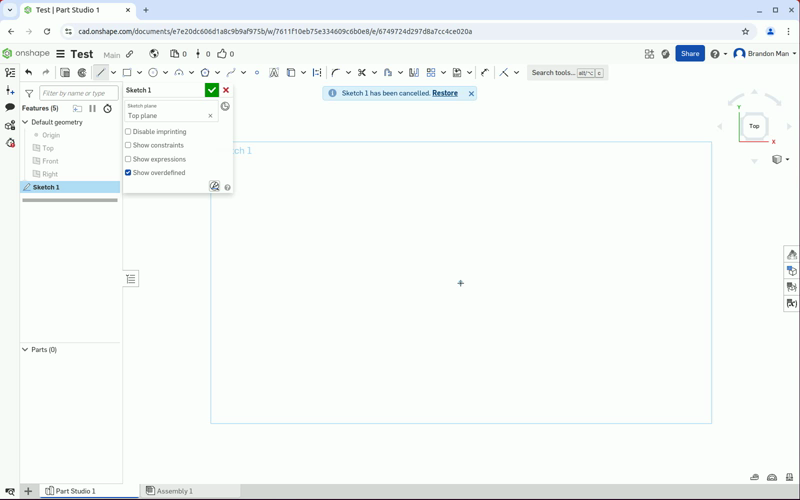
key_down(shift)
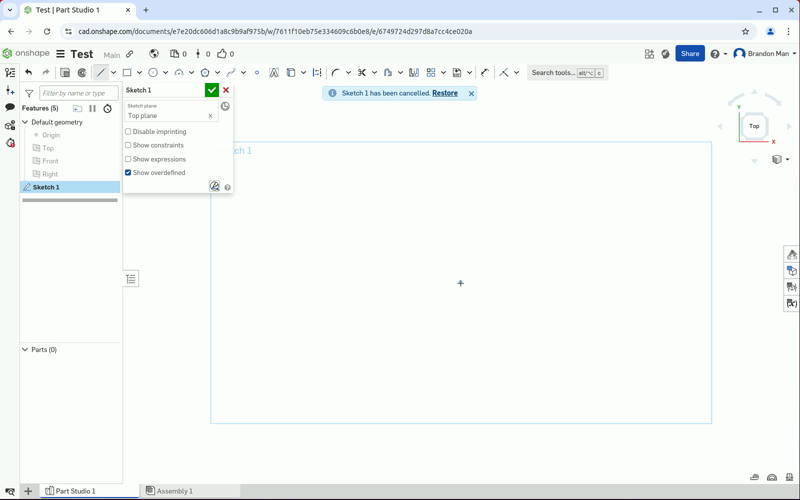
mouse_move(490, 282)
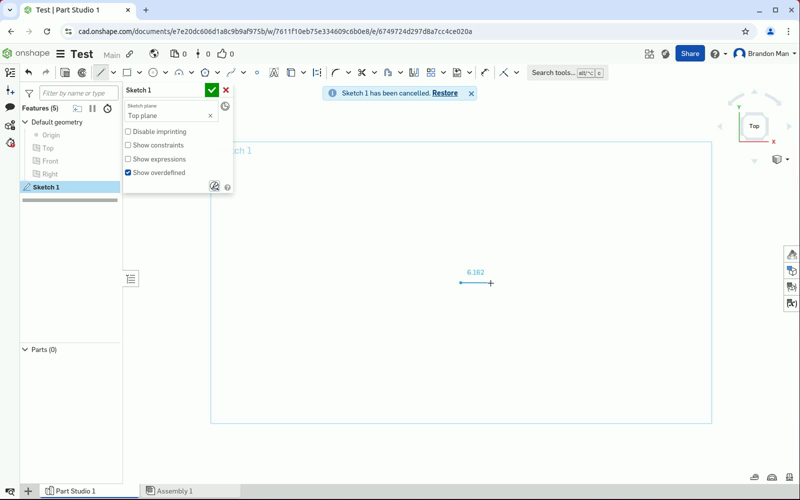
mouse_move(479, 282)
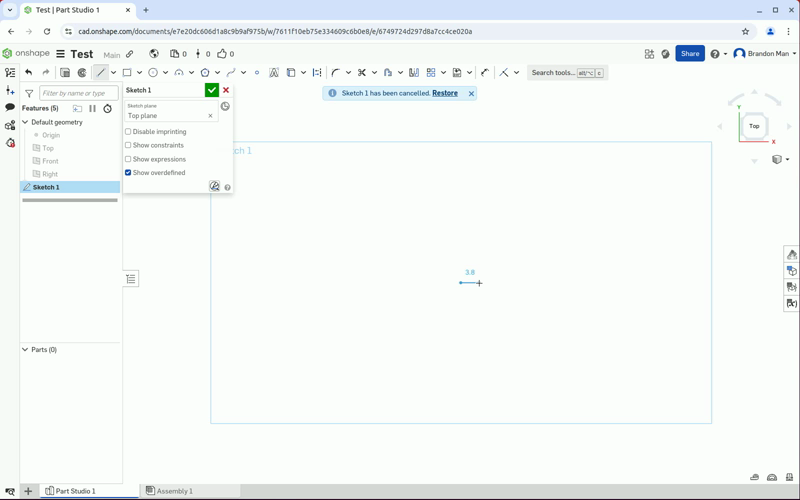
click(479, 282)
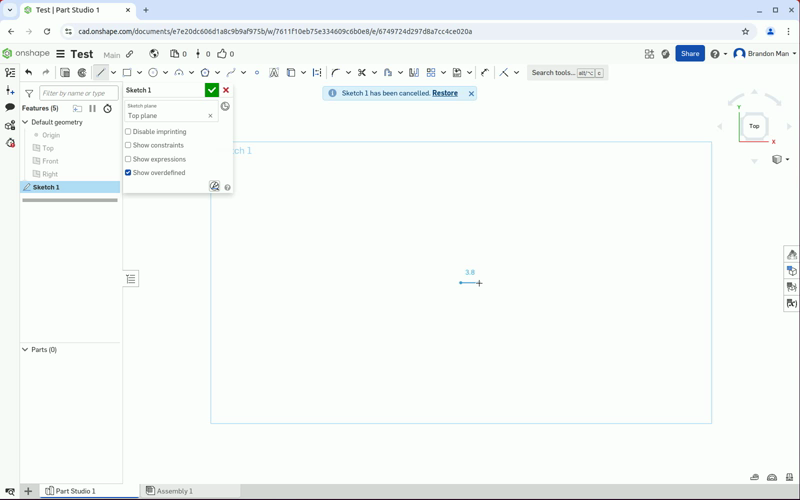
key_up(shift)
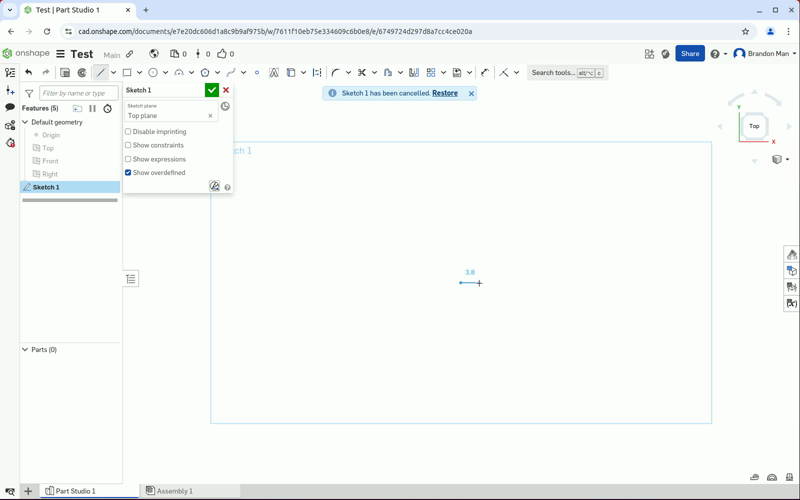
key_down(shift)
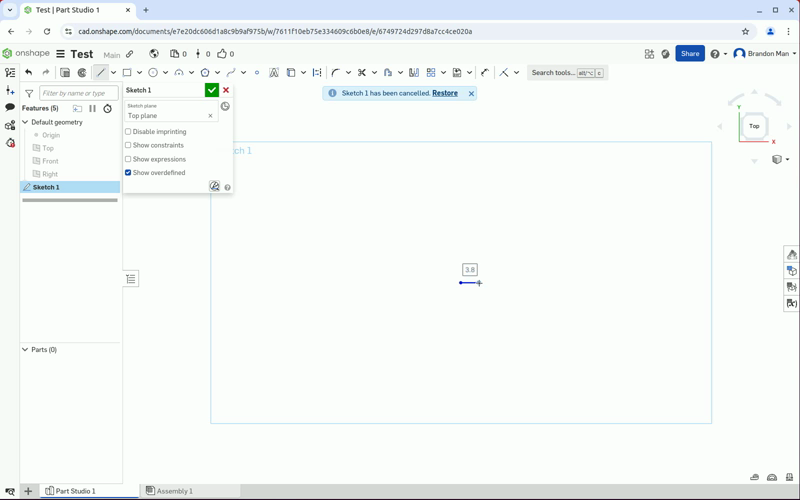
mouse_move(509, 282)
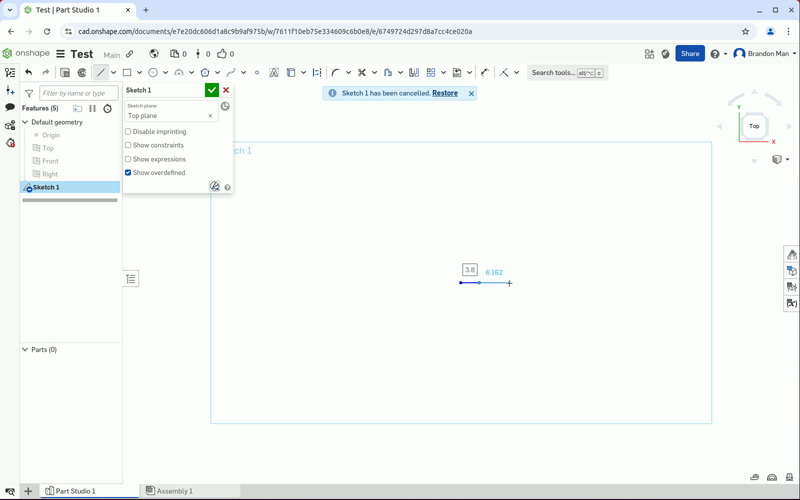
mouse_move(479, 264)
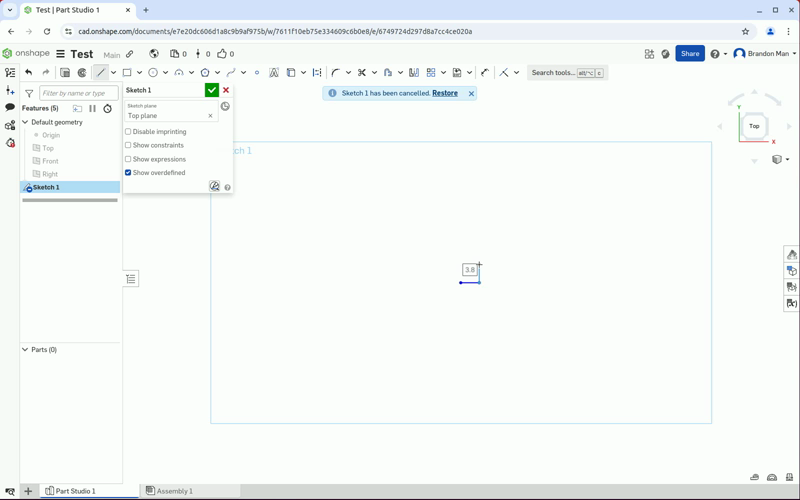
click(479, 264)
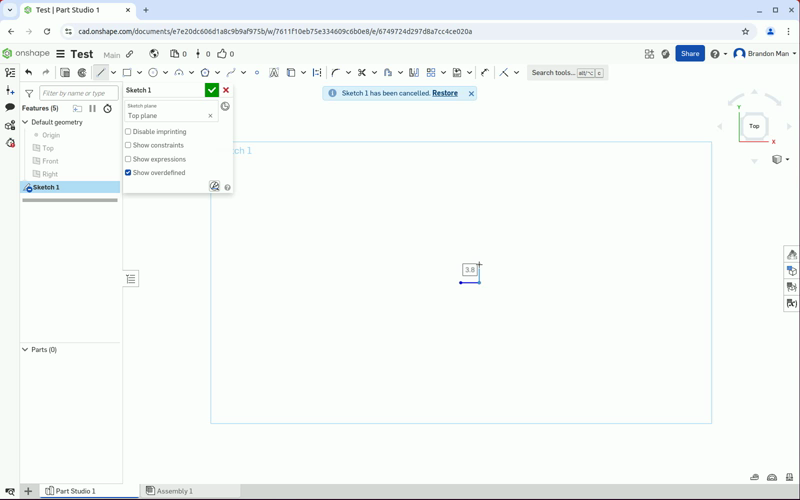
key_up(shift)
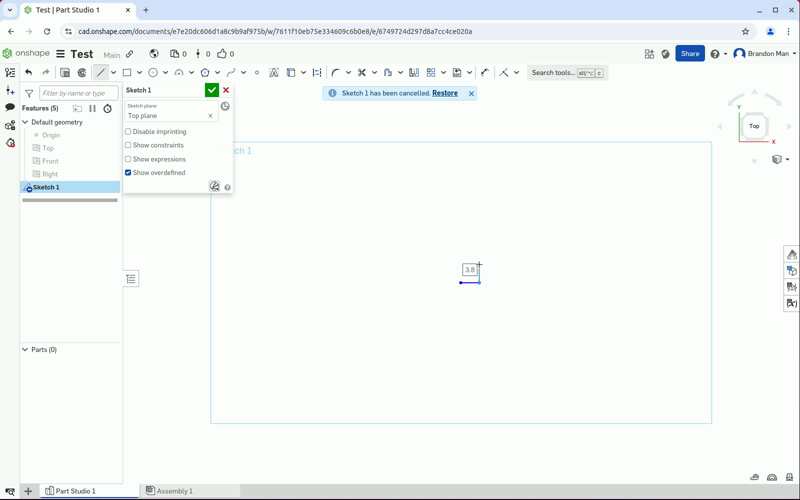
key_down(shift)
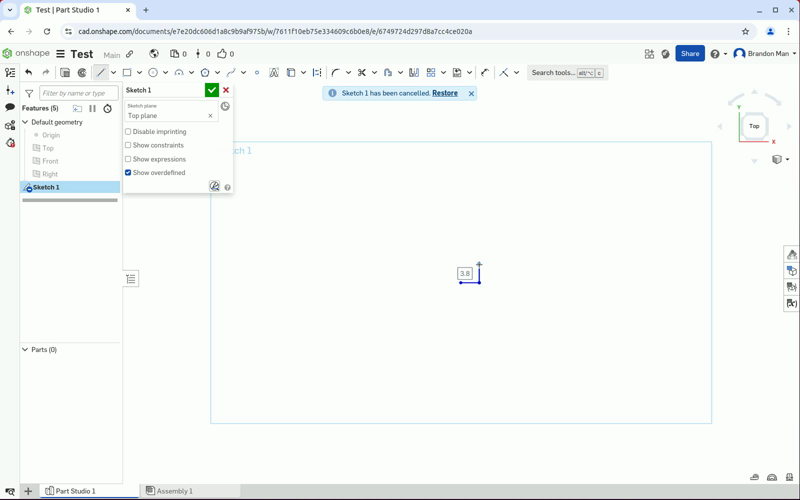
mouse_move(509, 264)
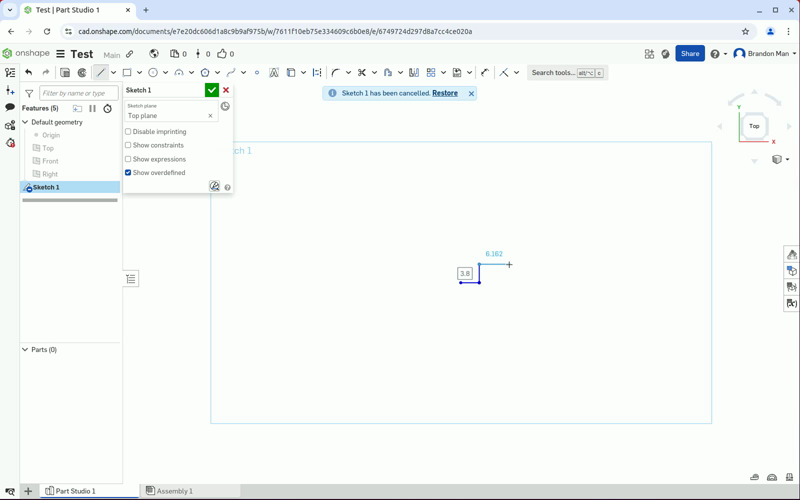
mouse_move(460, 264)
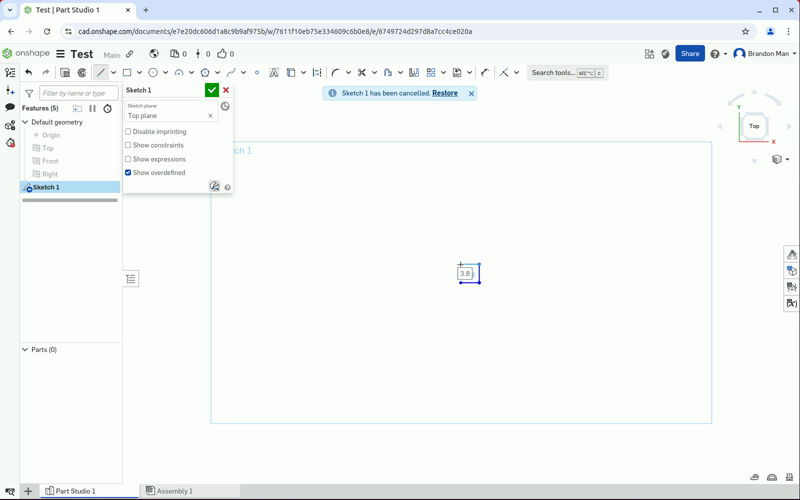
click(460, 264)
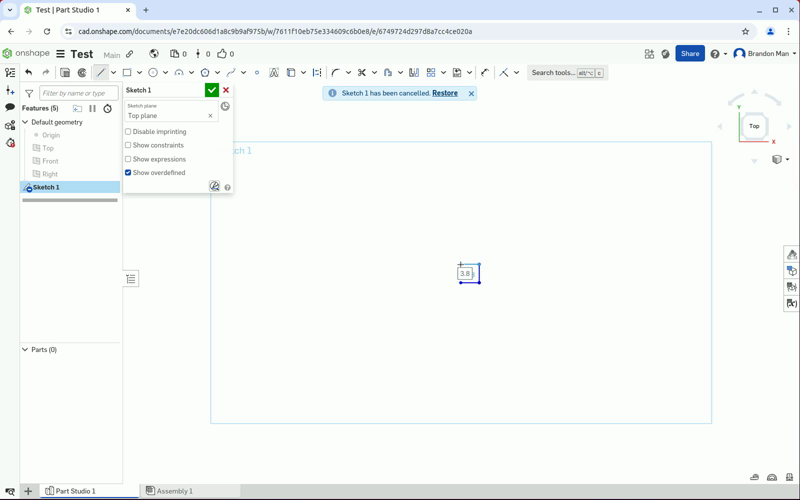
key_up(shift)
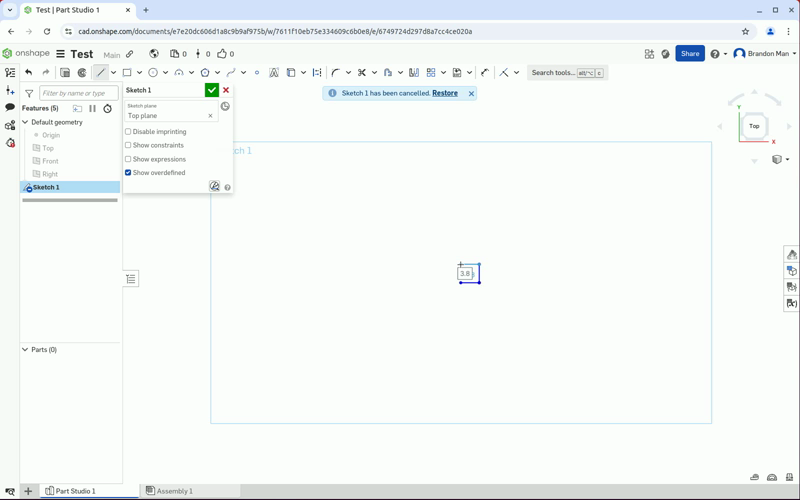
mouse_move(490, 264)
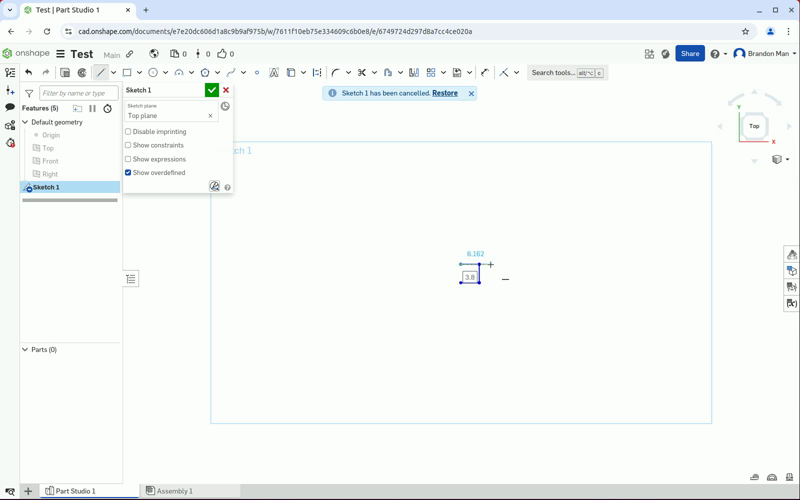
key_down(shift)
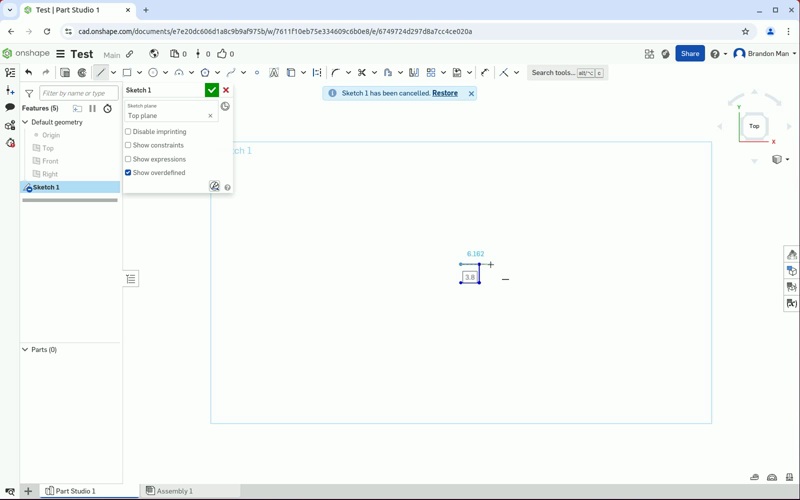
mouse_move(460, 282)
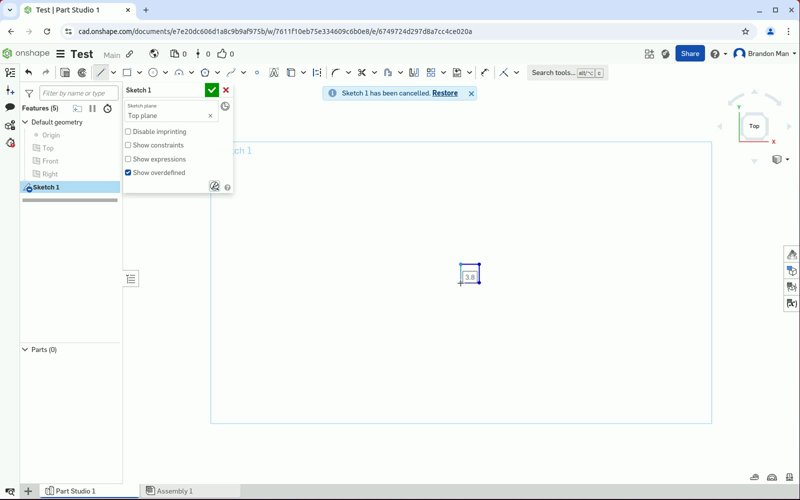
key_up(shift)
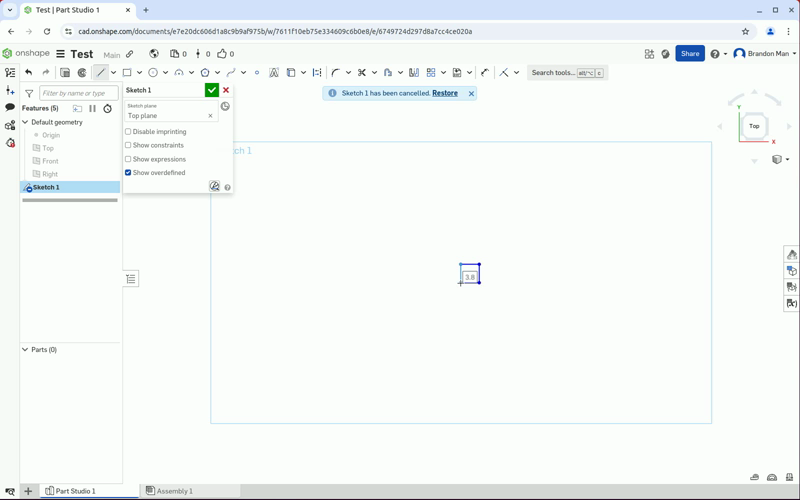
click(460, 282)
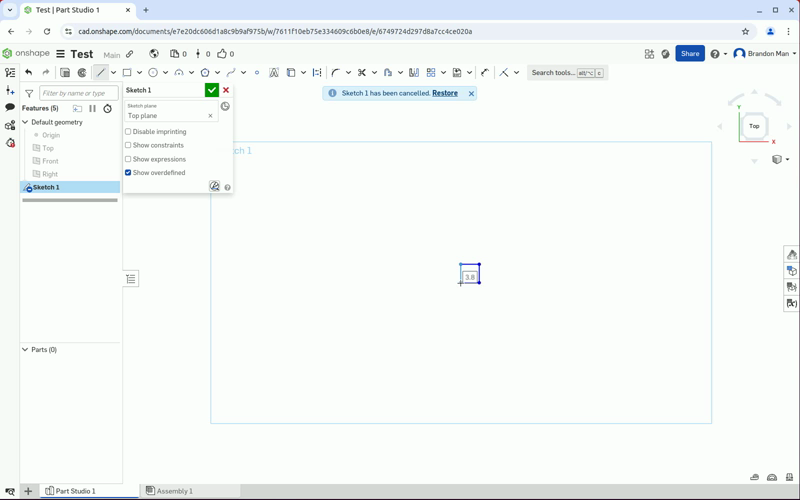
key(esc)
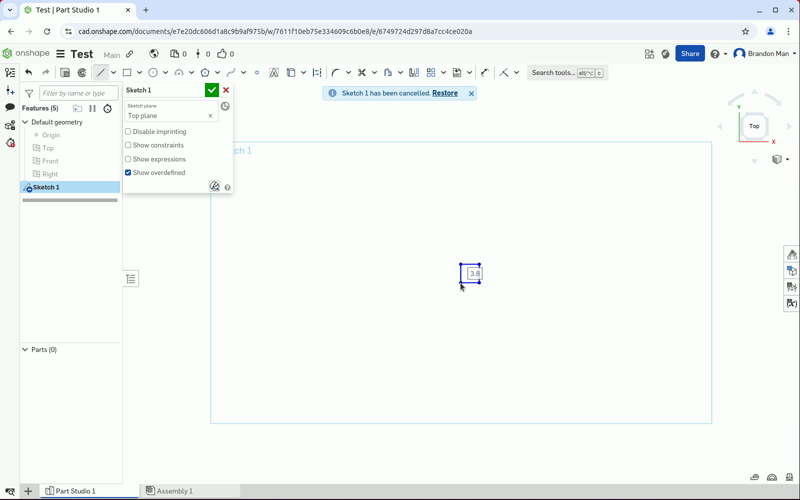
mouse_move(468, 274)
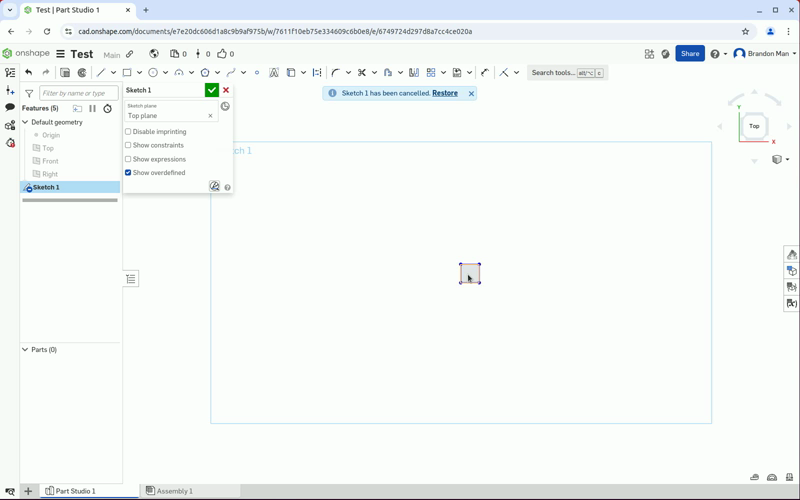
scroll(6)
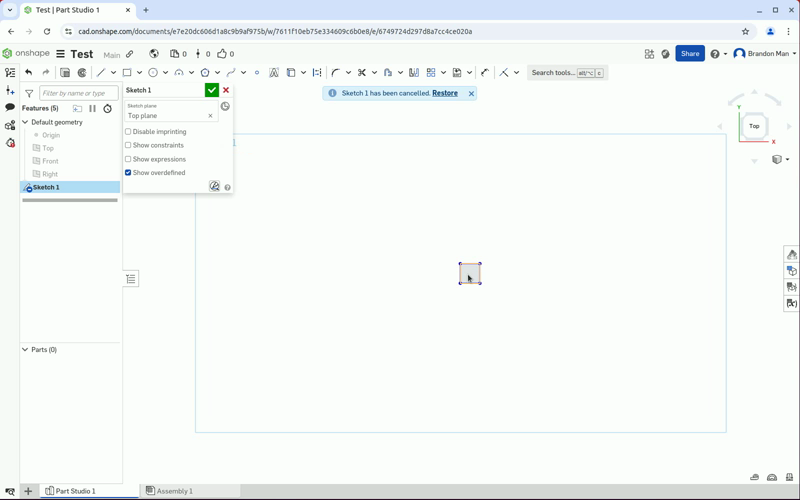
scroll(6)
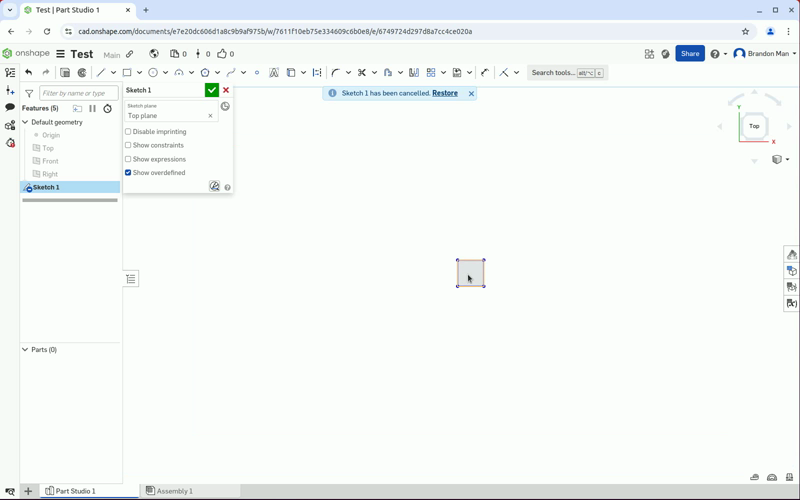
scroll(6)
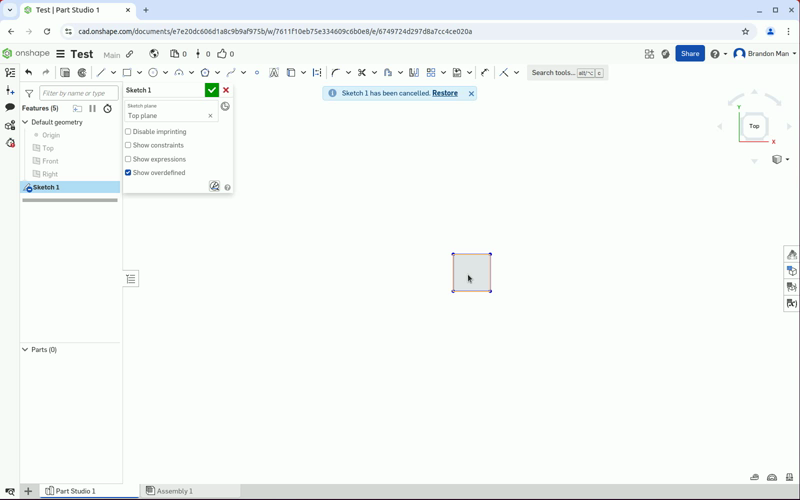
scroll(6)
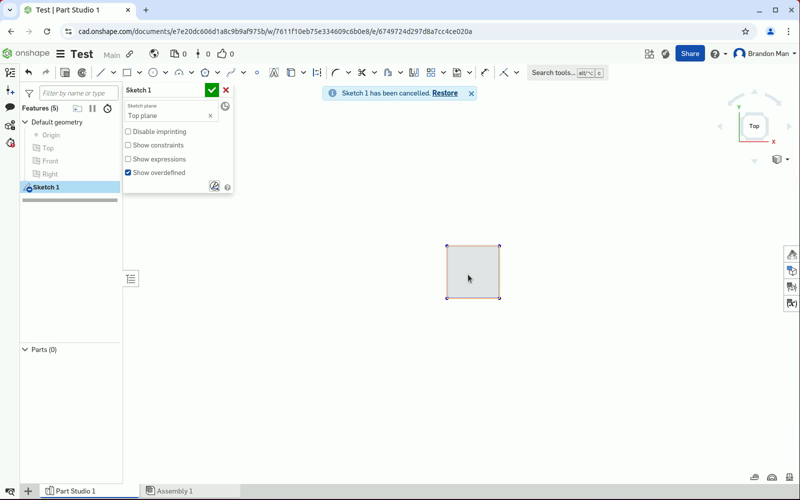
scroll(6)
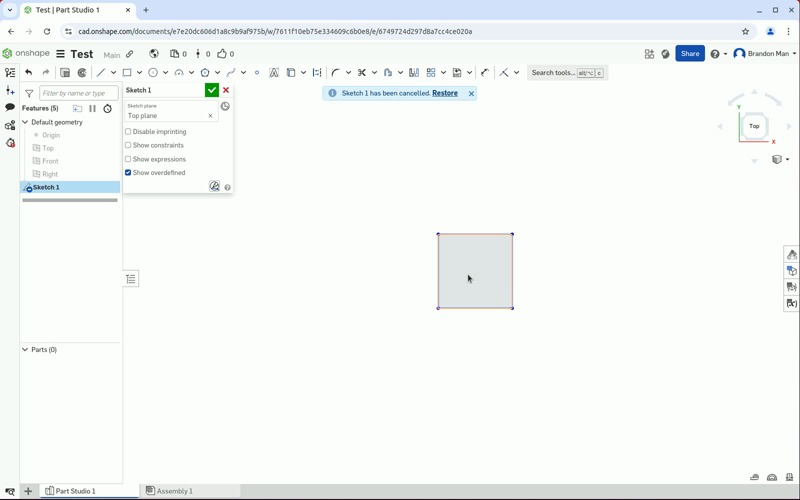
scroll(6)
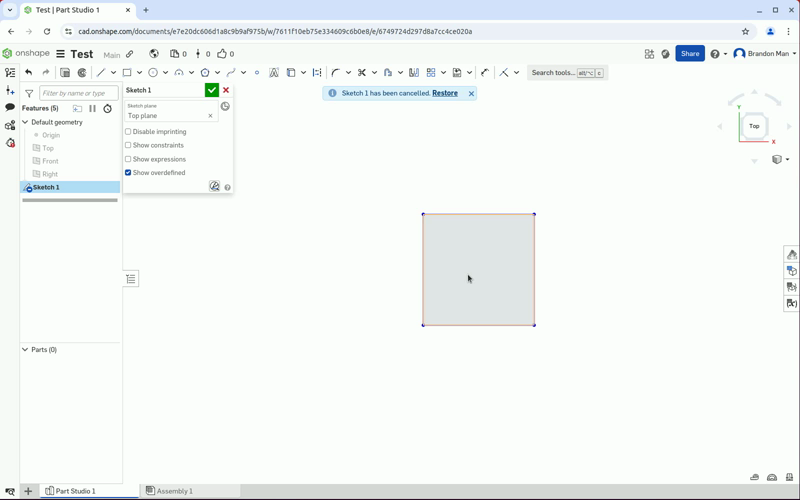
scroll(6)
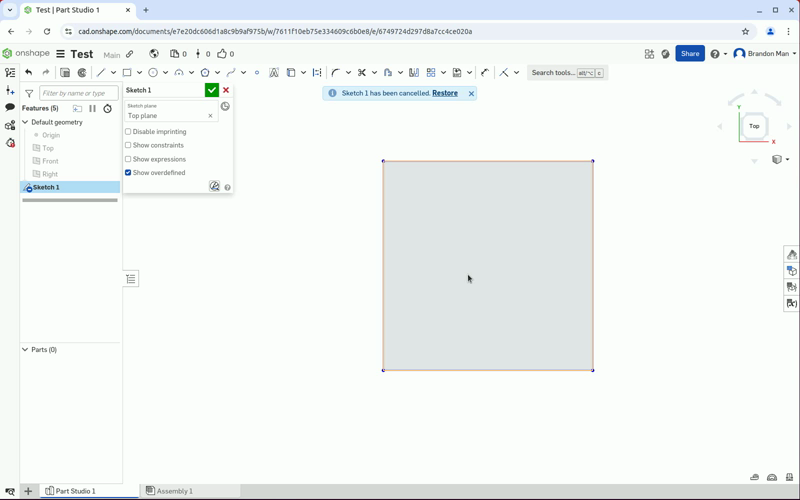
click(468, 274)
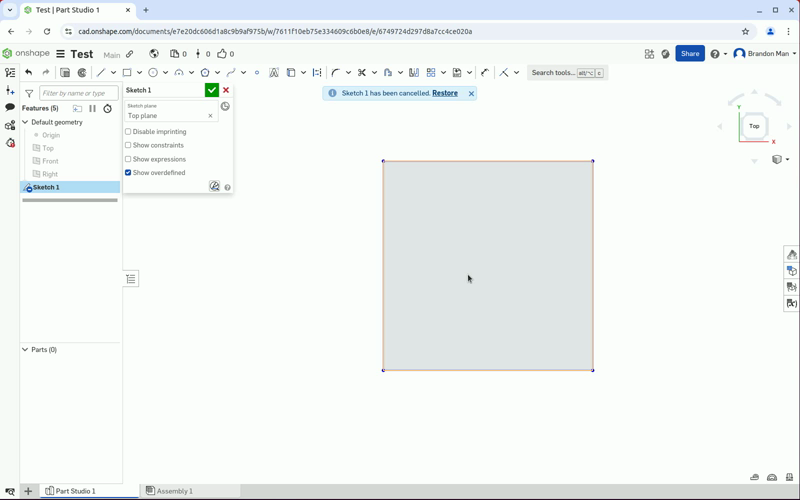
scroll(-6)
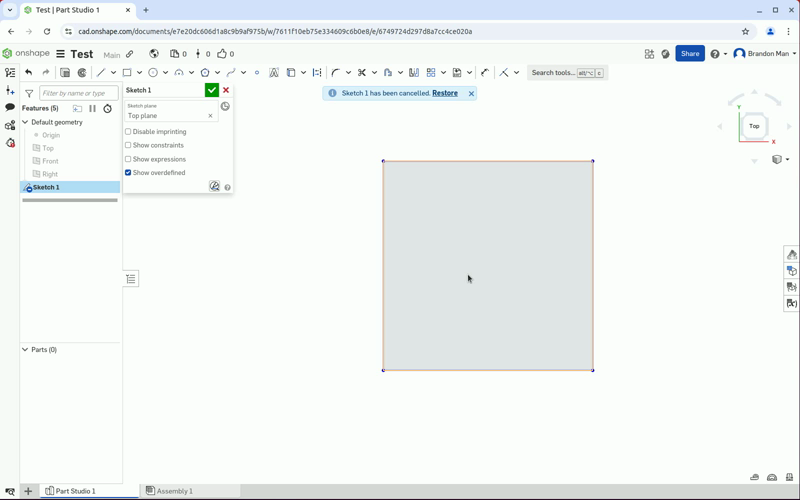
scroll(-6)
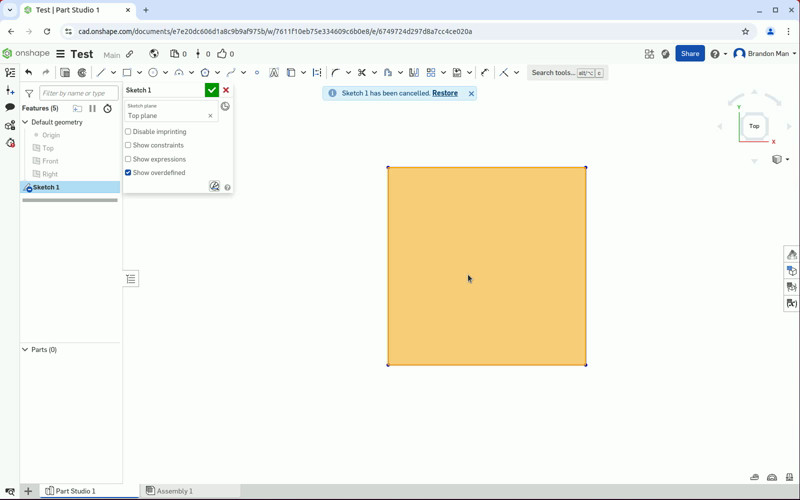
scroll(-6)
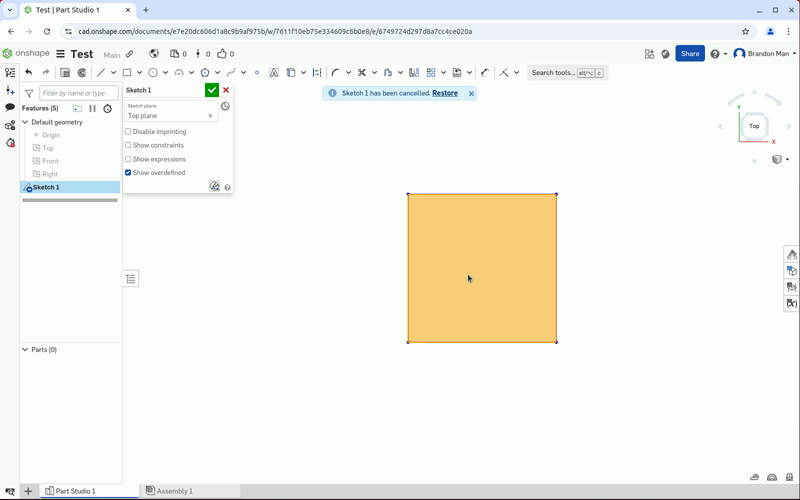
scroll(-6)
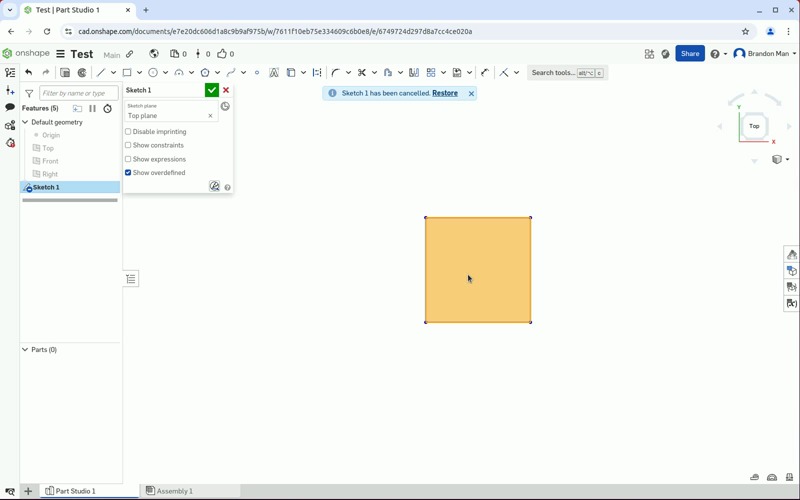
scroll(-6)
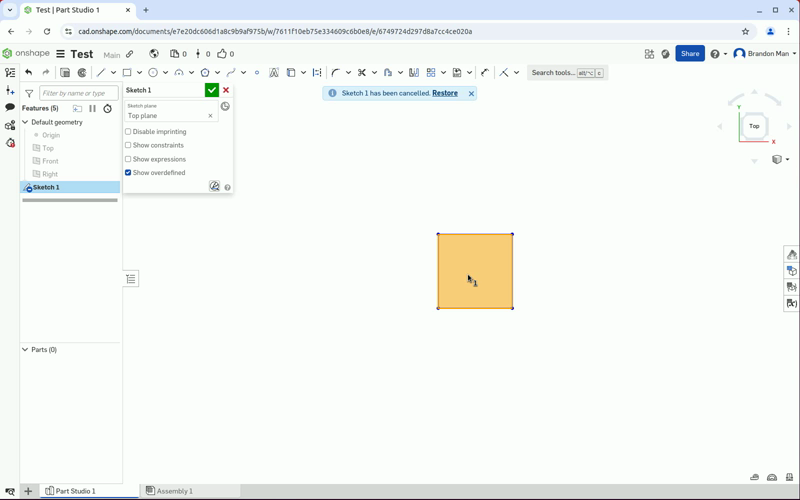
scroll(-6)
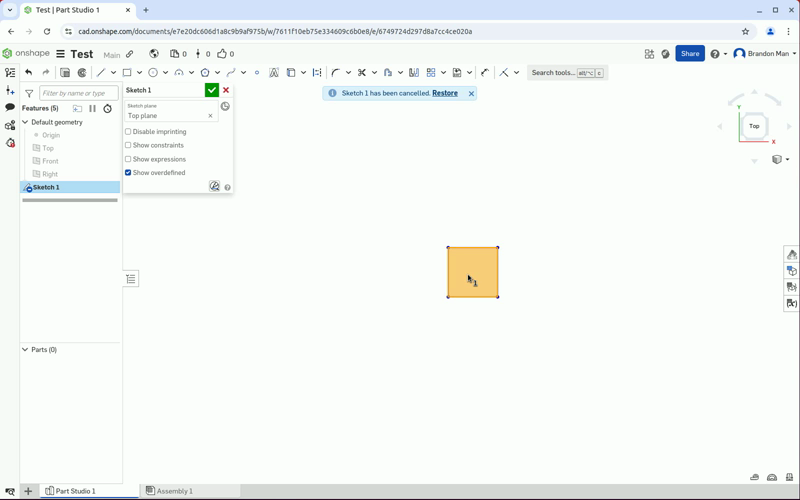
scroll(-6)
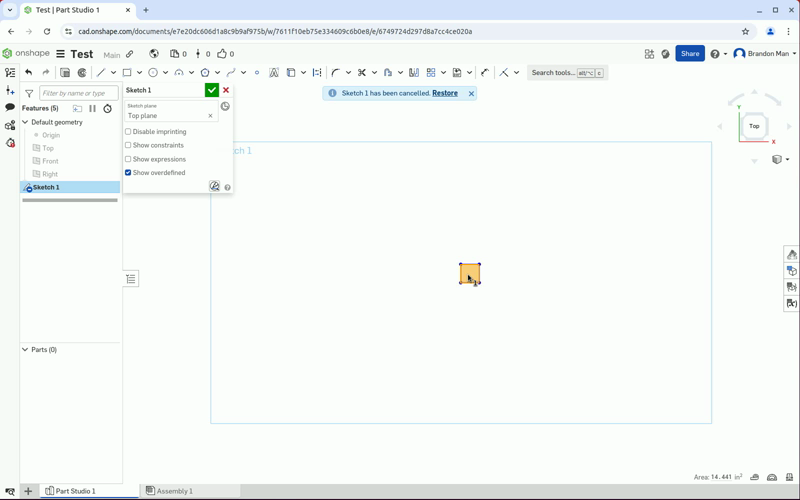
mouse_move(73, 352)
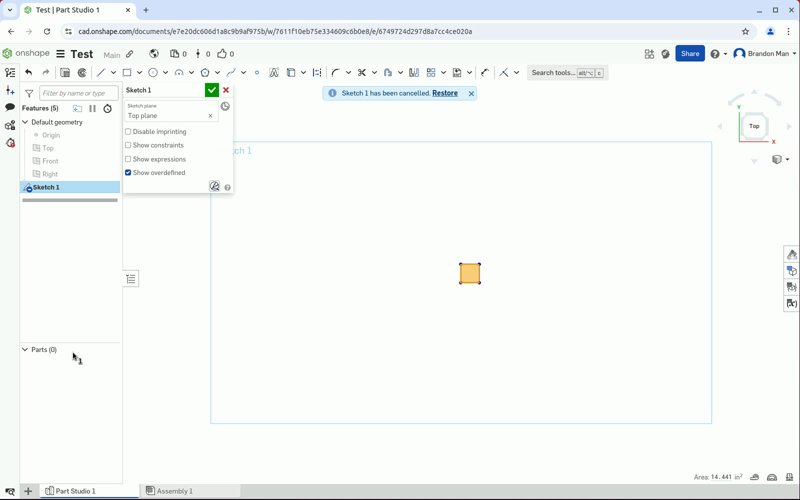
key(shift+y)
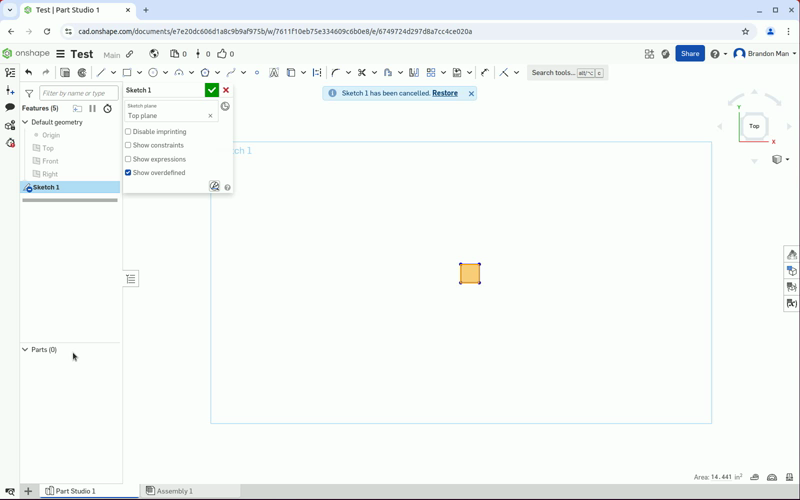
key(shift+e)
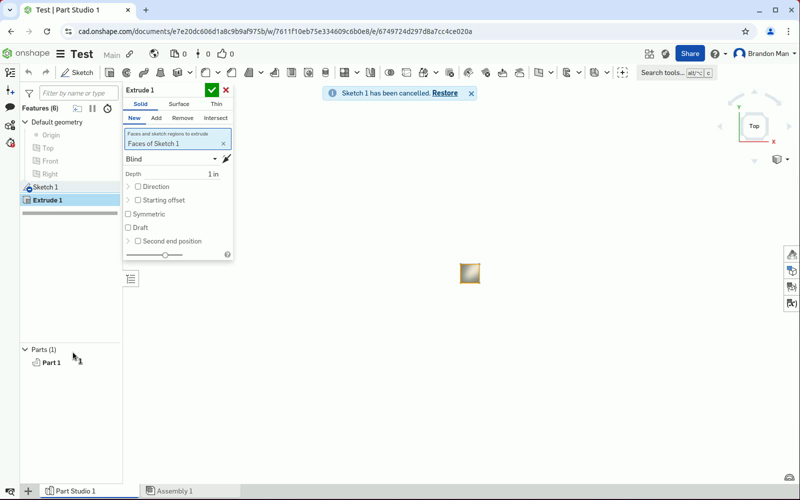
mouse_move(143, 106)
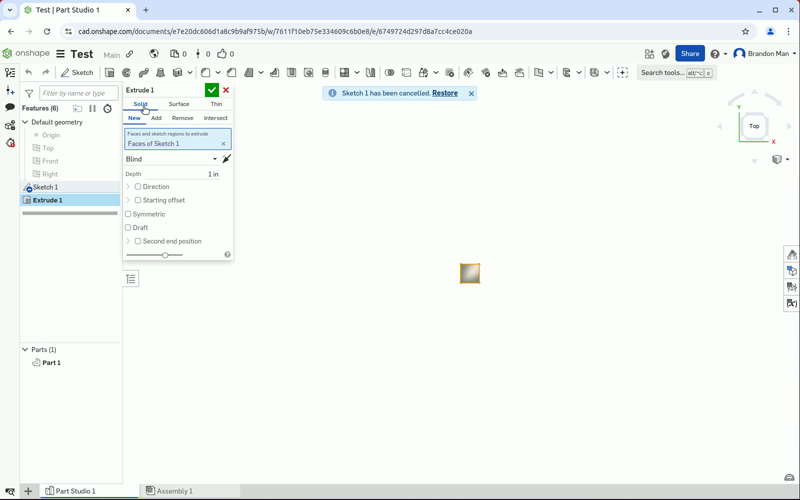
click(143, 106)
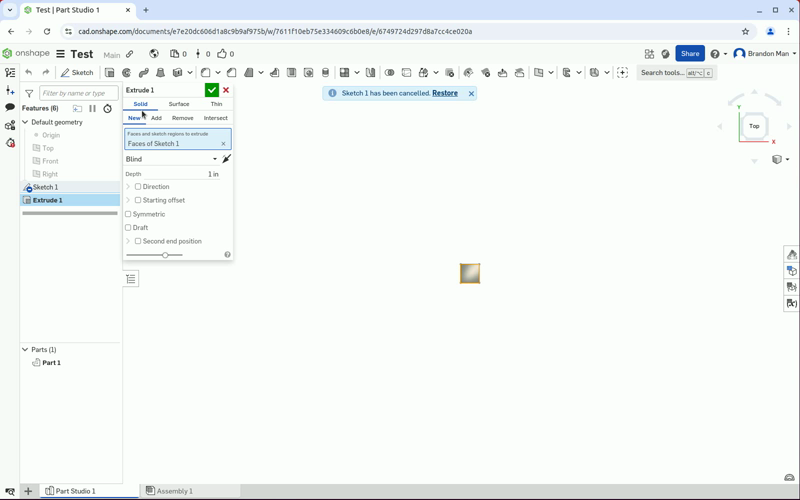
mouse_move(137, 120)
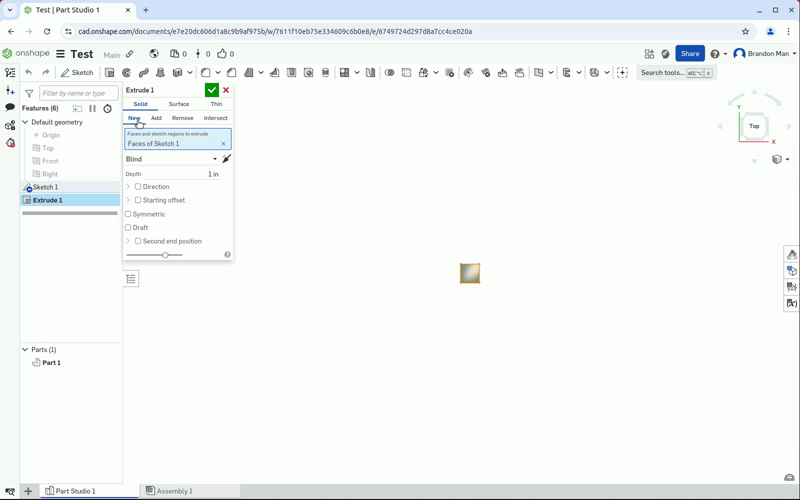
click(137, 120)
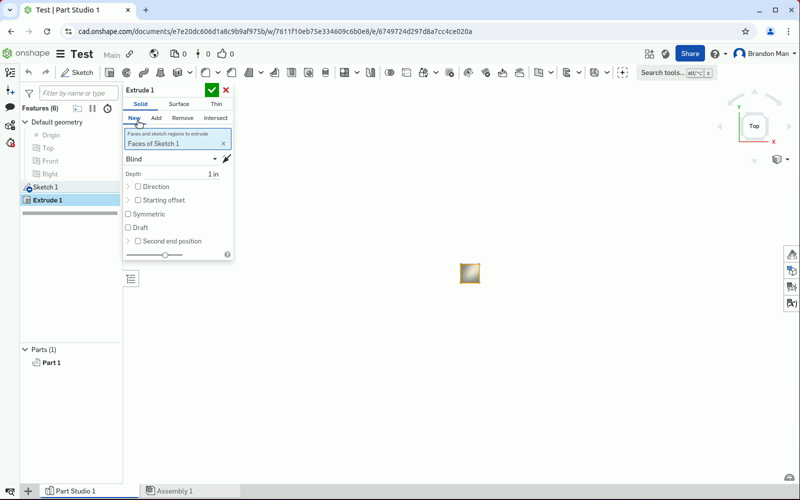
key(tab, 4)
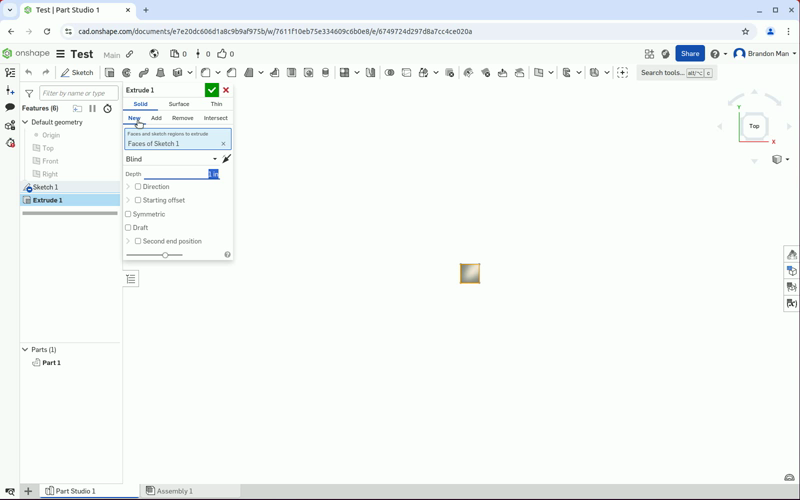
text(5.536)
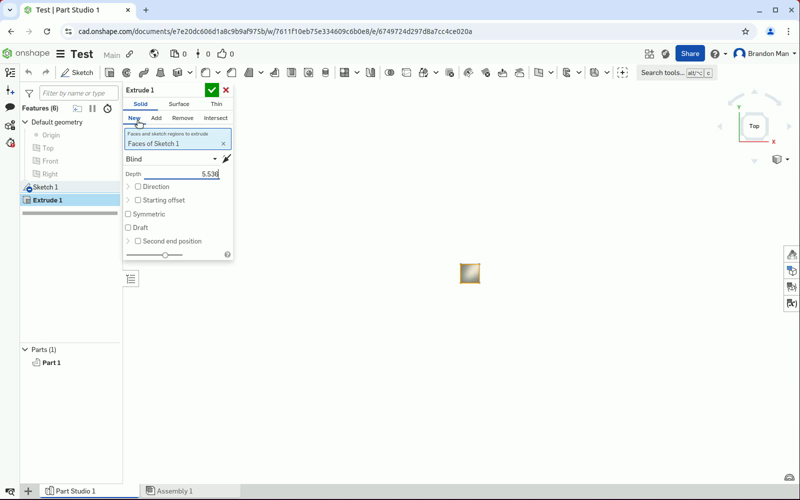
key(enter)
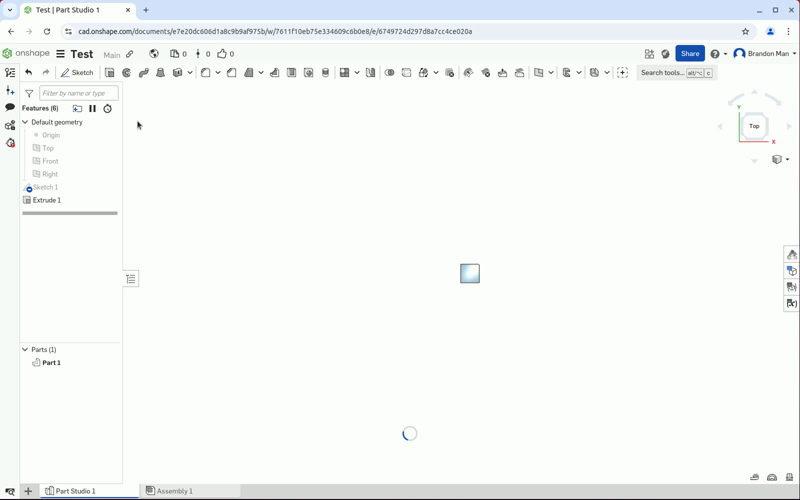
key(shift+h)
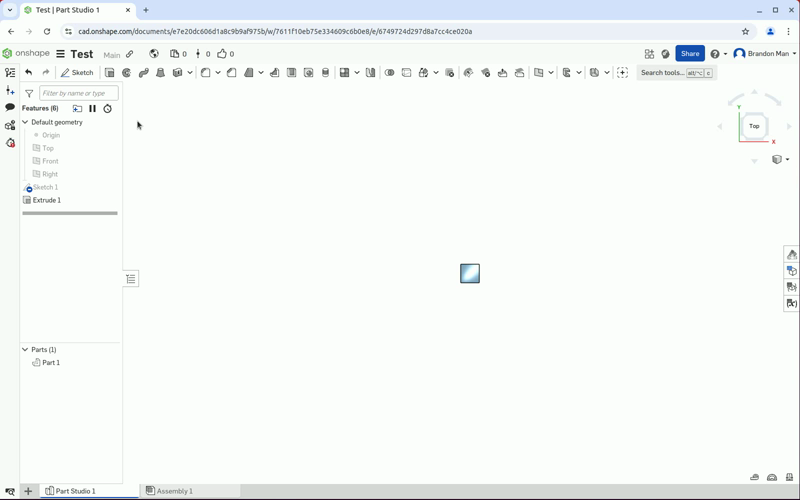
key(shift+h)
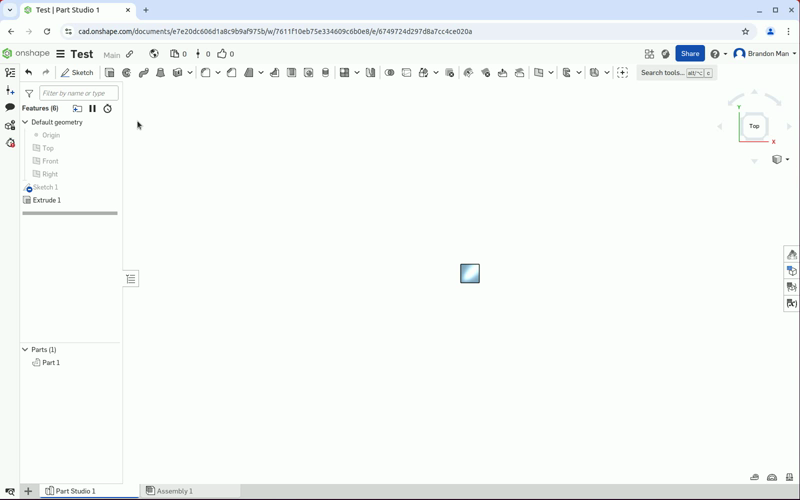
mouse_move(73, 189)
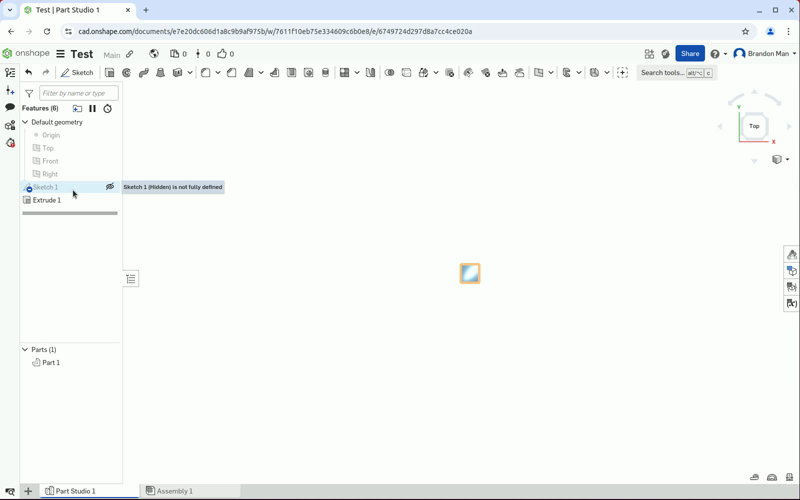
click(73, 189)
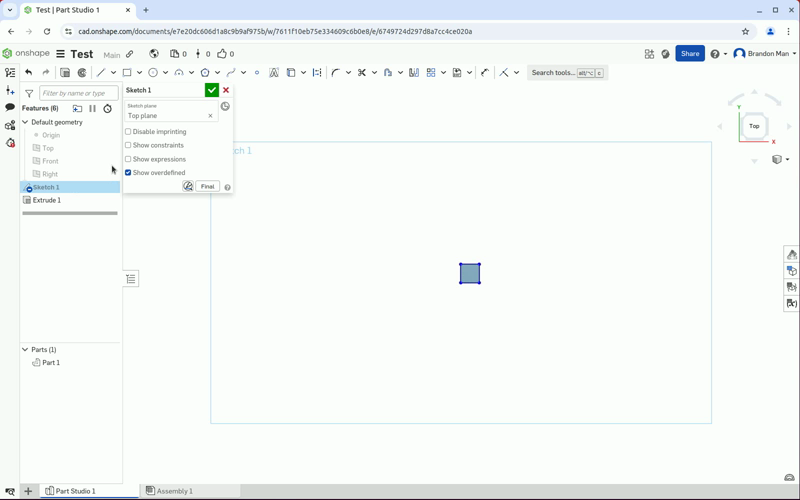
mouse_move(229, 92)
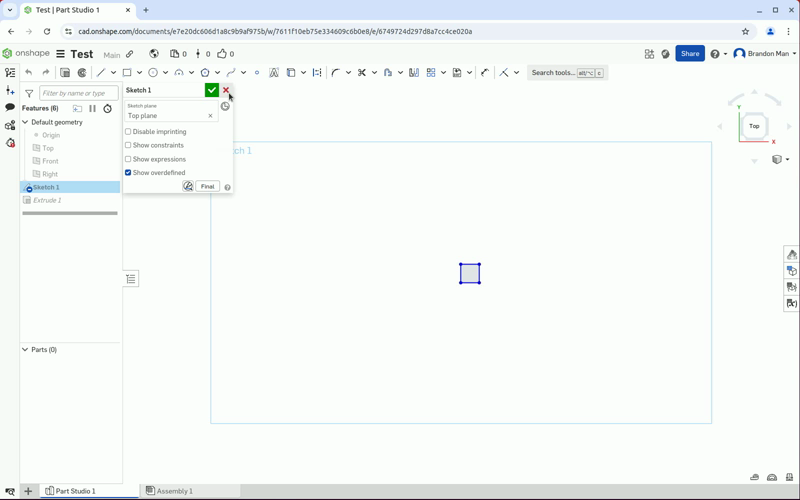
click(229, 92)
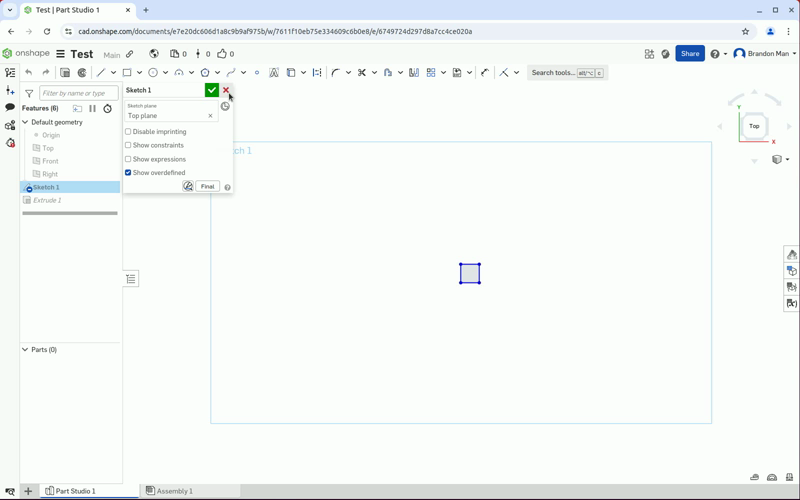
key(shift+s)
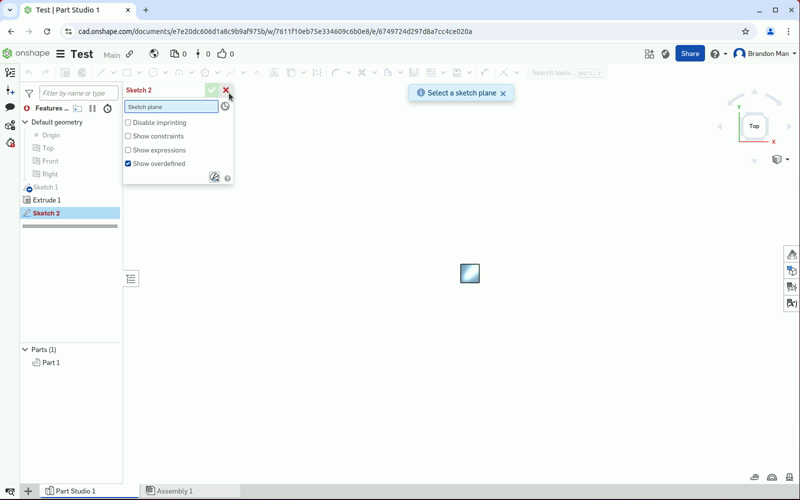
mouse_move(73, 150)
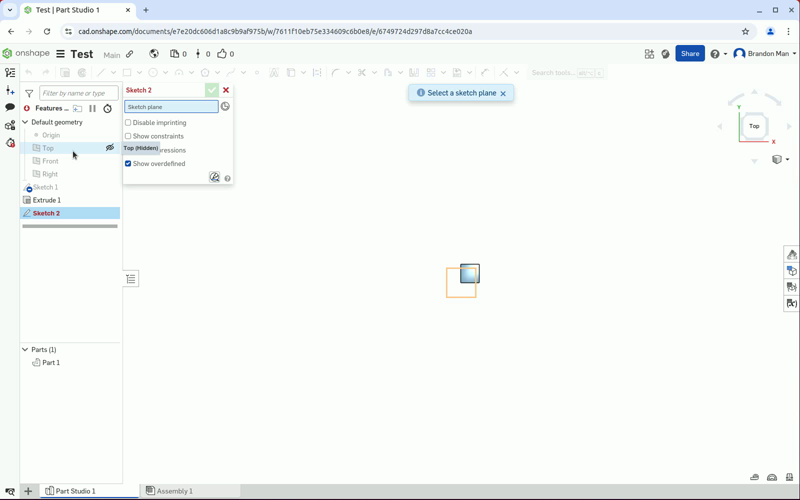
click(73, 150)
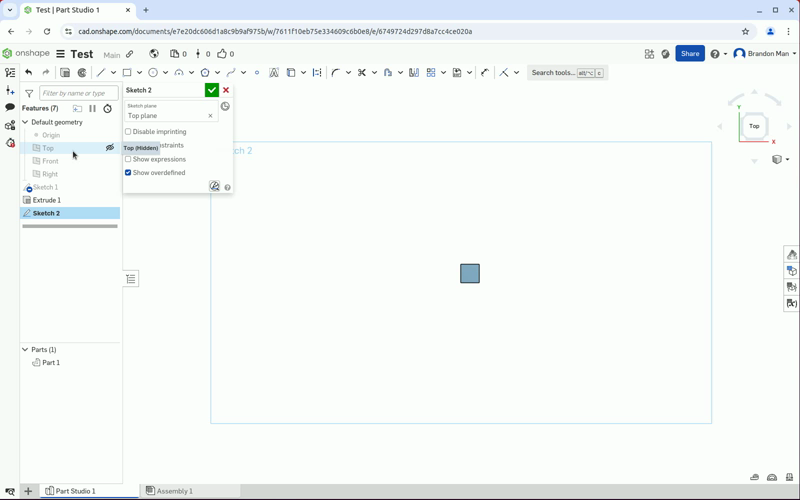
mouse_move(73, 352)
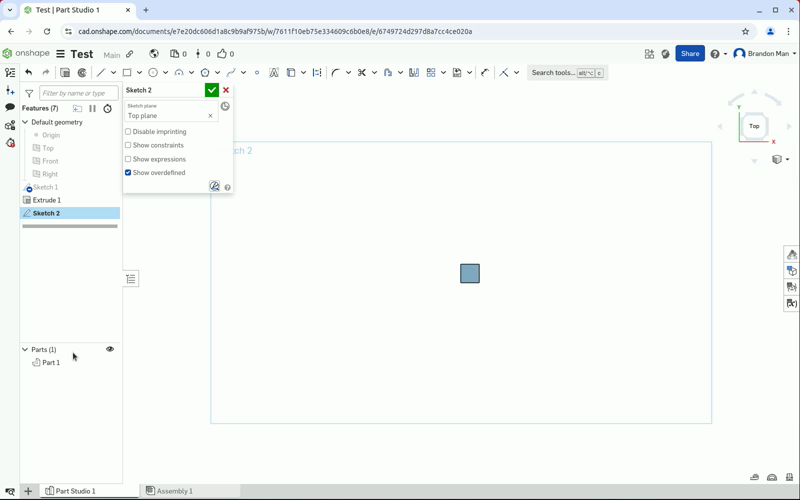
key(y)
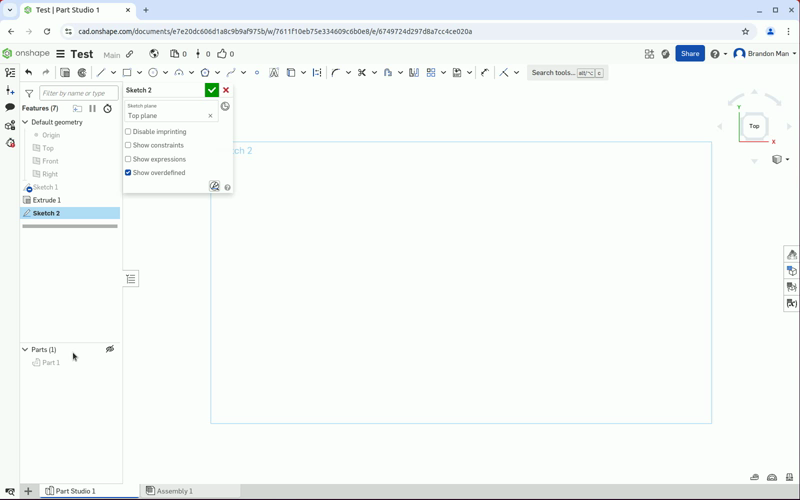
key(l)
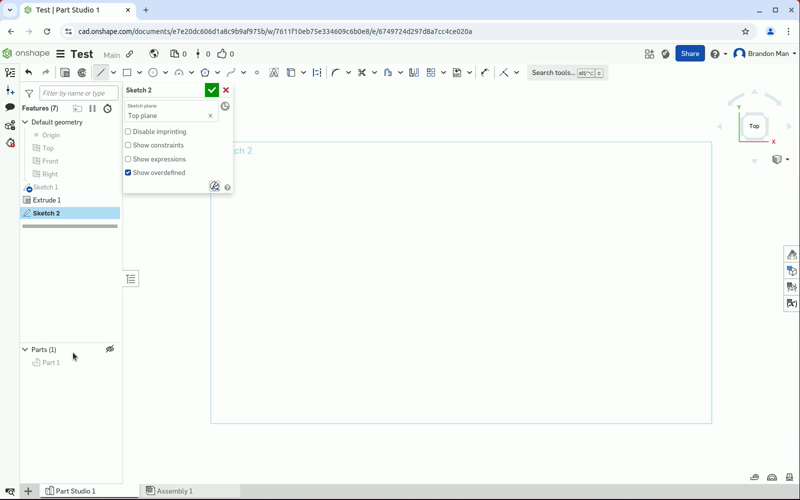
key_down(shift)
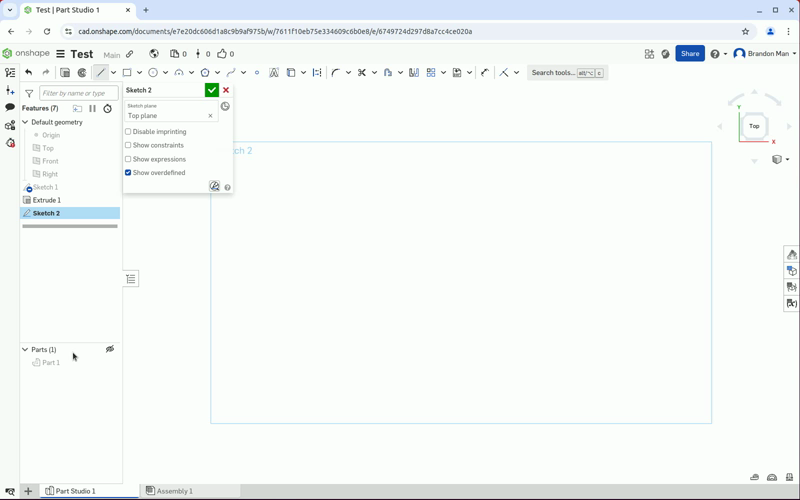
mouse_move(483, 282)
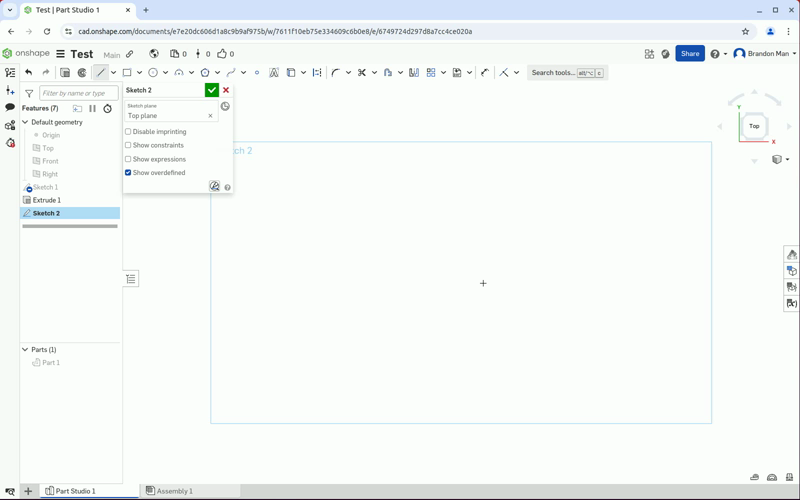
click(483, 282)
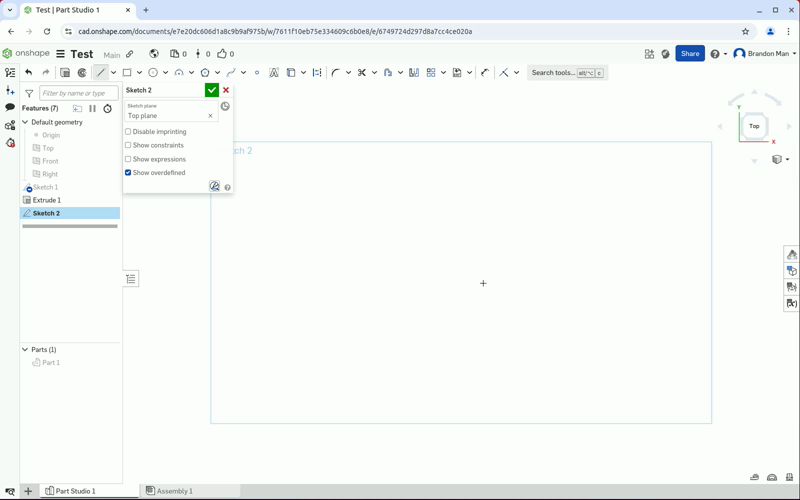
key_up(shift)
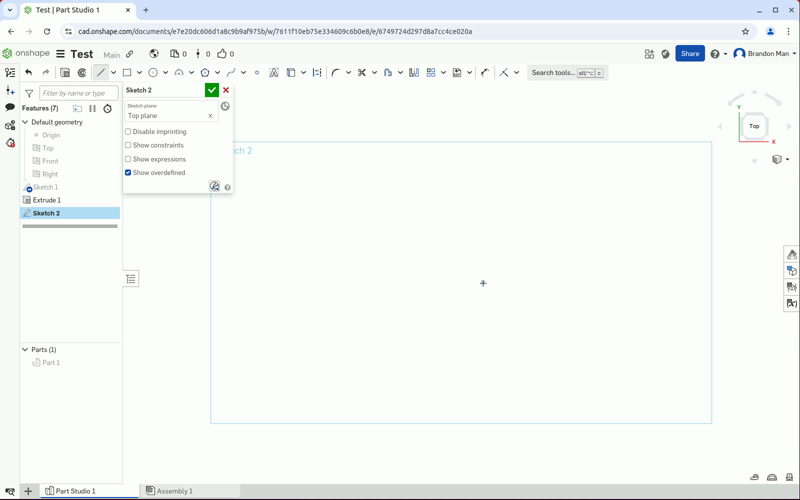
key_down(shift)
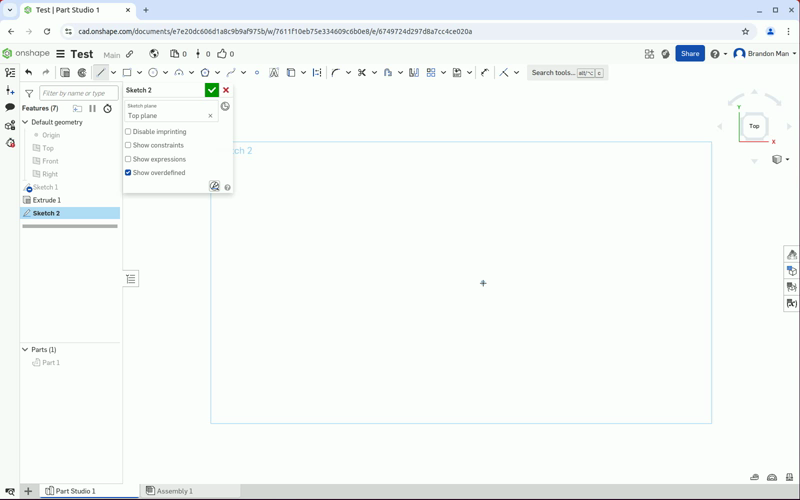
mouse_move(513, 282)
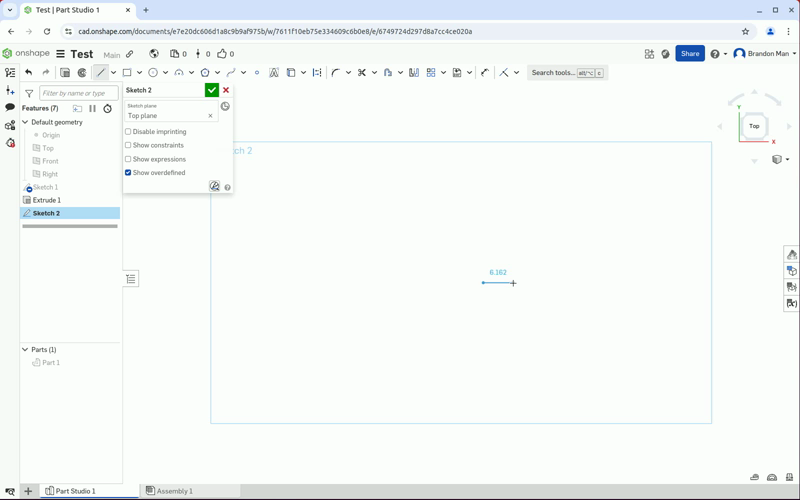
mouse_move(496, 282)
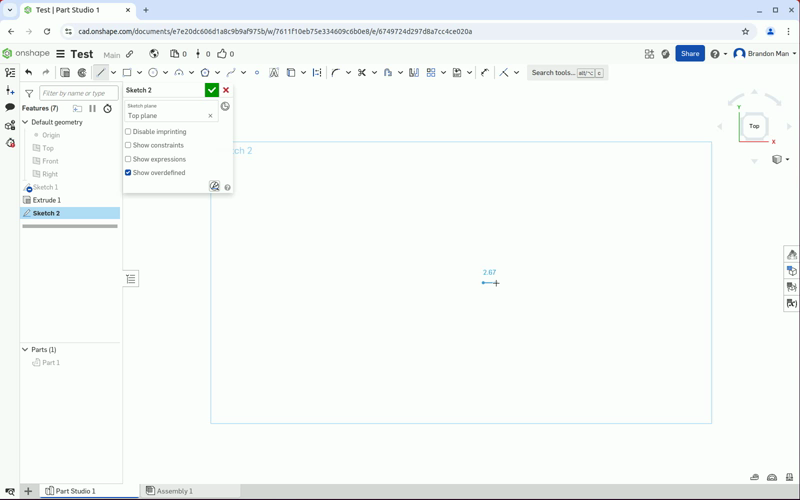
click(496, 282)
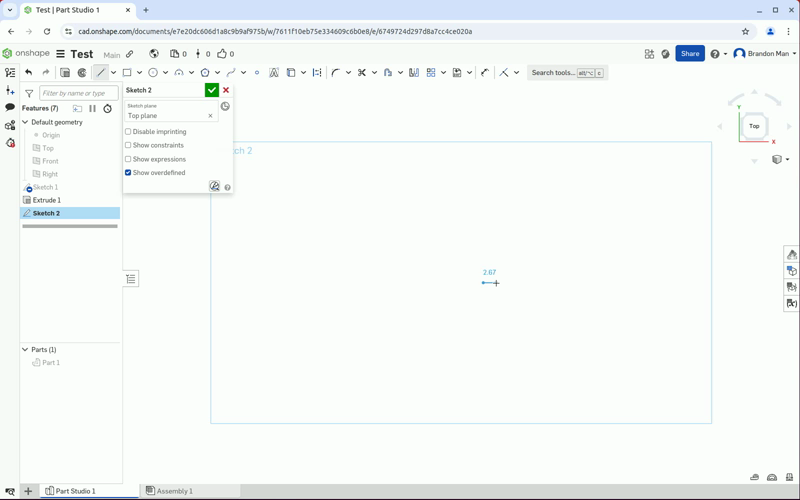
key_up(shift)
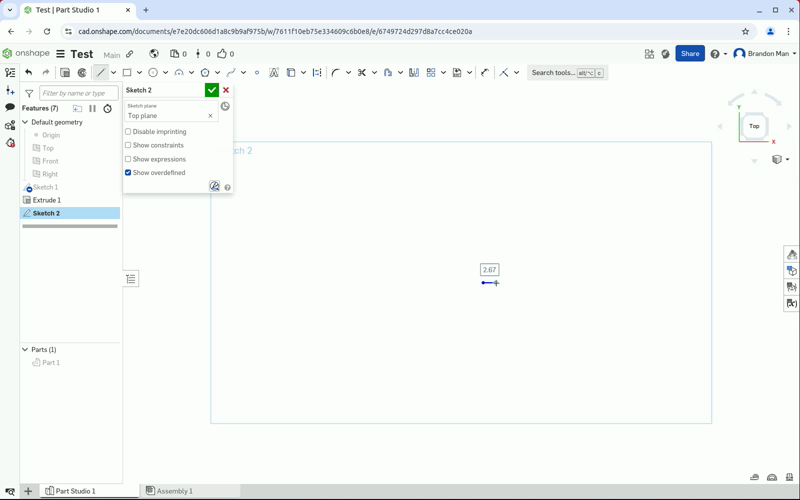
key_down(shift)
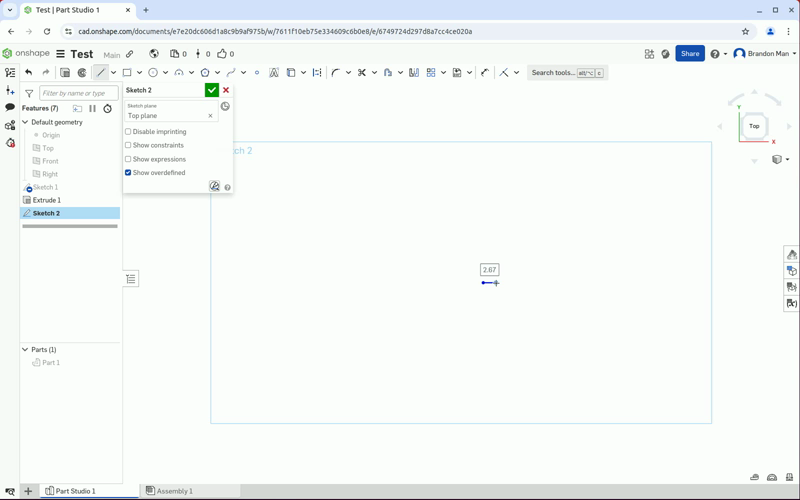
mouse_move(526, 282)
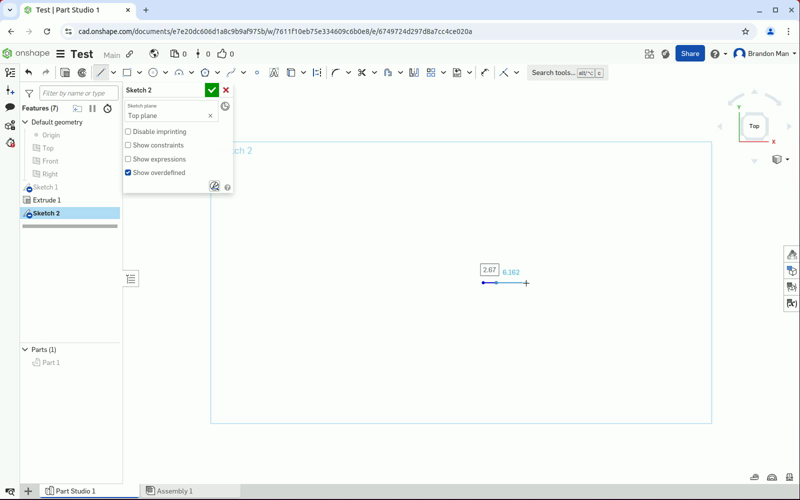
mouse_move(496, 267)
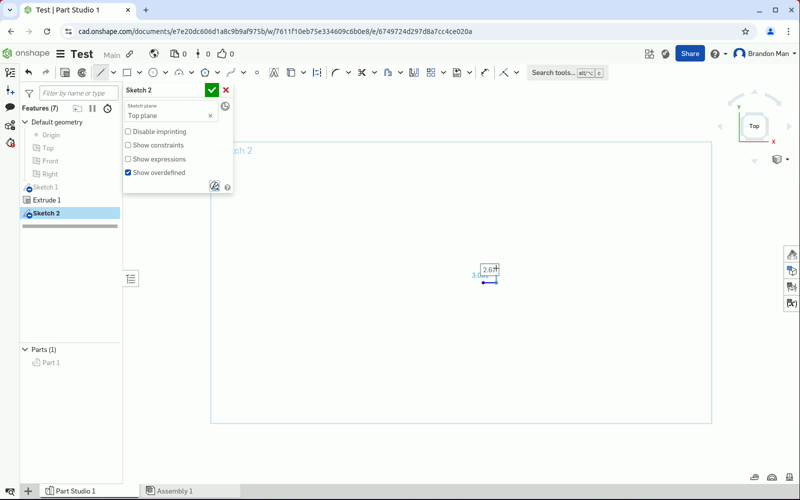
click(496, 267)
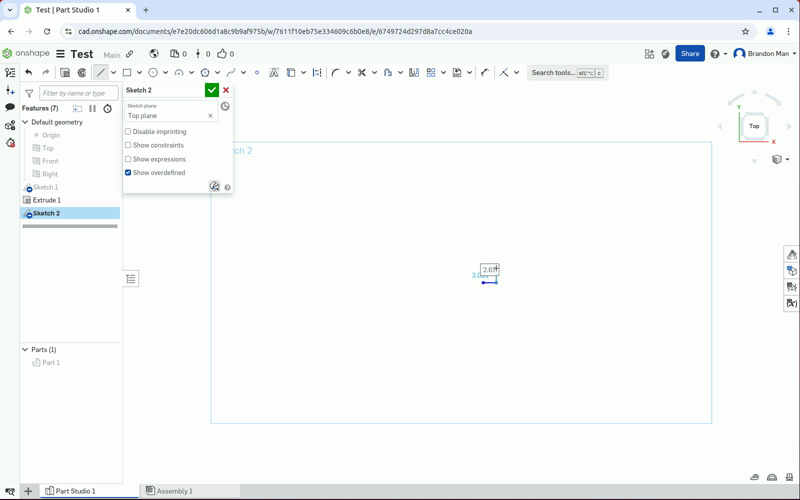
key_up(shift)
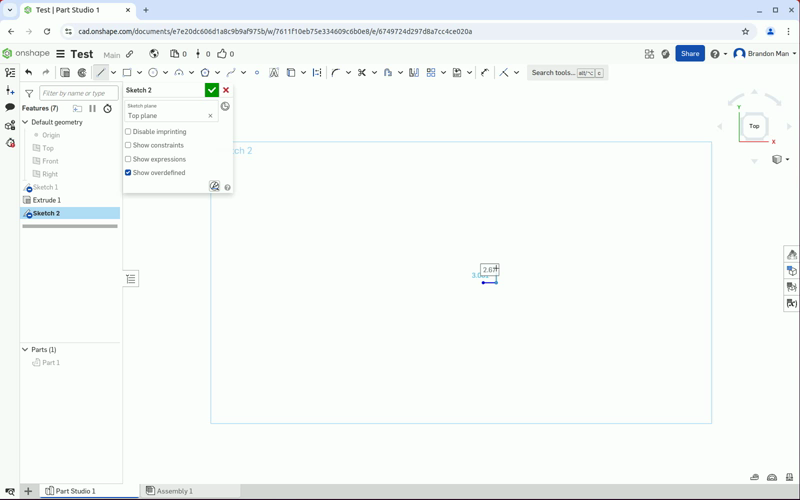
key_down(shift)
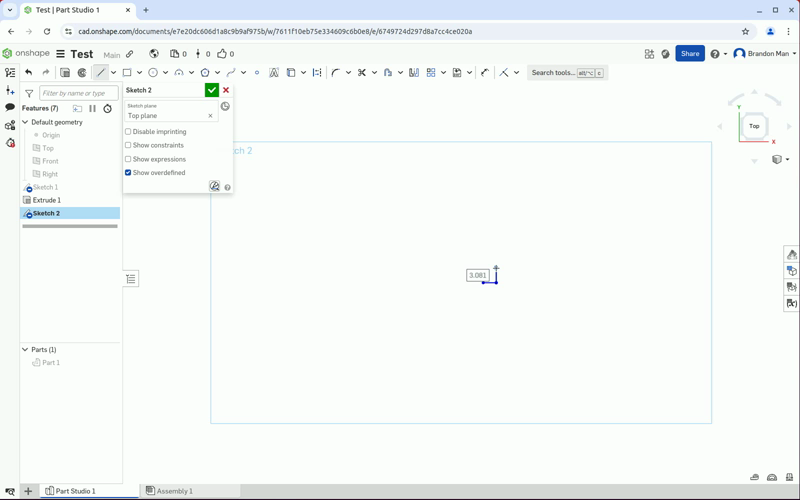
mouse_move(526, 267)
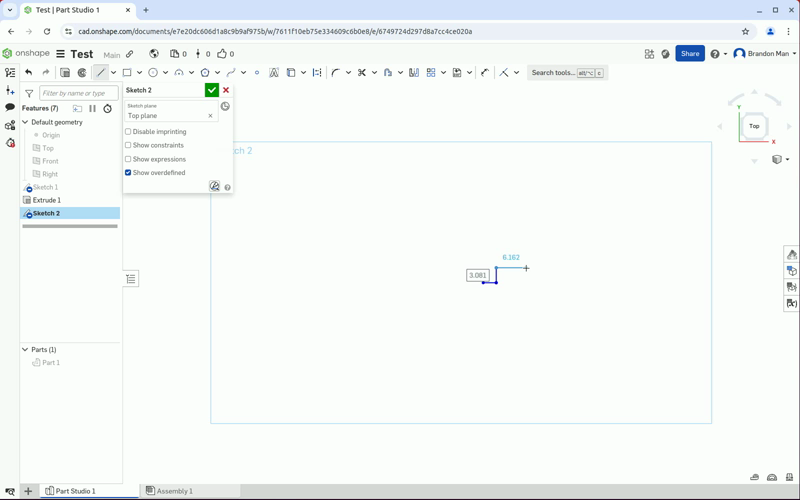
mouse_move(483, 267)
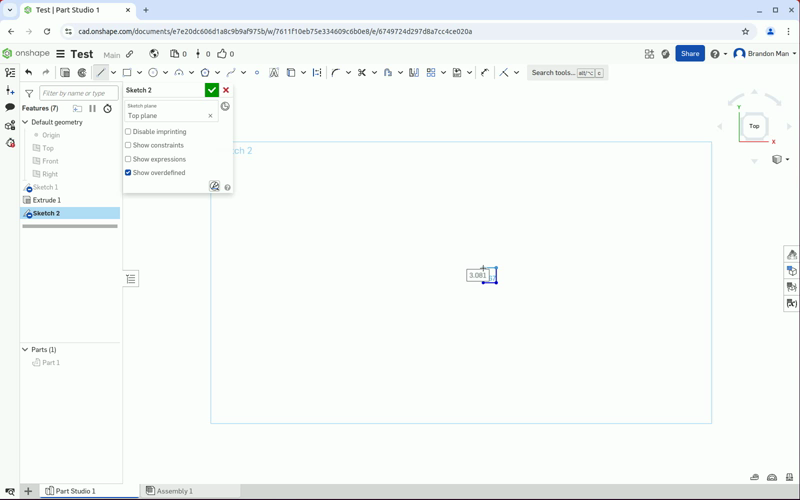
click(483, 267)
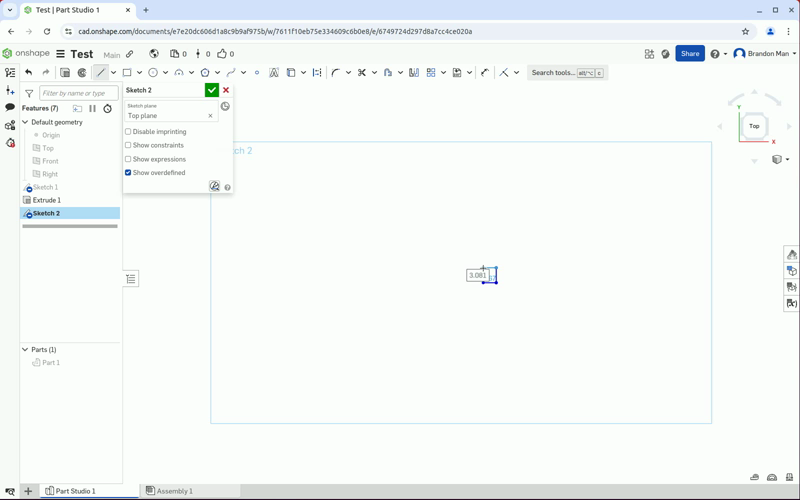
key_up(shift)
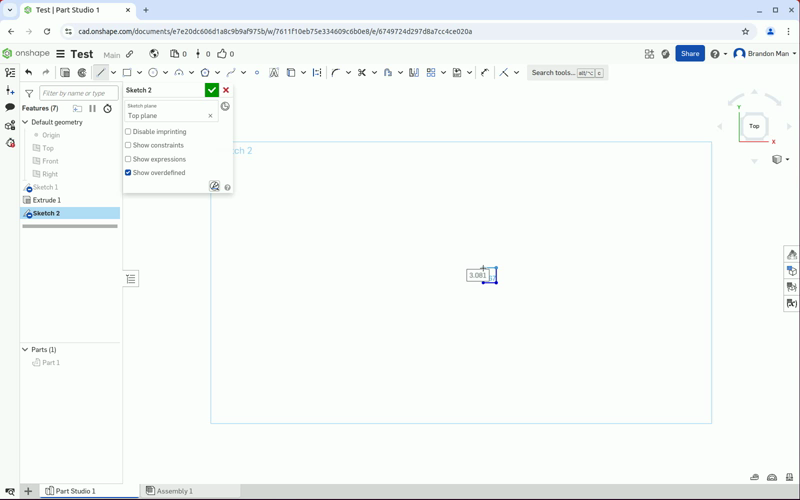
mouse_move(513, 267)
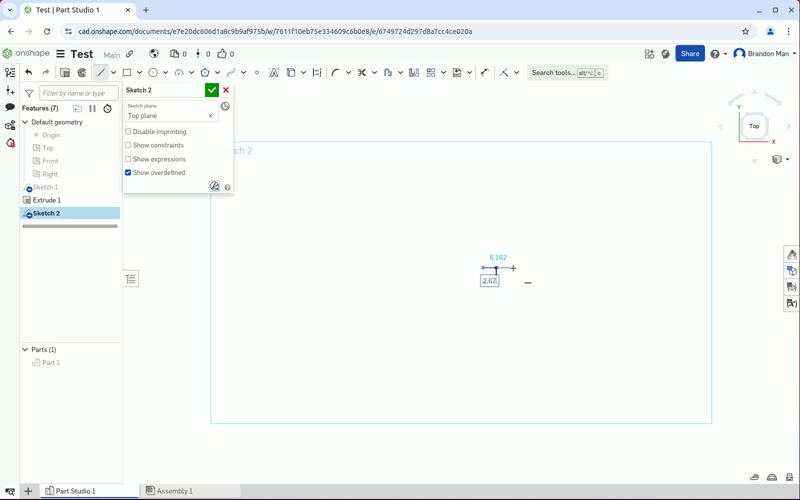
key_down(shift)
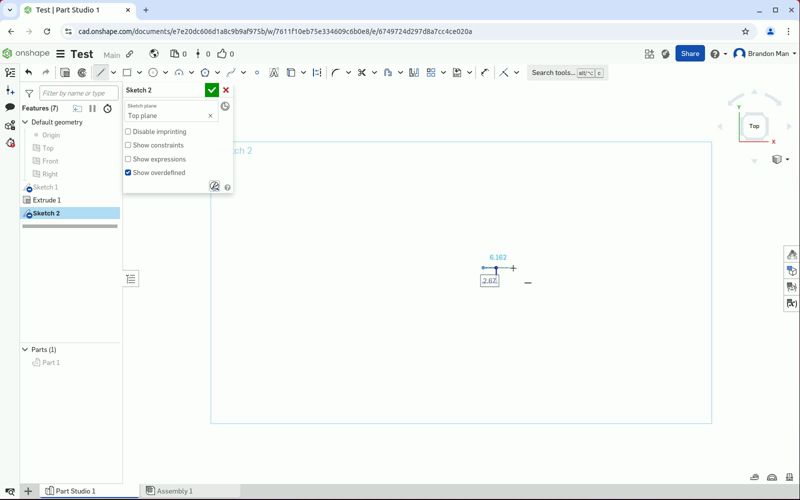
mouse_move(483, 282)
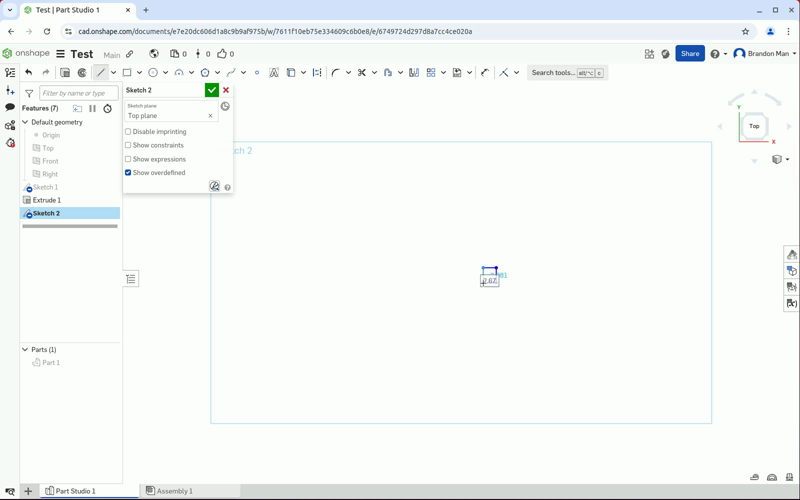
key_up(shift)
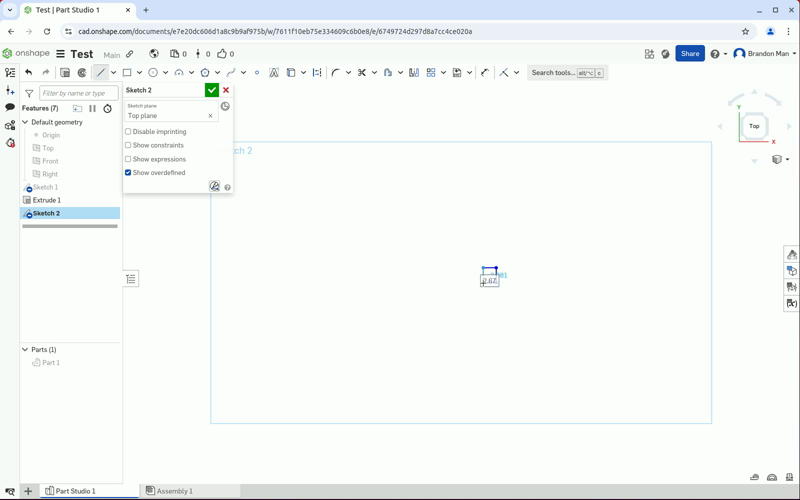
click(483, 282)
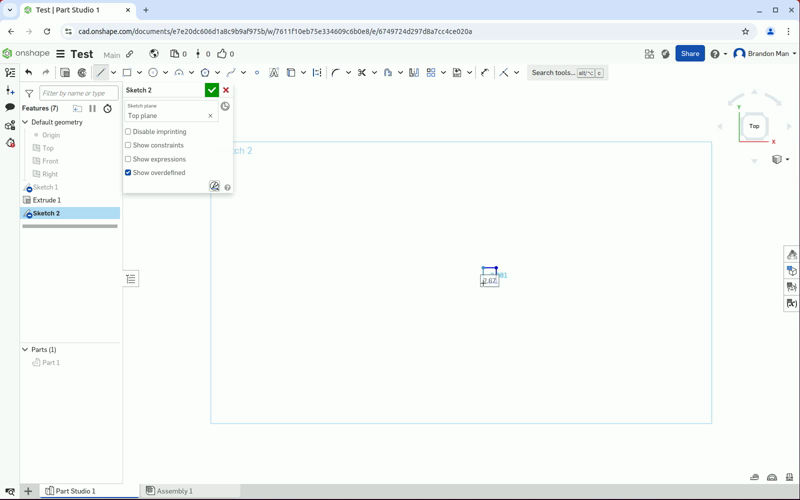
key(esc)
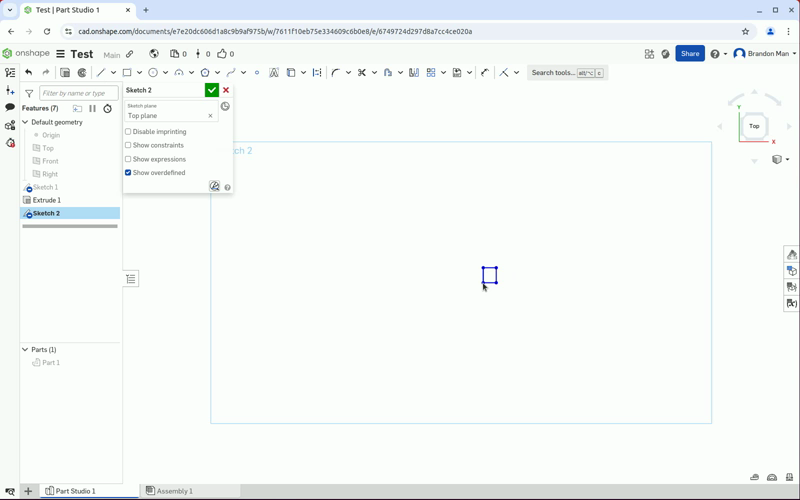
mouse_move(491, 271)
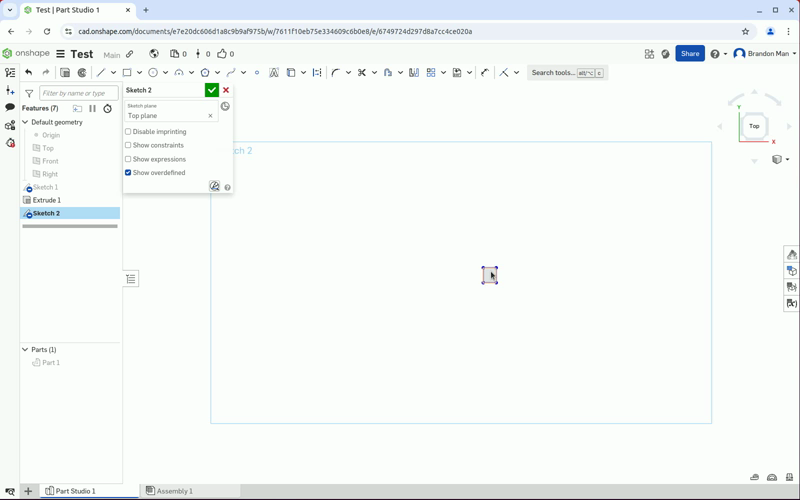
scroll(6)
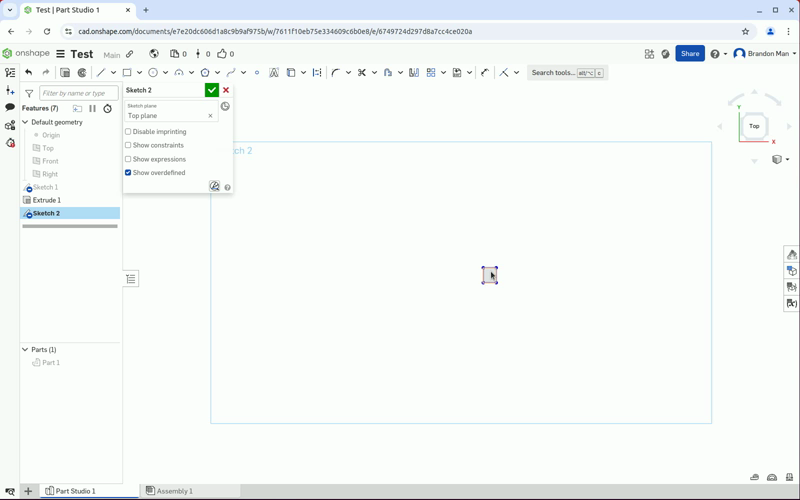
scroll(6)
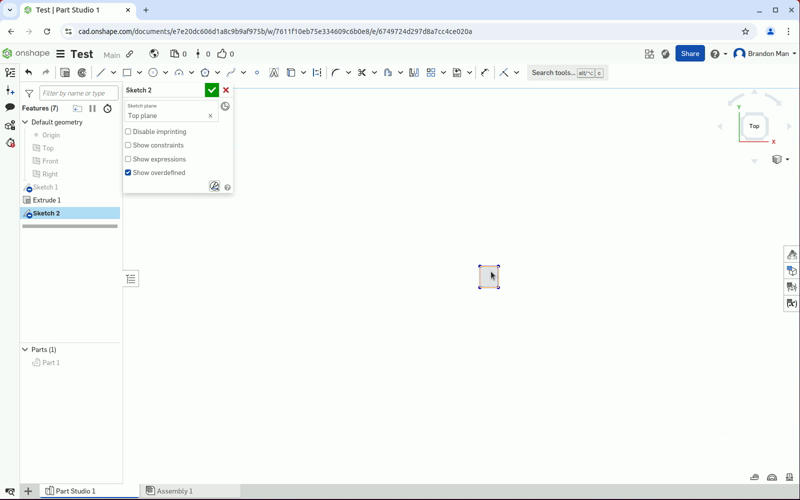
scroll(6)
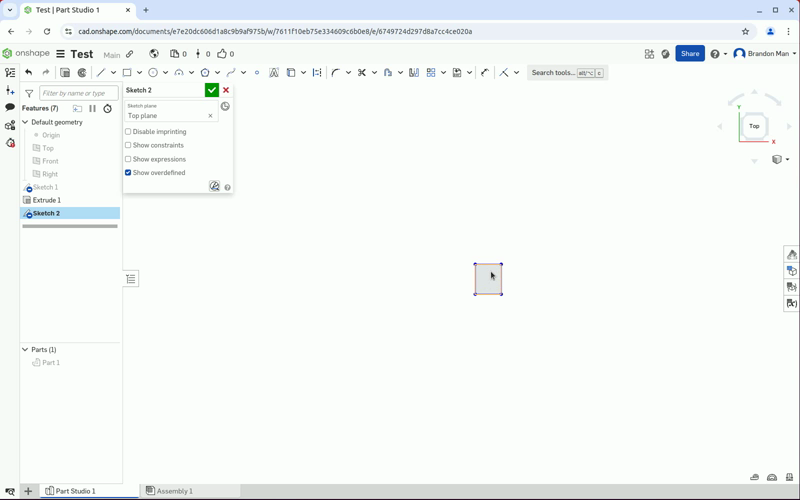
scroll(6)
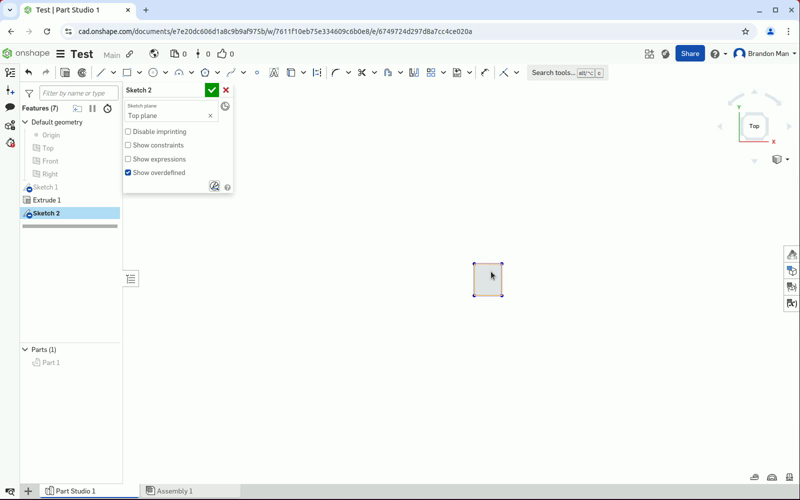
scroll(6)
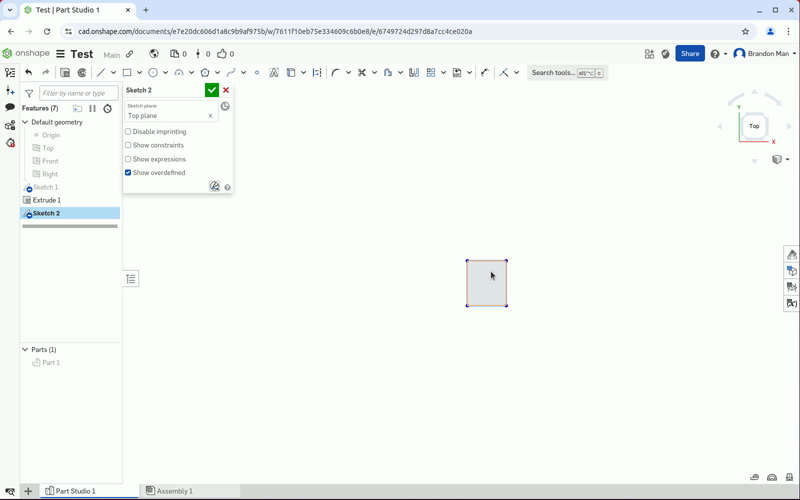
scroll(6)
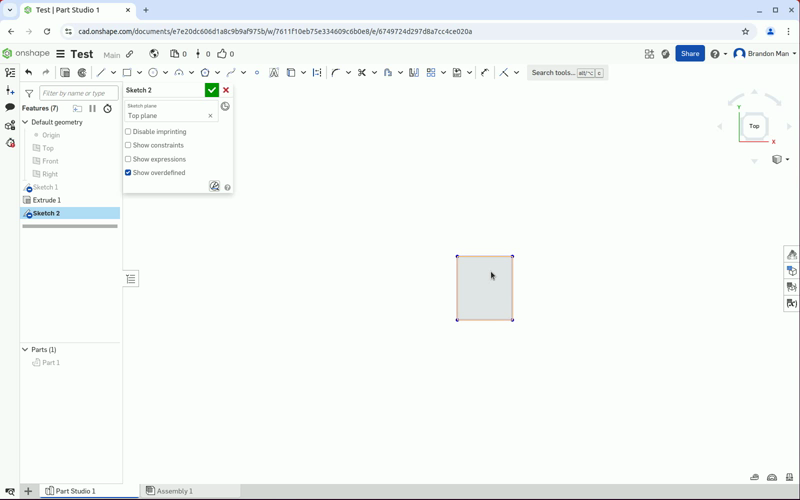
scroll(6)
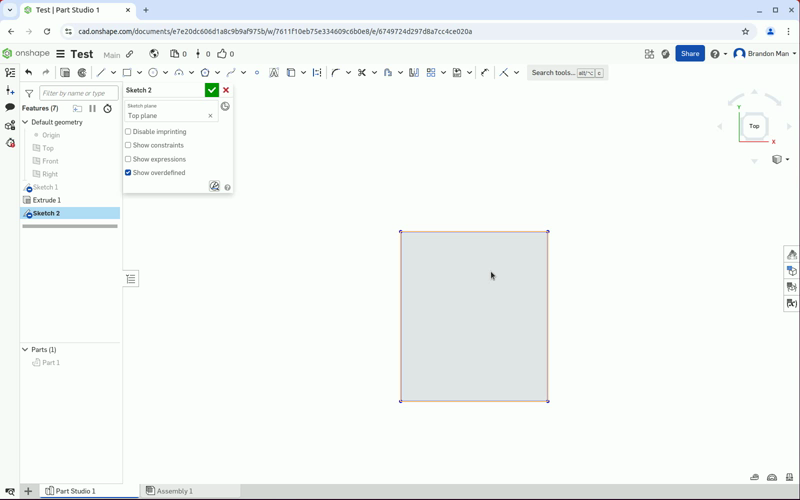
click(491, 271)
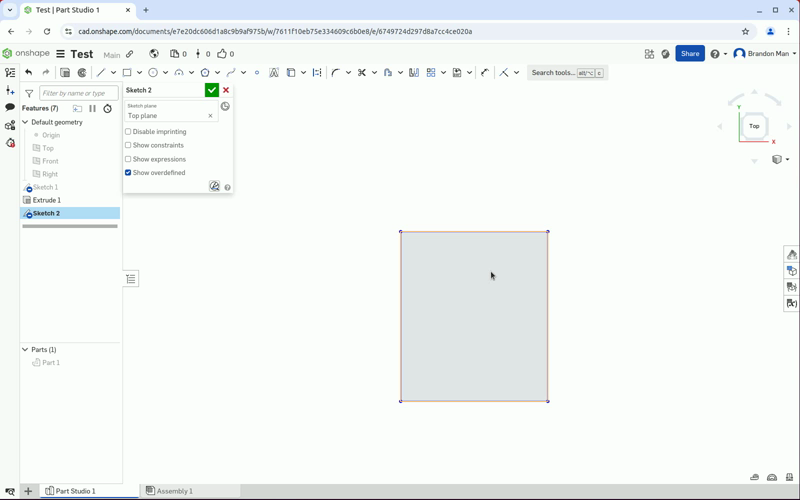
scroll(-6)
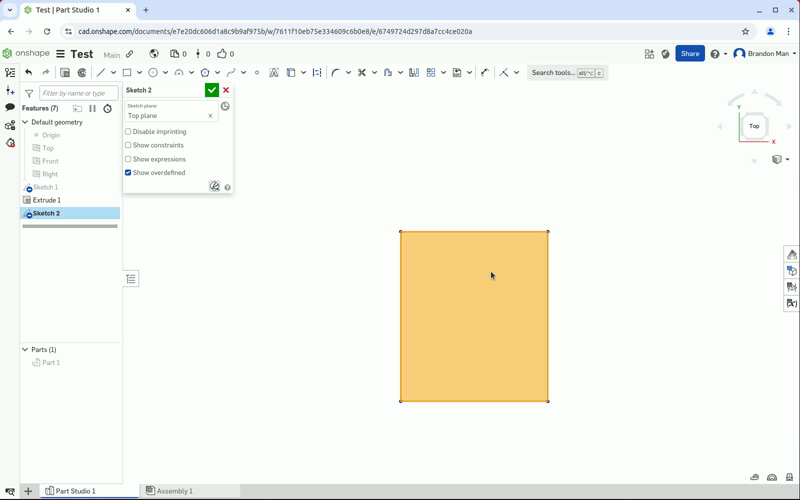
scroll(-6)
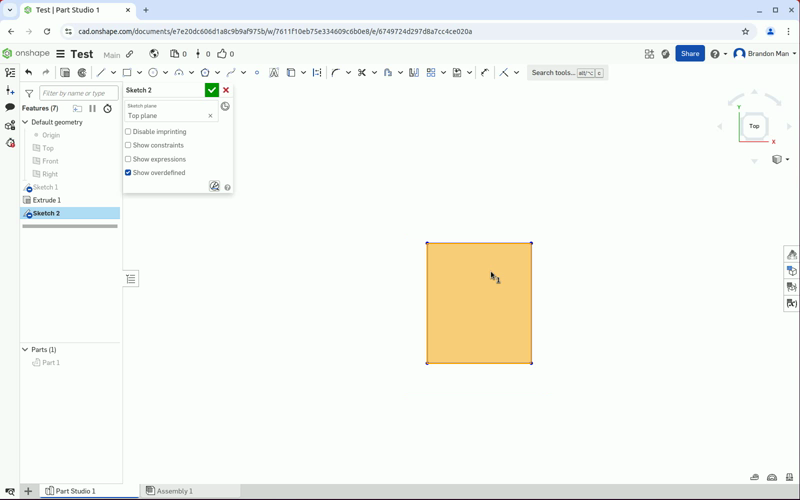
scroll(-6)
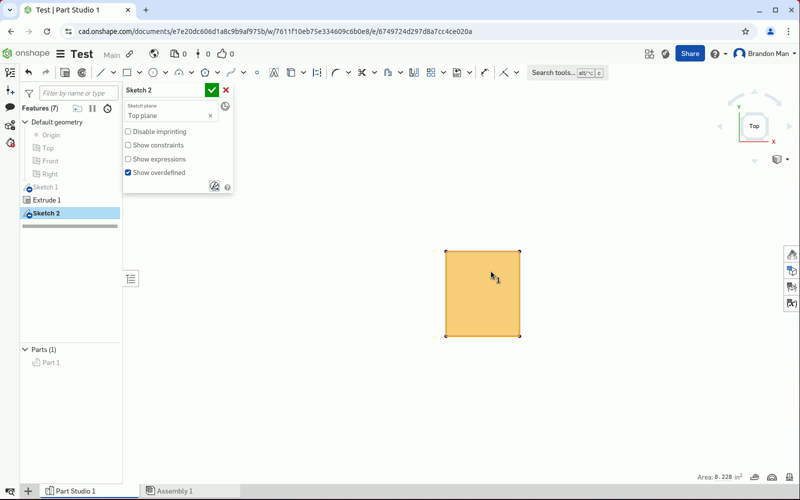
scroll(-6)
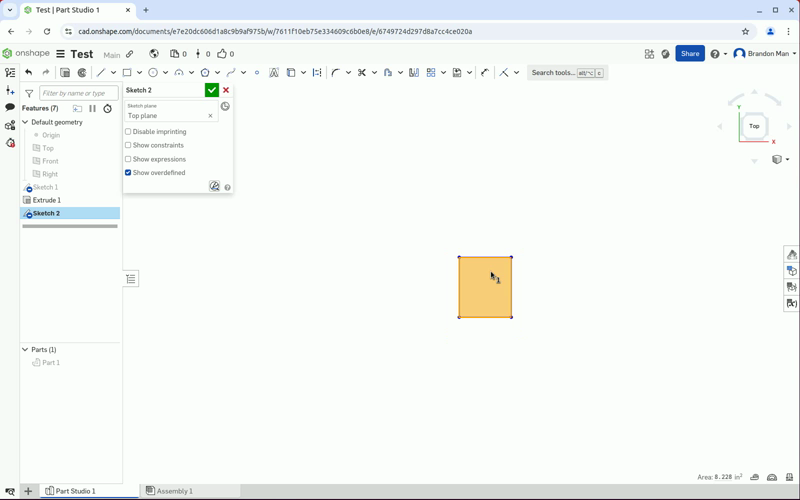
scroll(-6)
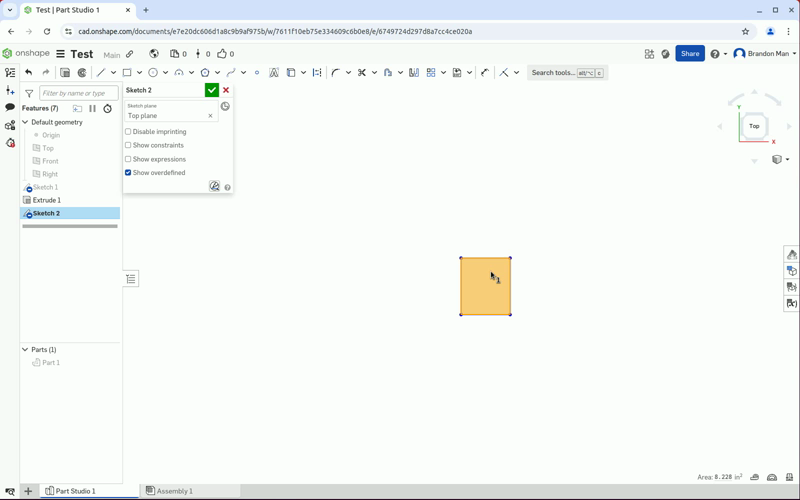
scroll(-6)
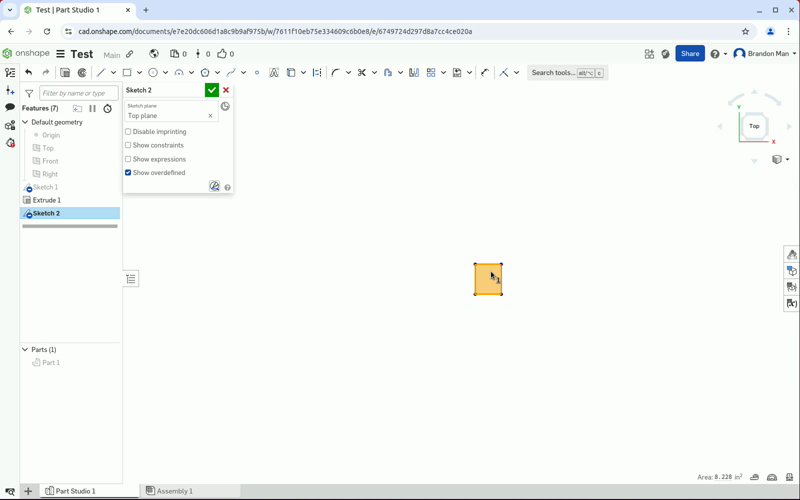
scroll(-6)
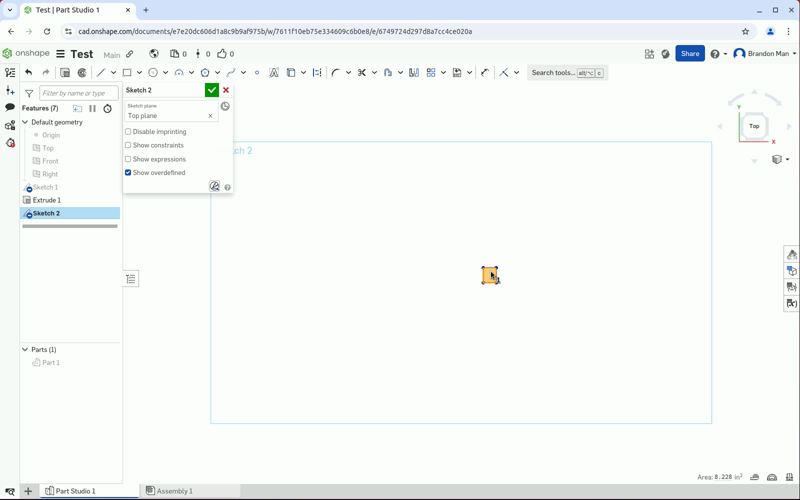
mouse_move(73, 352)
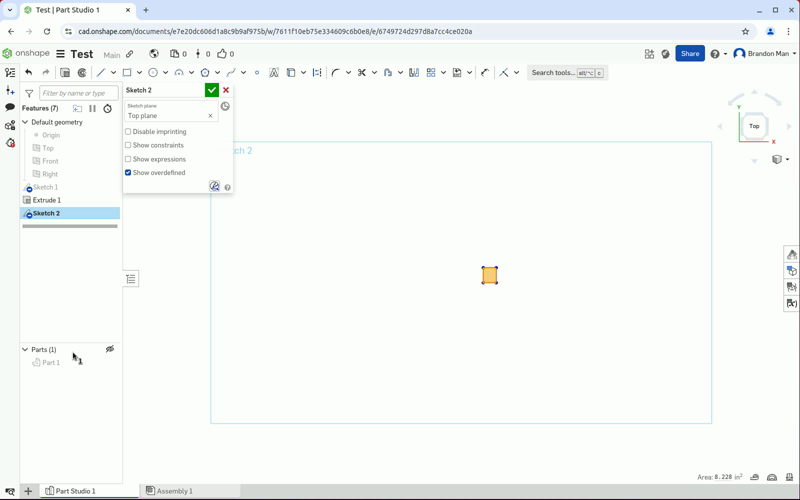
key(shift+y)
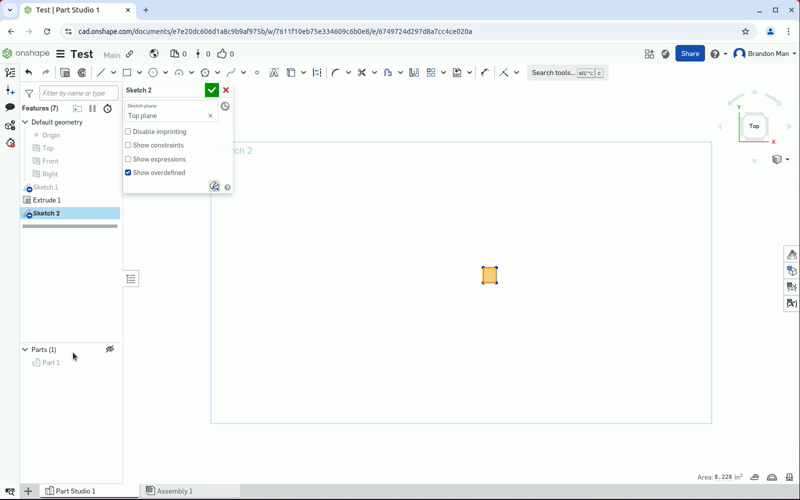
key(shift+e)
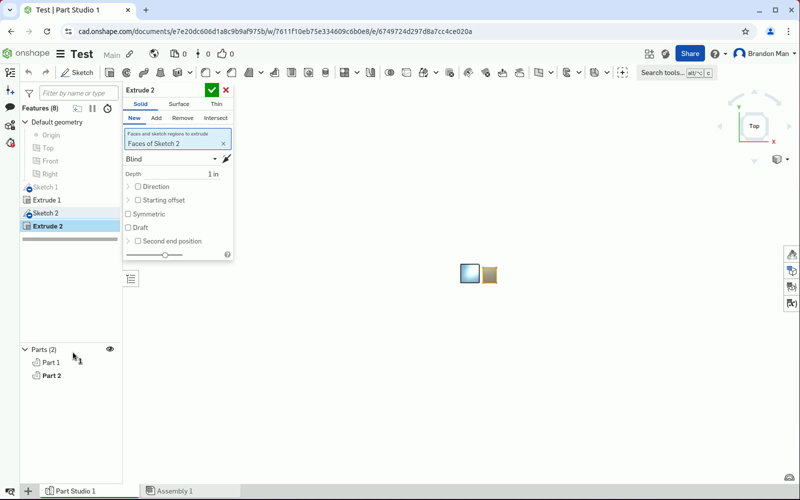
mouse_move(143, 106)
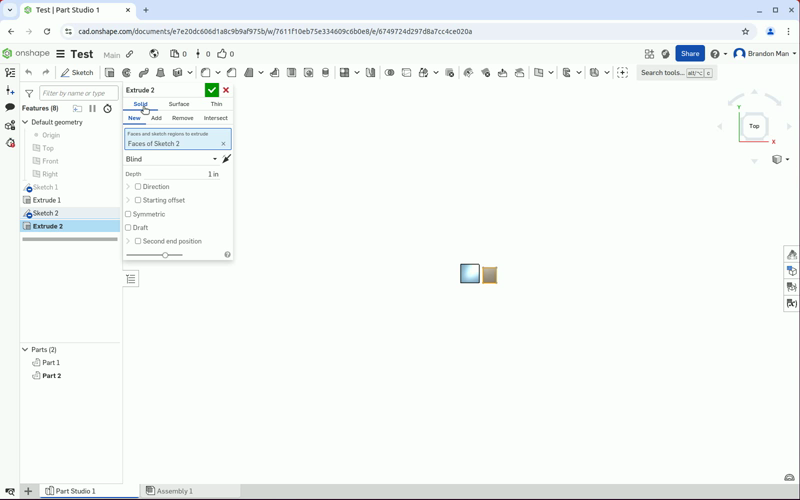
click(143, 106)
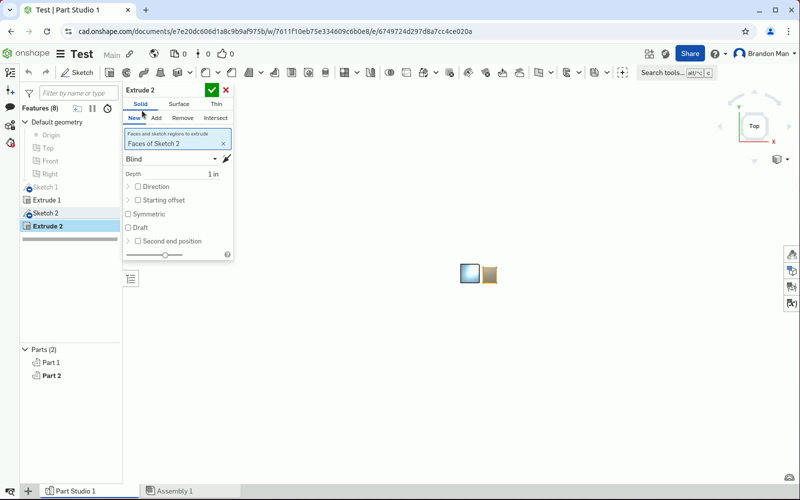
mouse_move(137, 120)
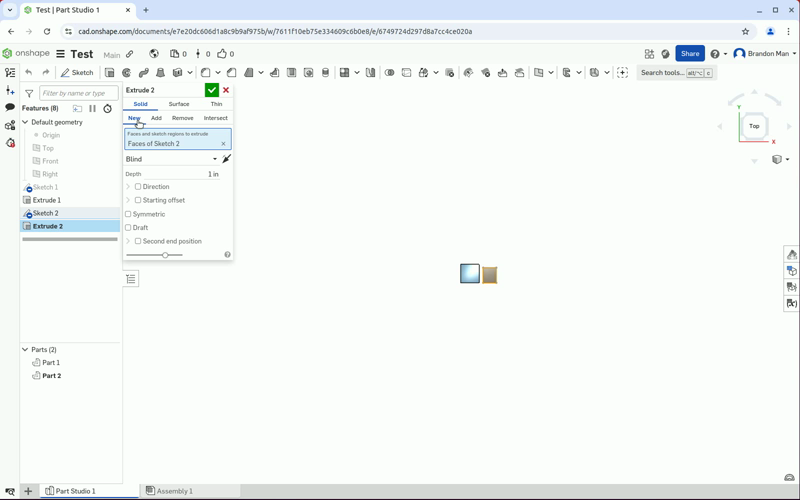
click(137, 120)
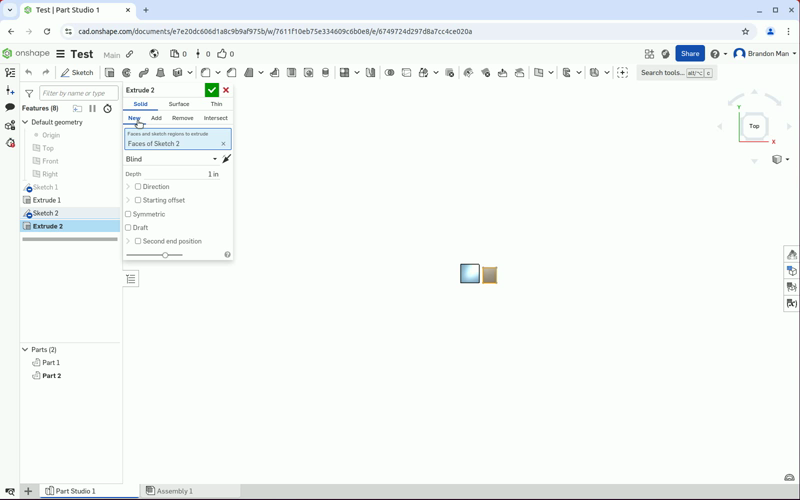
key(tab, 4)
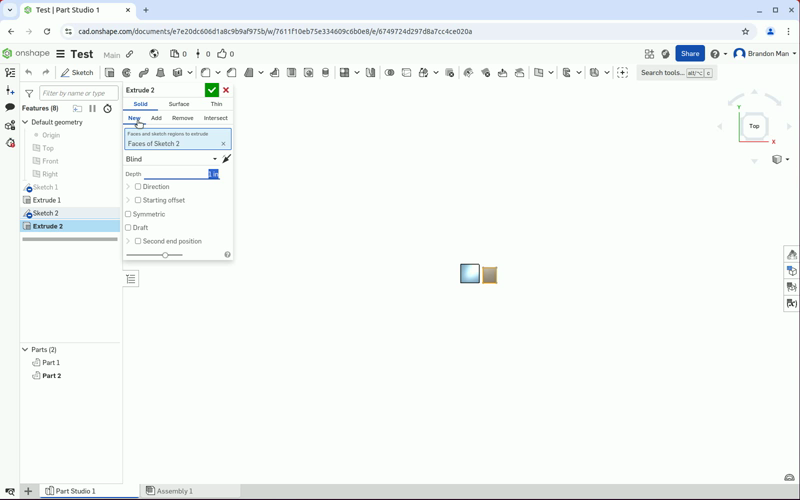
text(5.296)
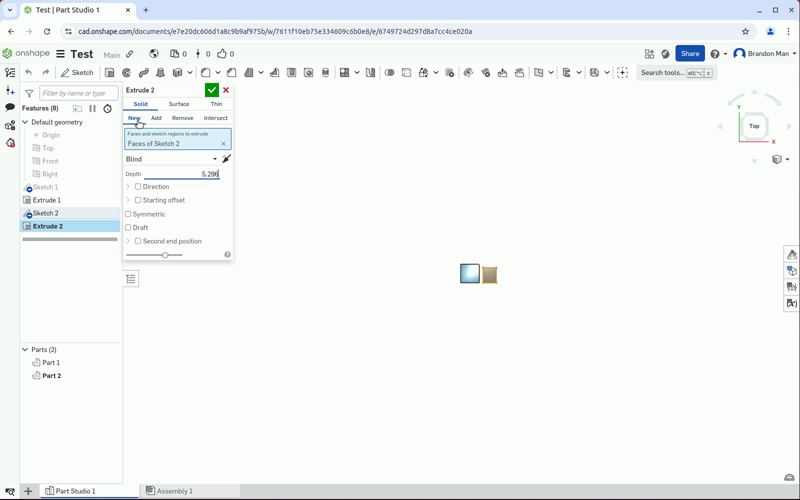
key(enter)
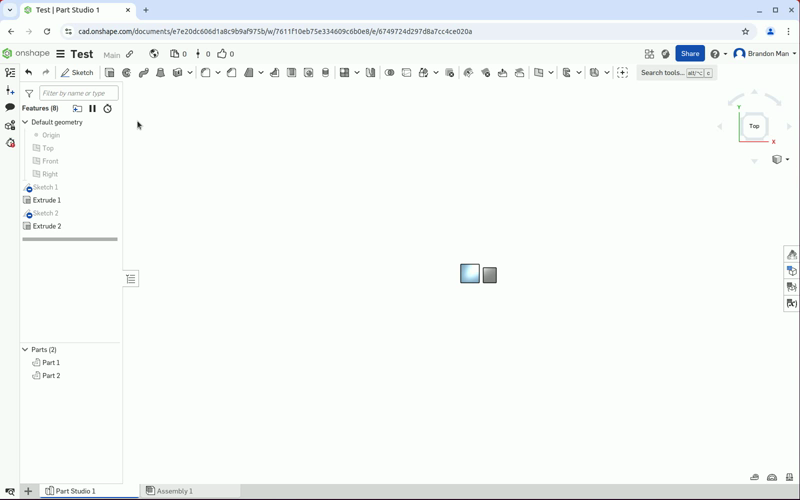
key(shift+h)
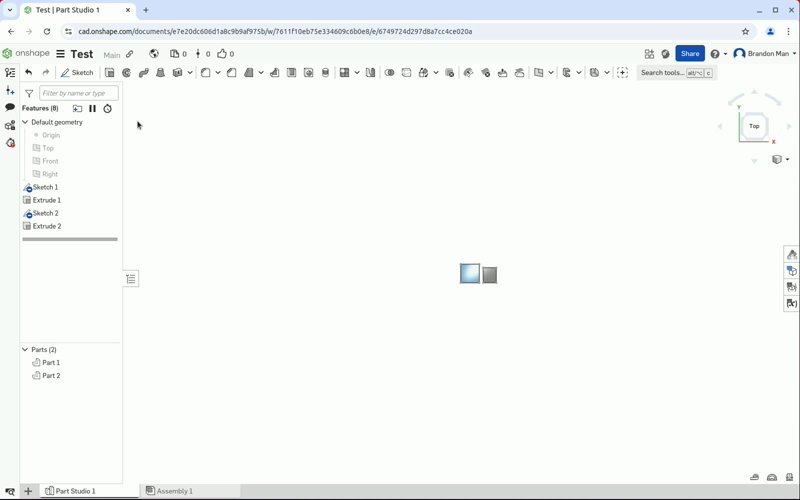
key(shift+h)
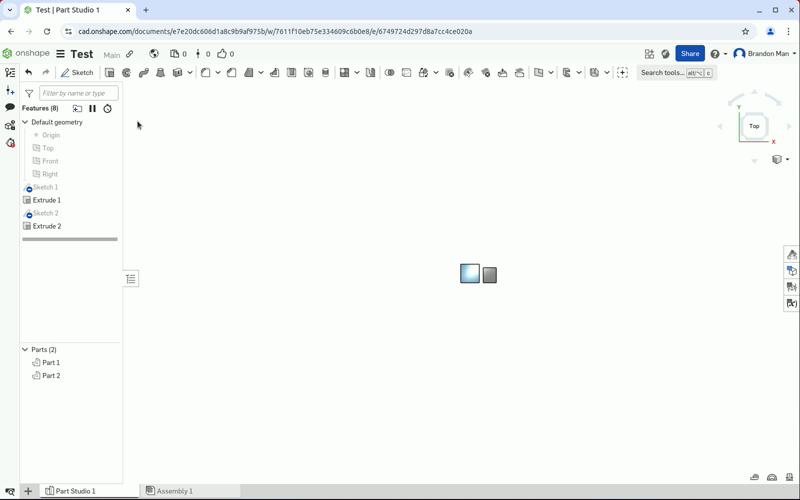
mouse_move(73, 189)
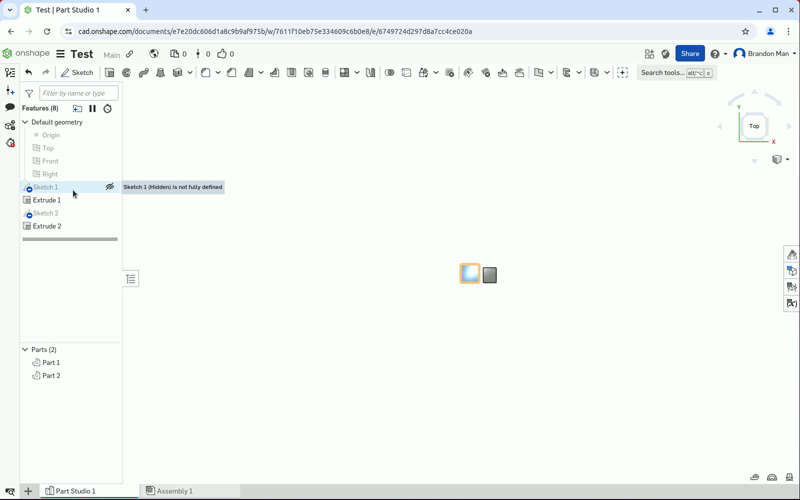
click(73, 189)
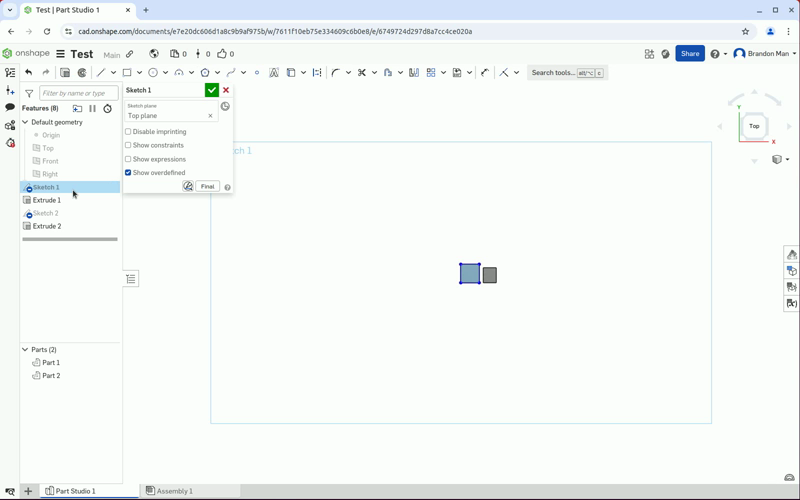
mouse_move(229, 92)
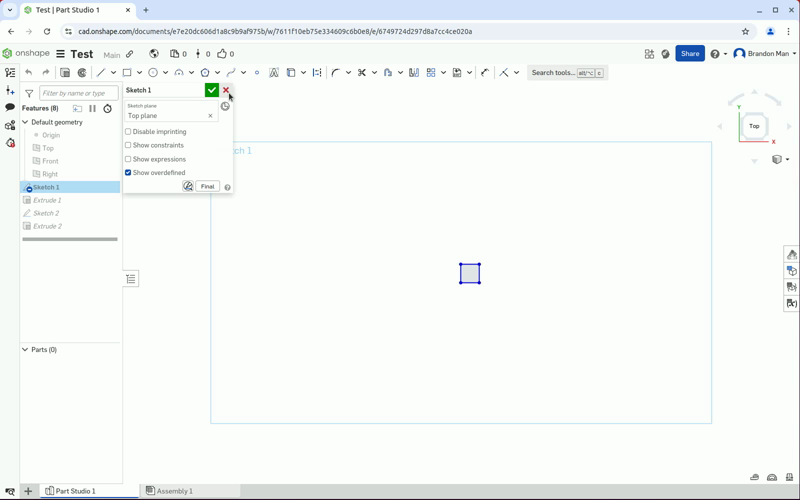
click(229, 92)
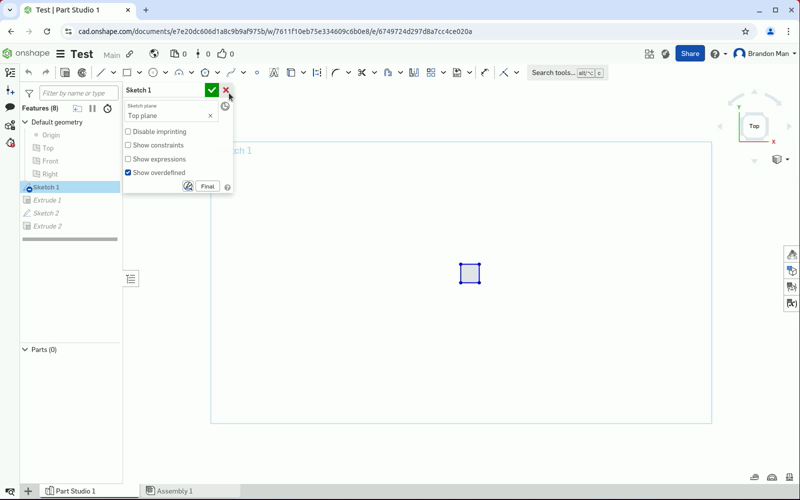
key(shift+s)
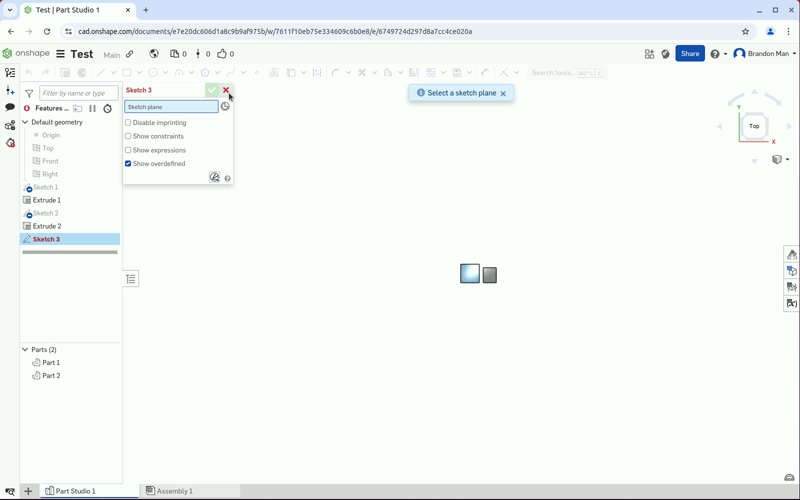
mouse_move(73, 150)
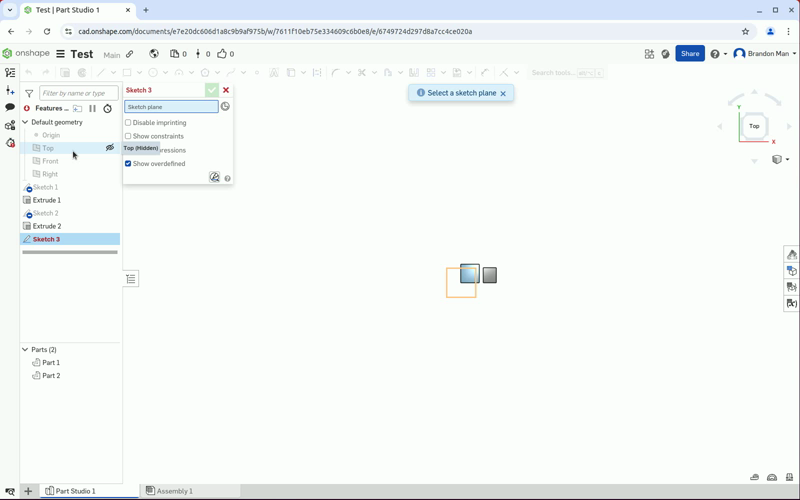
click(73, 150)
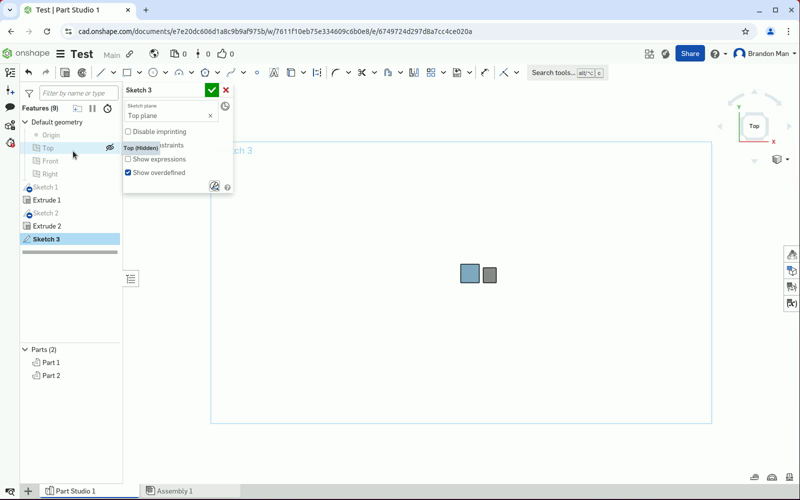
mouse_move(73, 352)
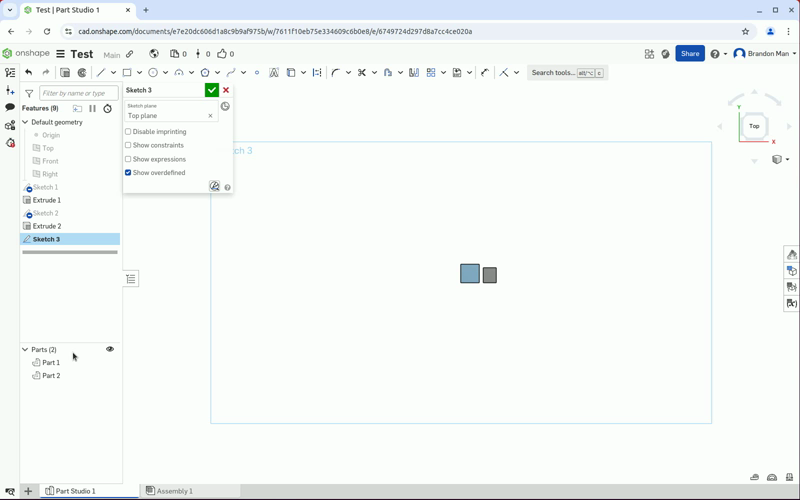
key(y)
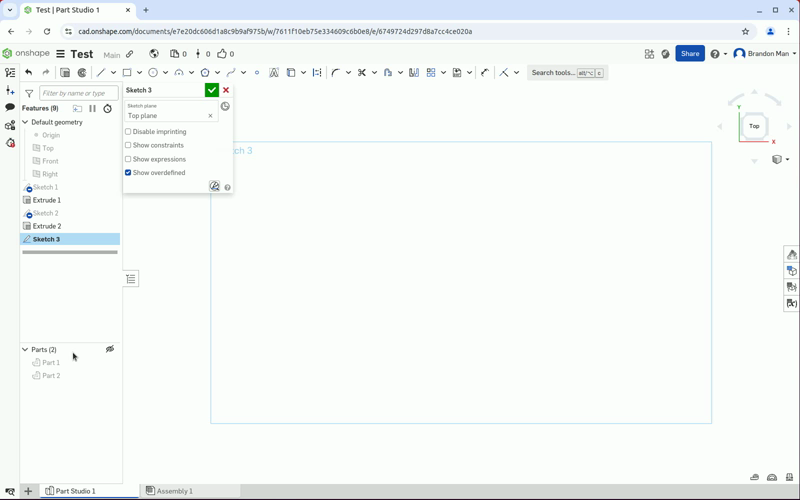
key(l)
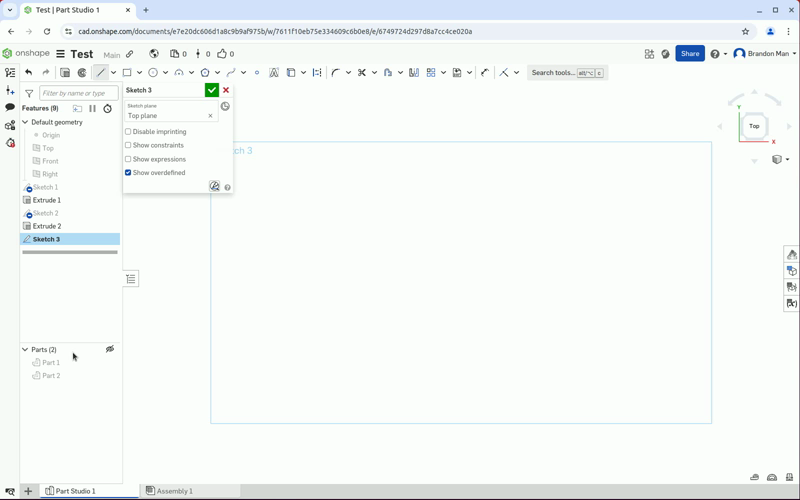
key_down(shift)
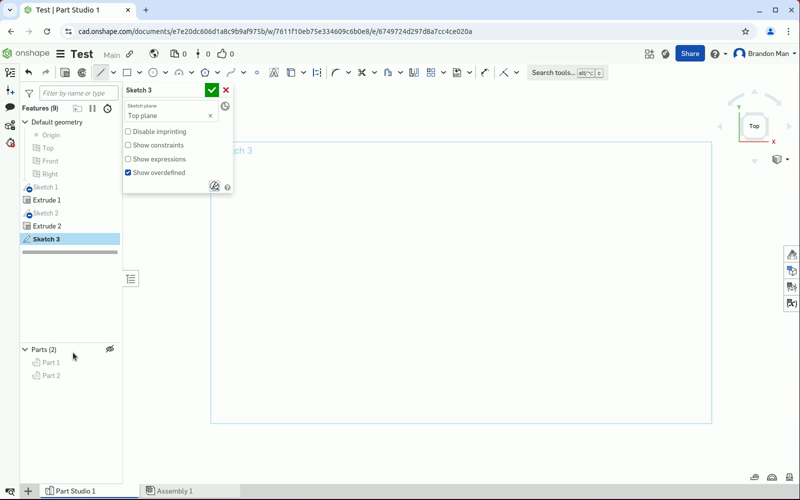
mouse_move(499, 282)
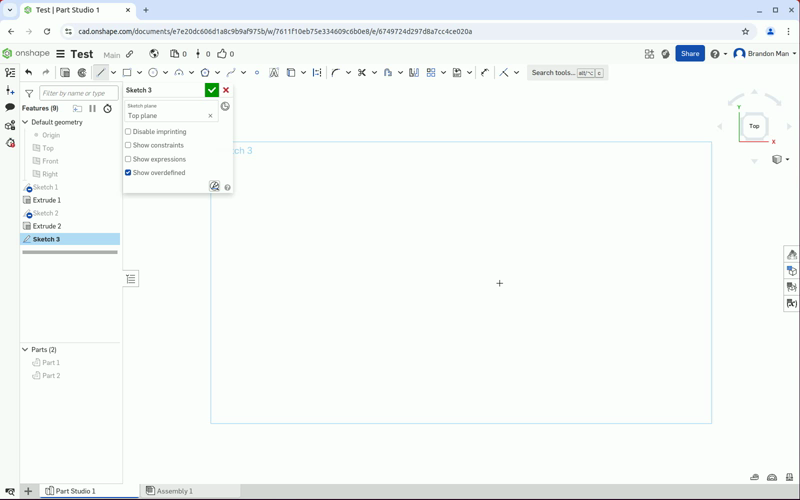
click(499, 282)
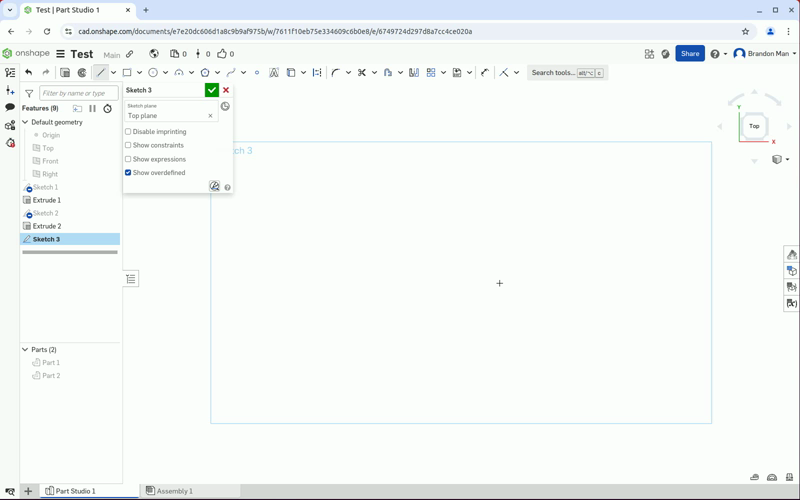
key_up(shift)
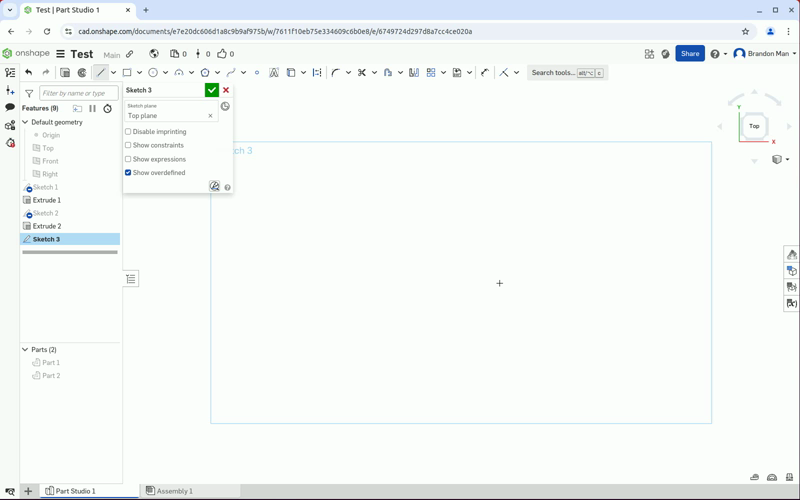
key_down(shift)
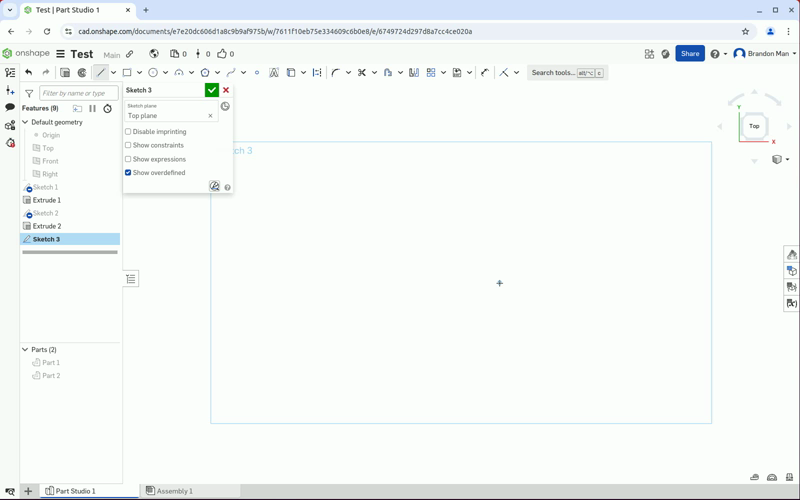
mouse_move(529, 282)
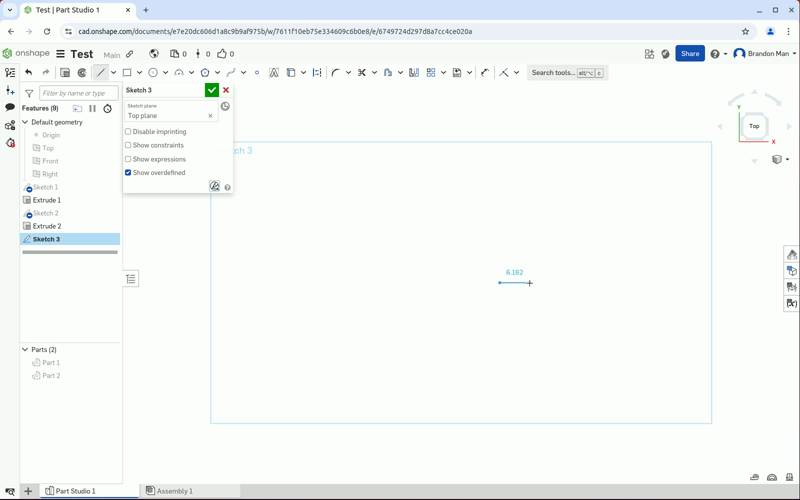
mouse_move(514, 282)
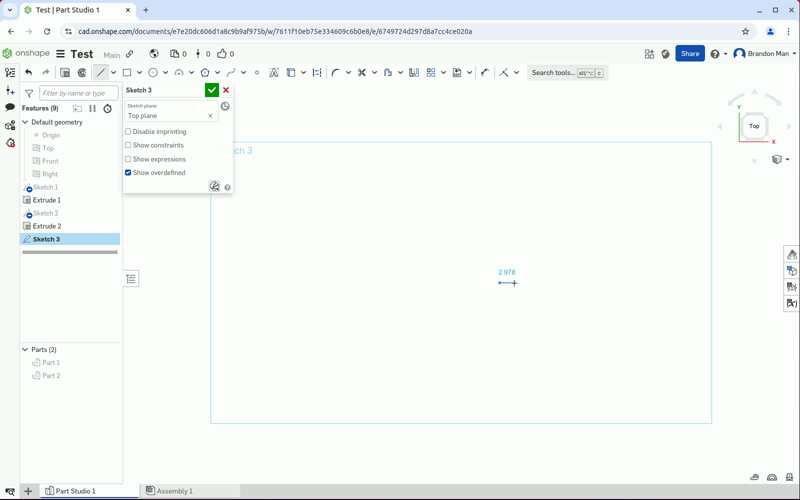
click(514, 282)
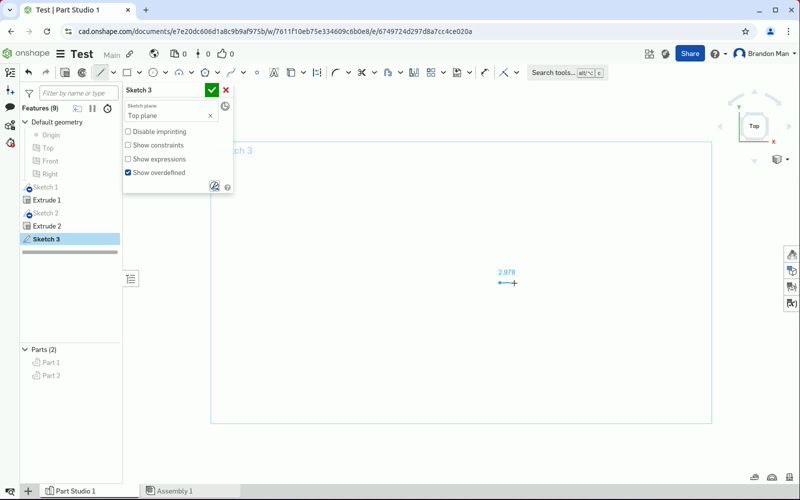
key_up(shift)
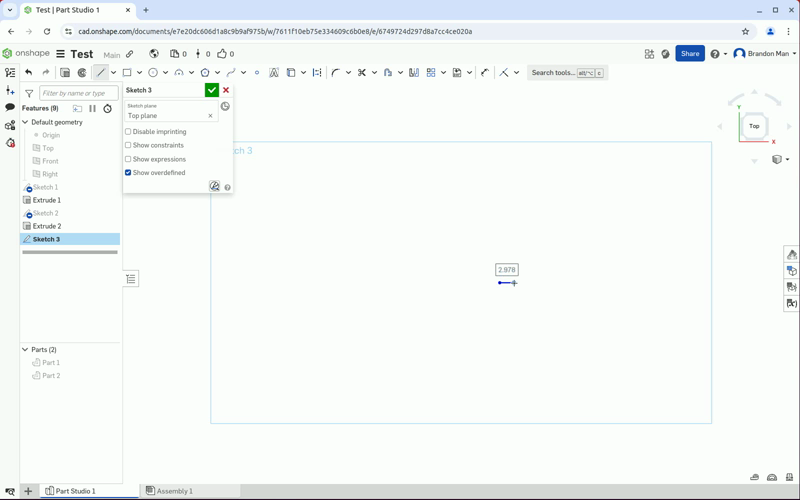
key_down(shift)
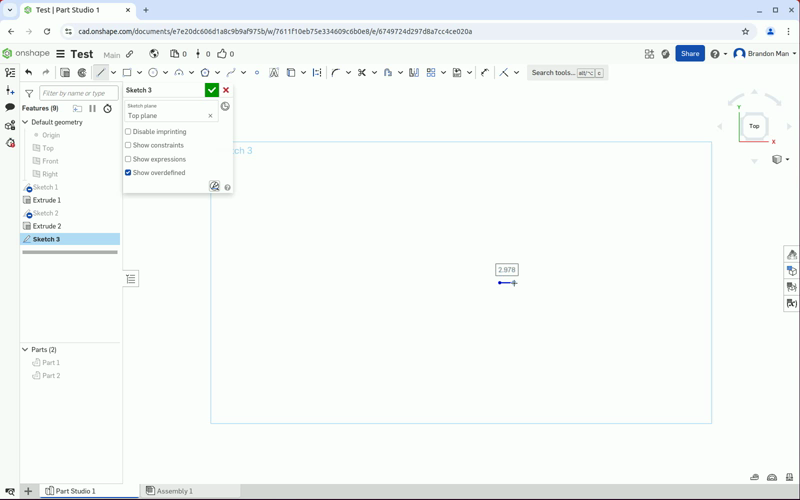
mouse_move(544, 282)
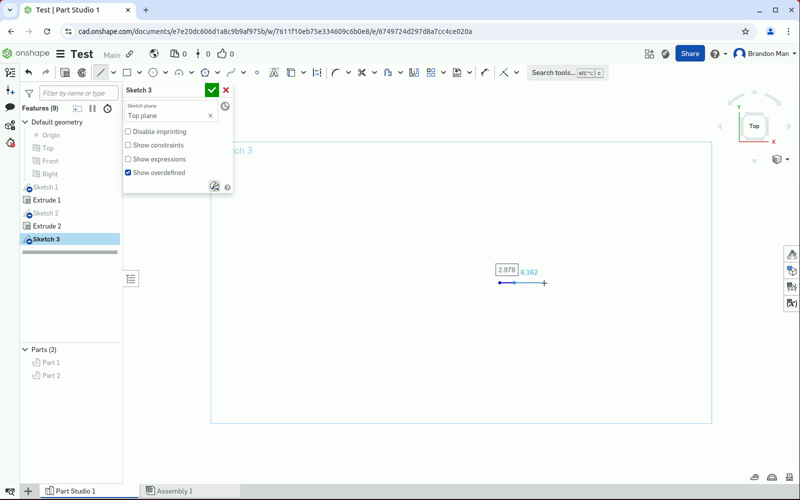
mouse_move(514, 264)
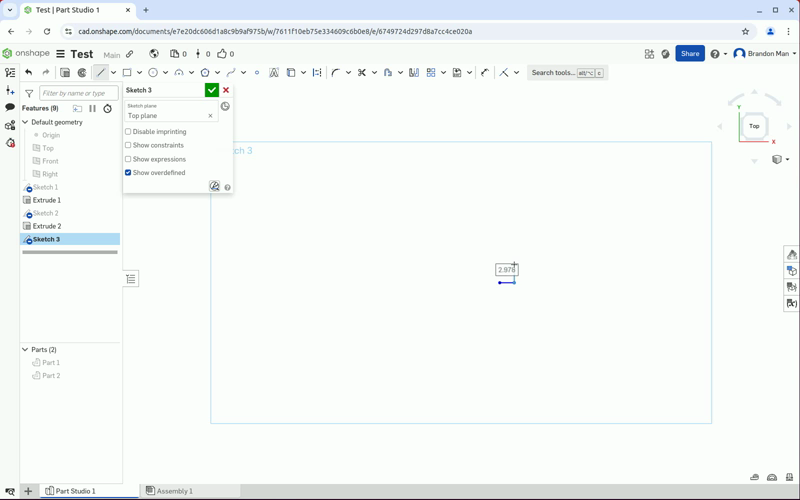
click(514, 264)
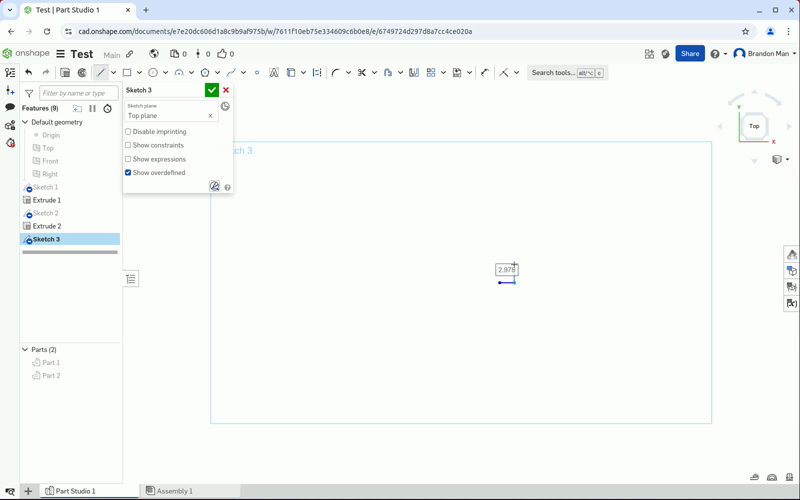
key_up(shift)
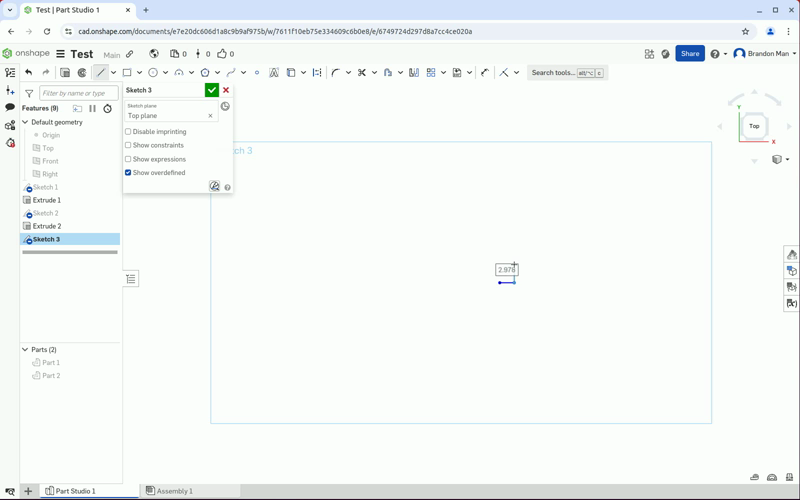
key_down(shift)
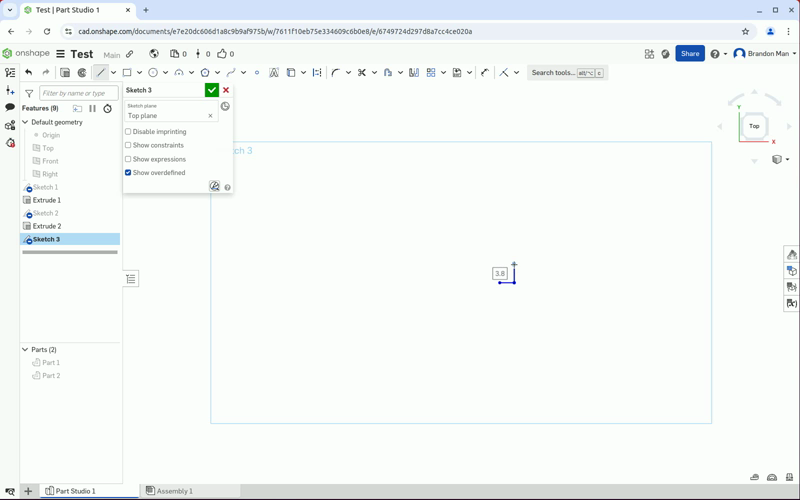
mouse_move(544, 264)
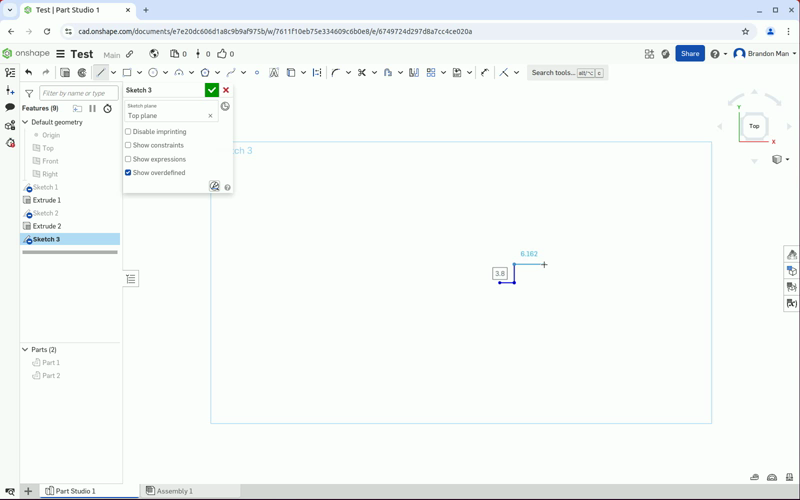
mouse_move(499, 264)
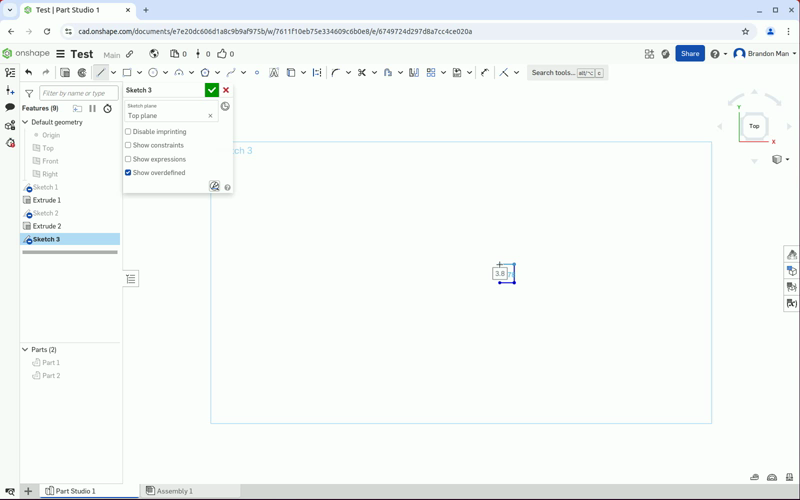
click(499, 264)
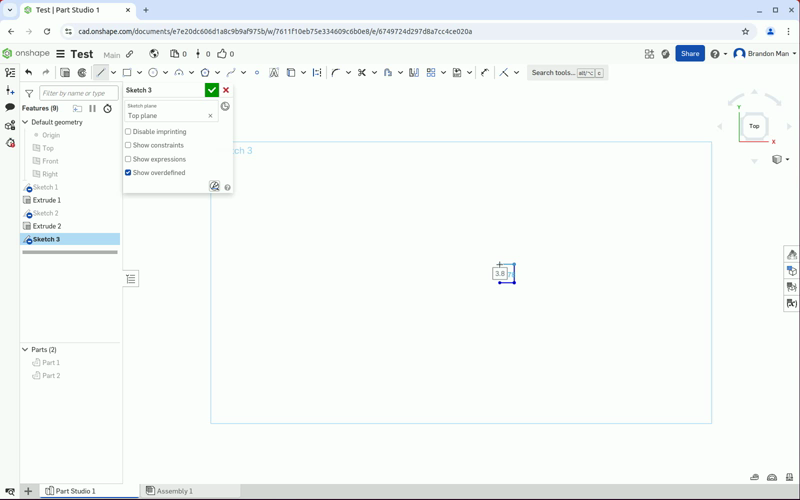
key_up(shift)
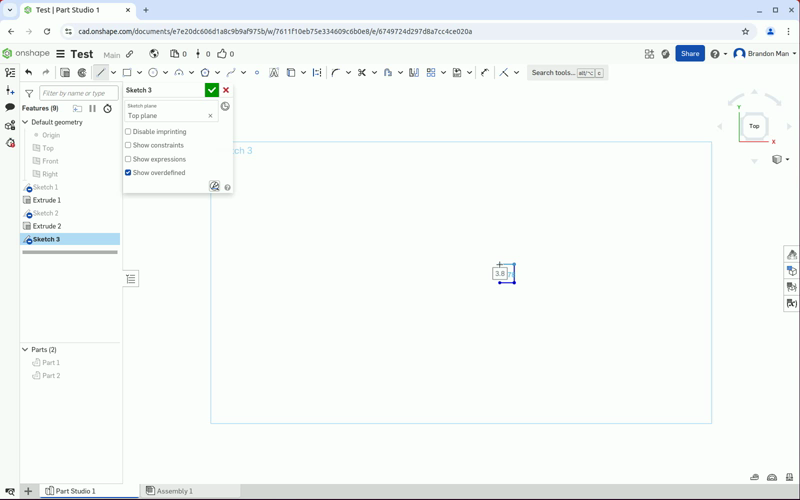
mouse_move(529, 264)
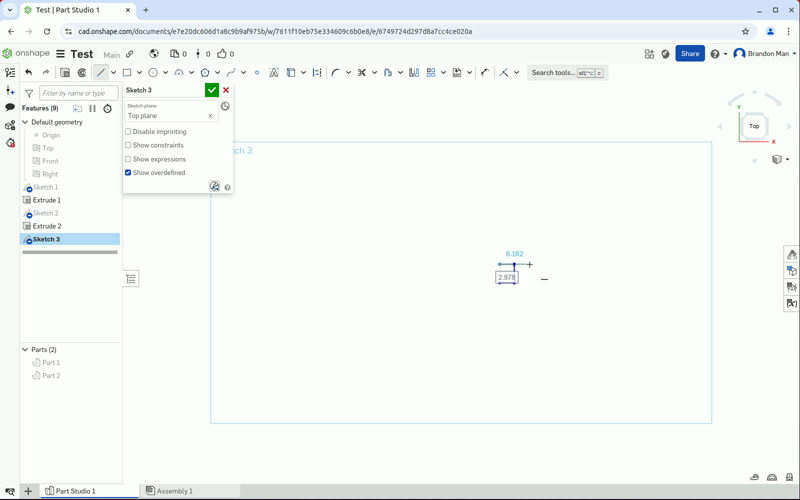
key_down(shift)
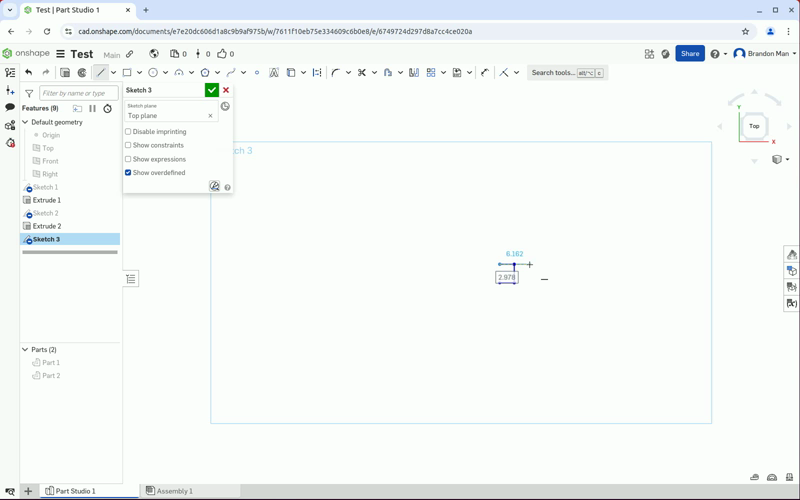
mouse_move(499, 282)
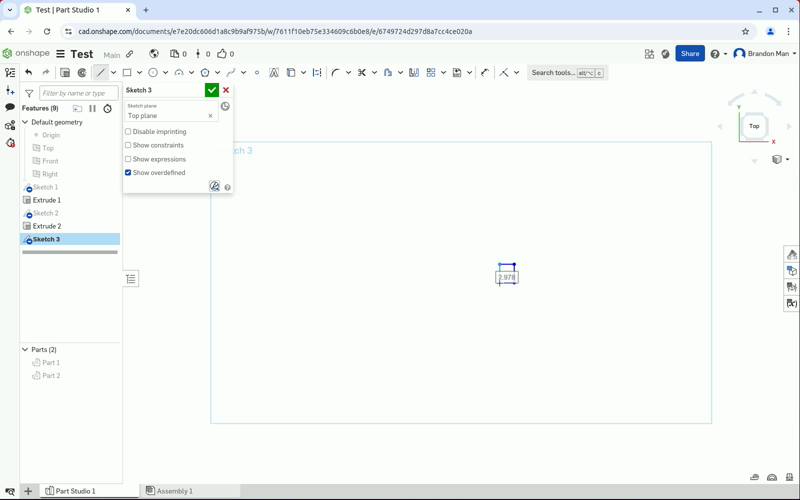
key_up(shift)
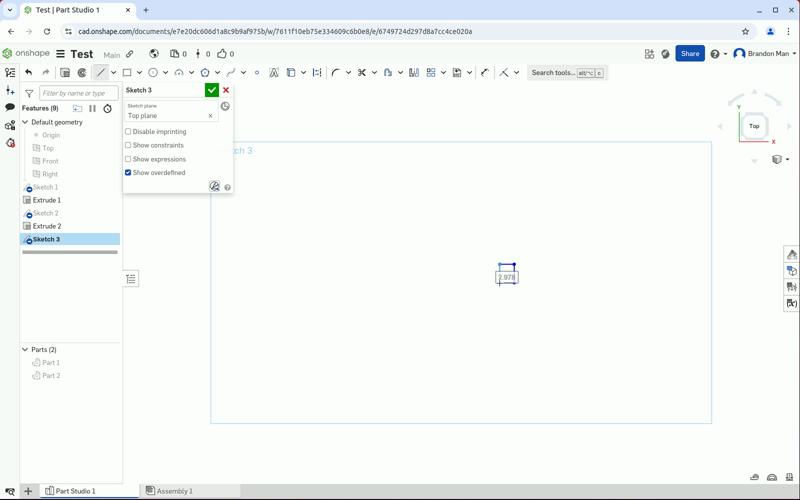
click(499, 282)
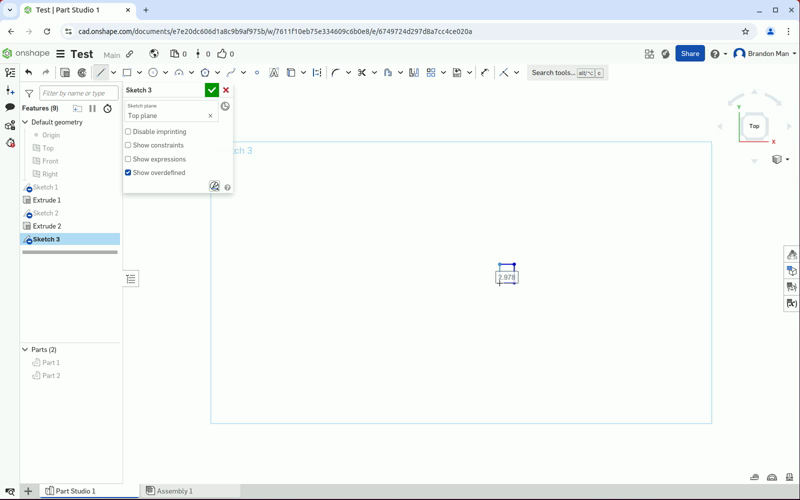
key(esc)
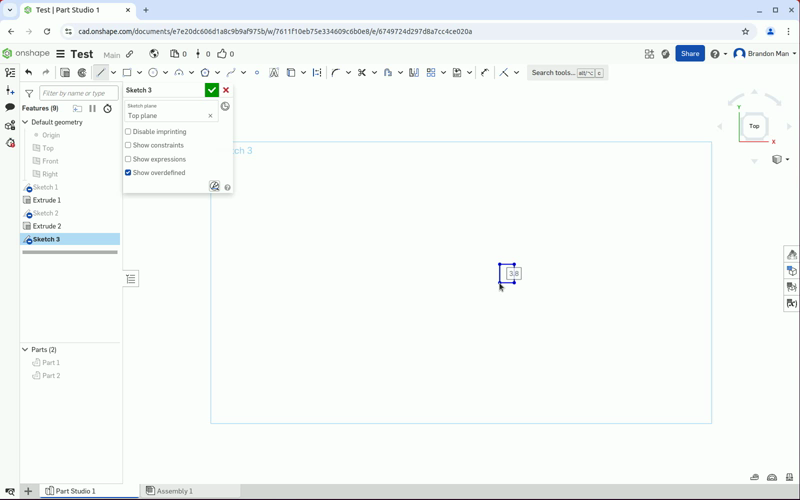
mouse_move(503, 268)
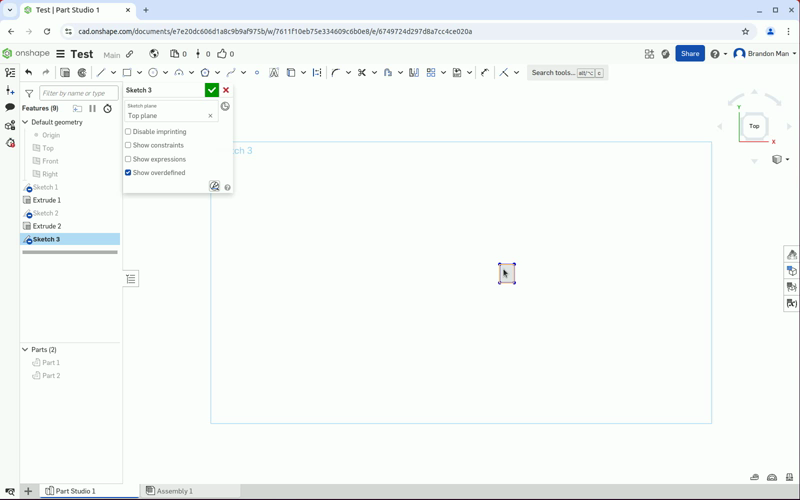
scroll(6)
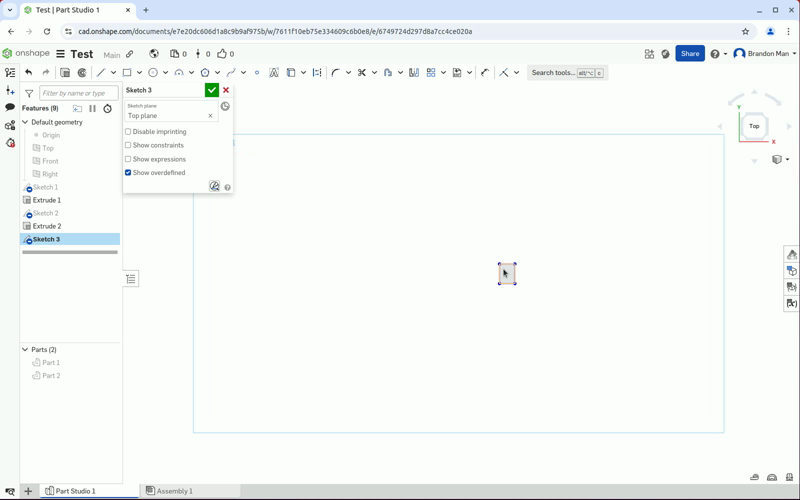
scroll(6)
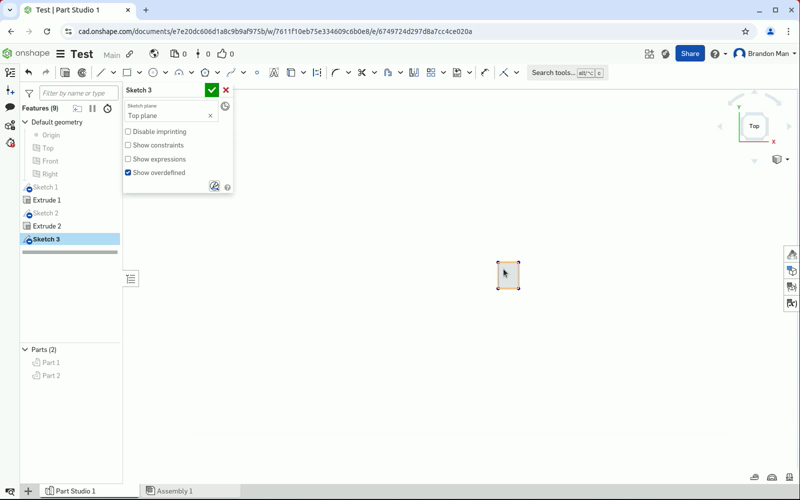
scroll(6)
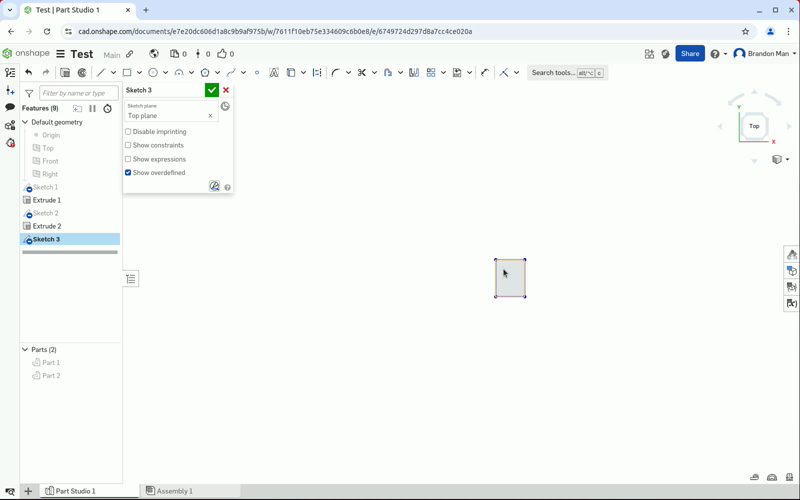
scroll(6)
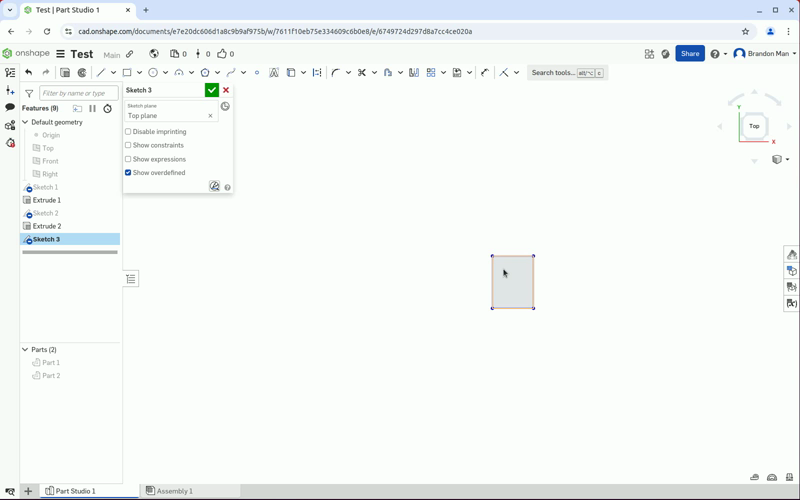
scroll(6)
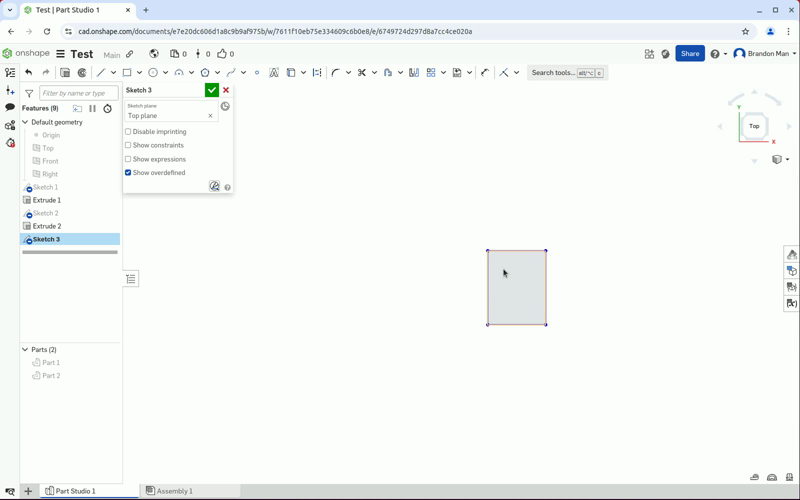
scroll(6)
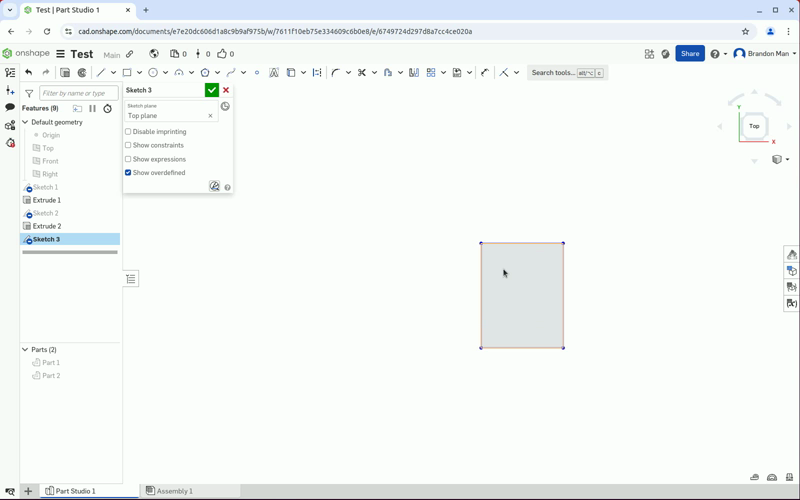
scroll(6)
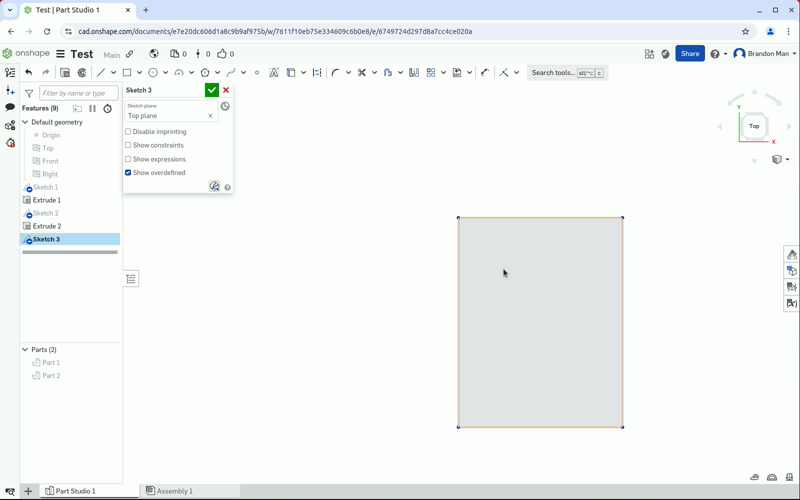
click(503, 268)
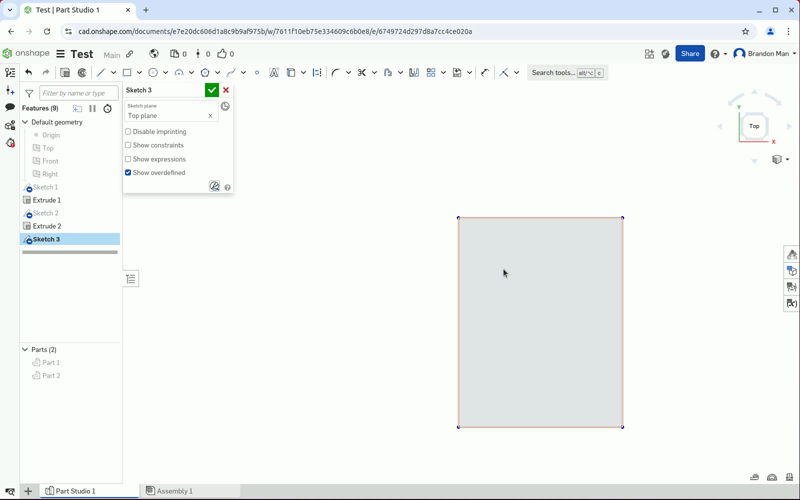
scroll(-6)
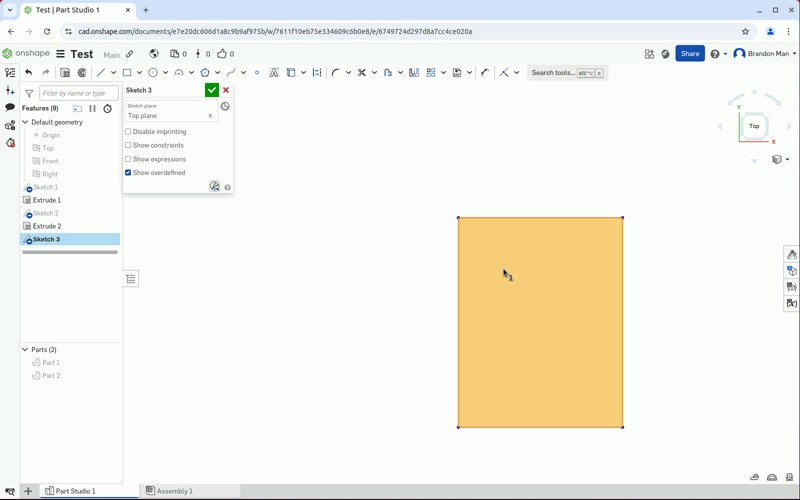
scroll(-6)
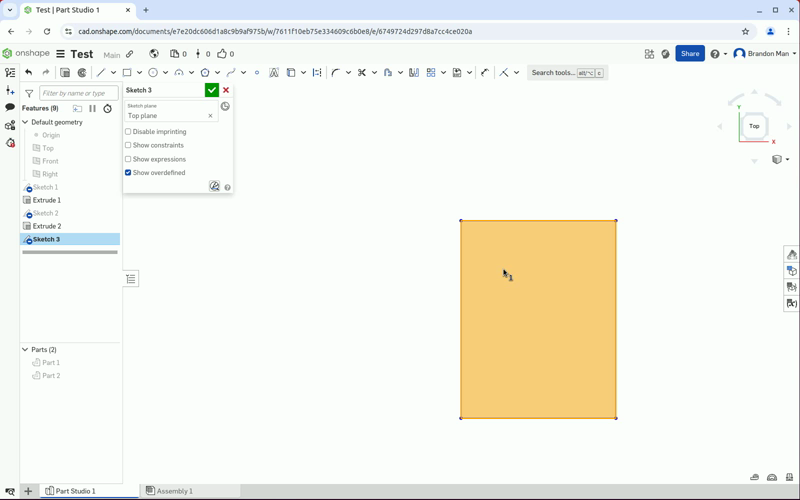
scroll(-6)
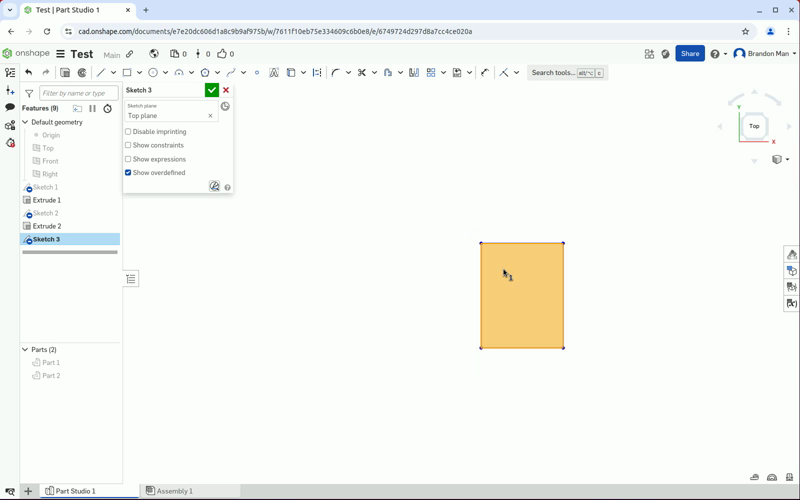
scroll(-6)
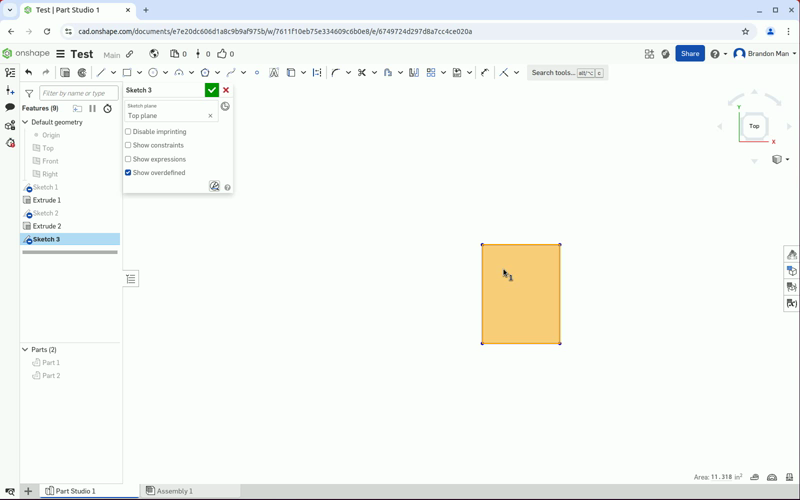
scroll(-6)
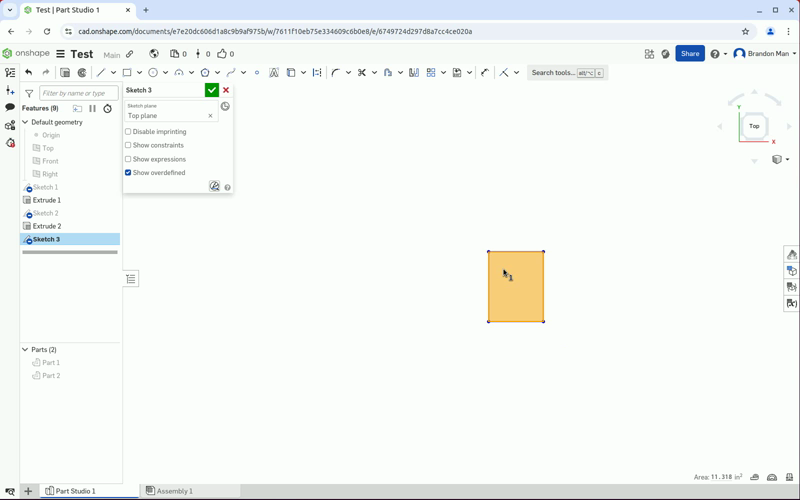
scroll(-6)
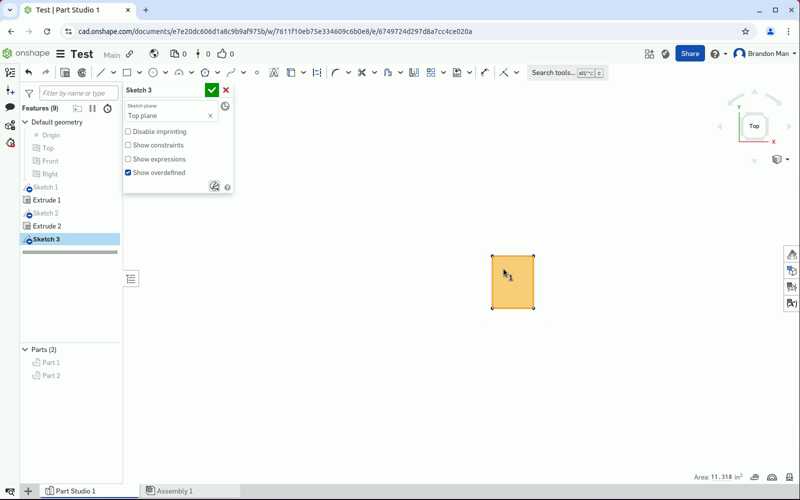
scroll(-6)
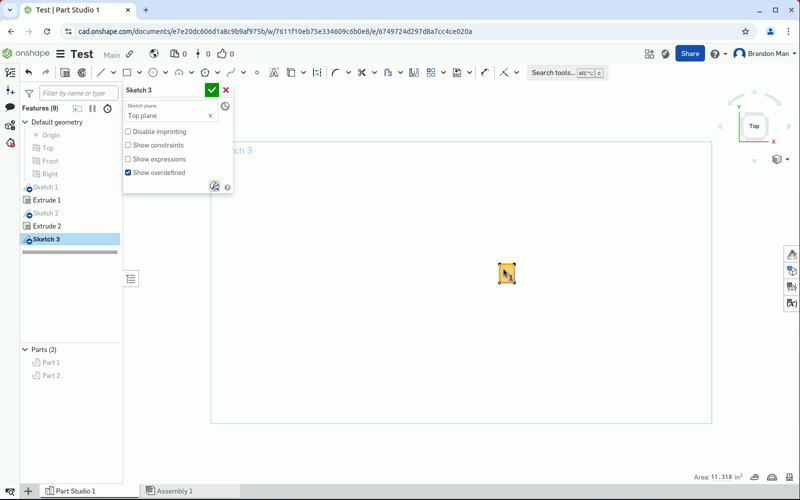
mouse_move(73, 352)
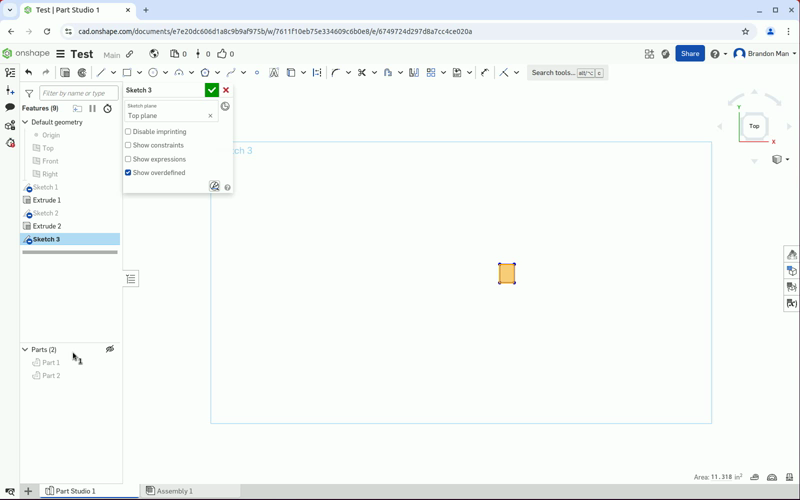
key(shift+y)
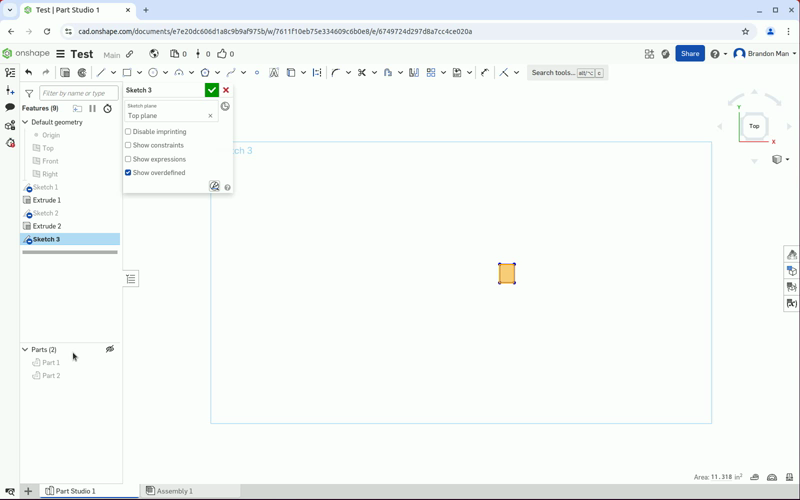
key(shift+e)
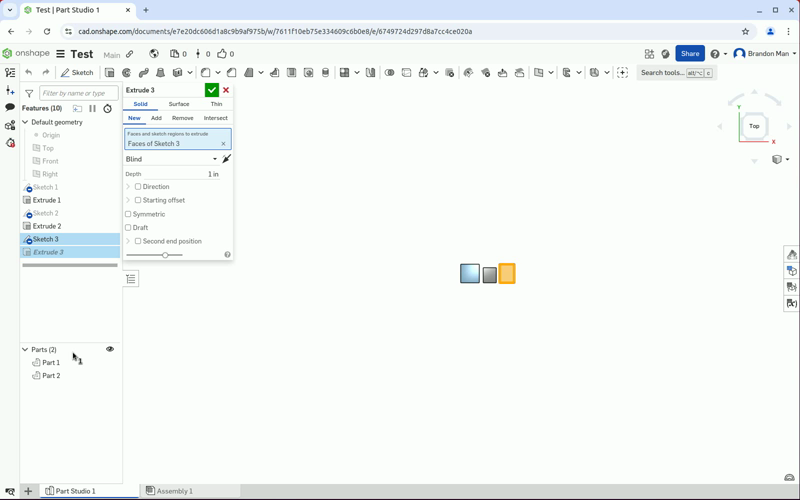
mouse_move(143, 106)
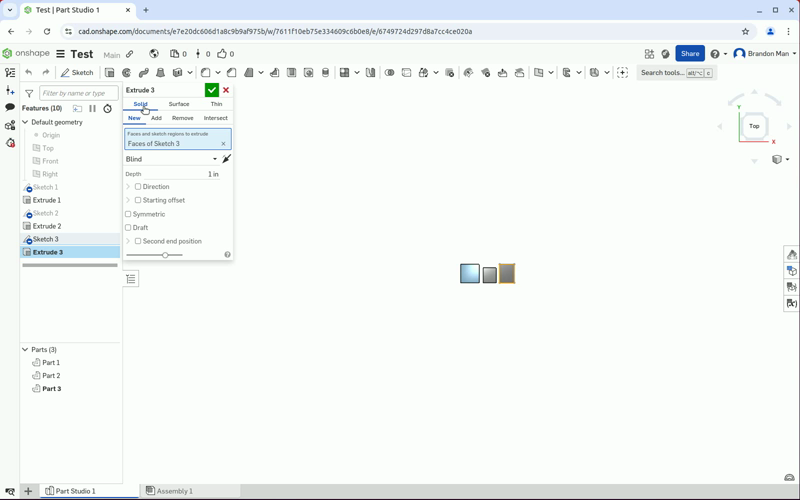
click(143, 106)
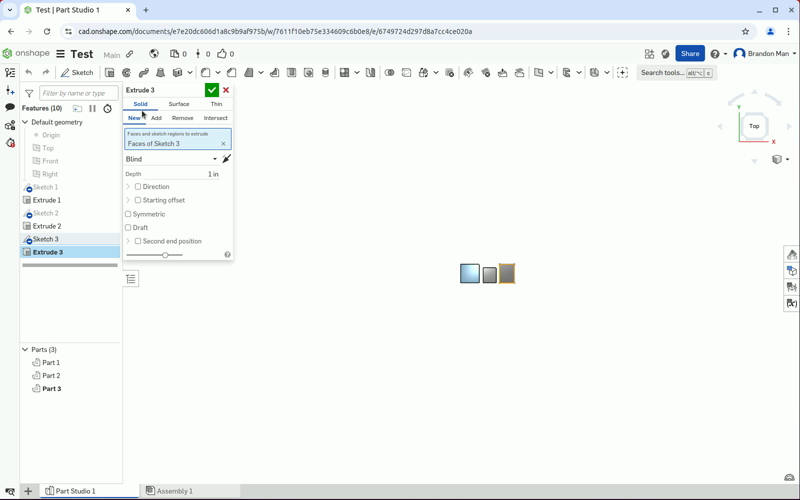
mouse_move(137, 120)
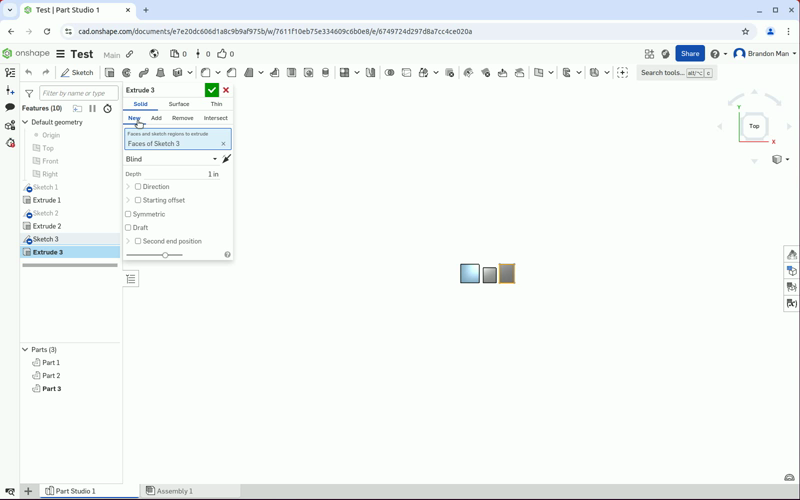
click(137, 120)
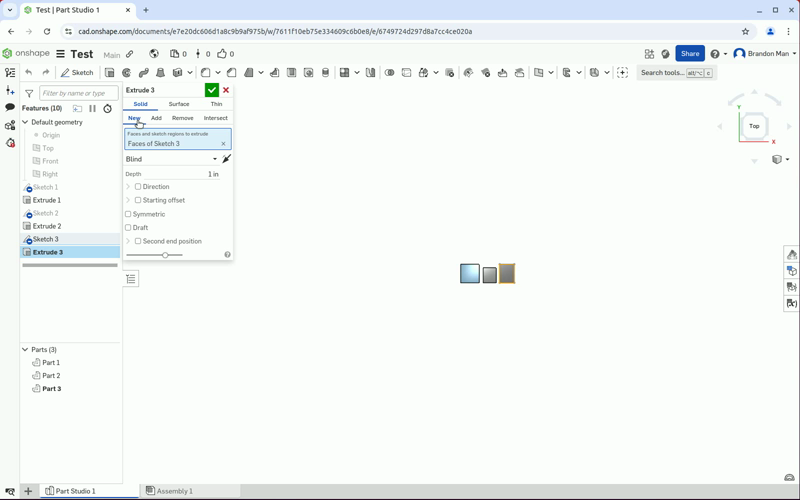
key(tab, 4)
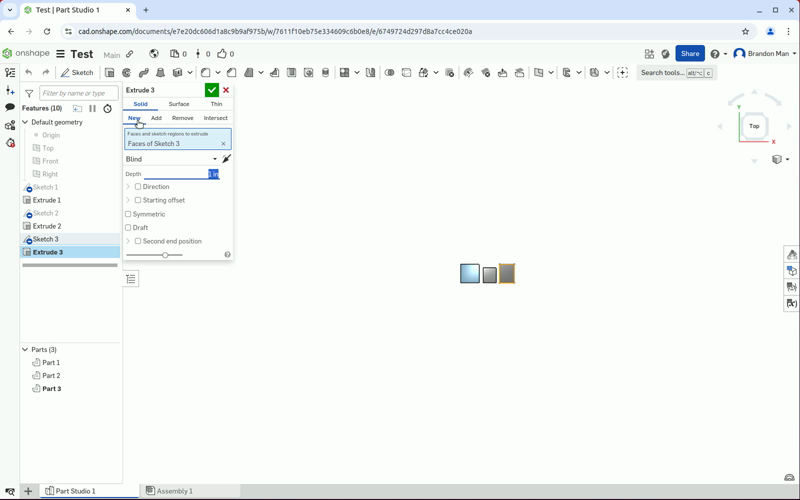
text(5.296)
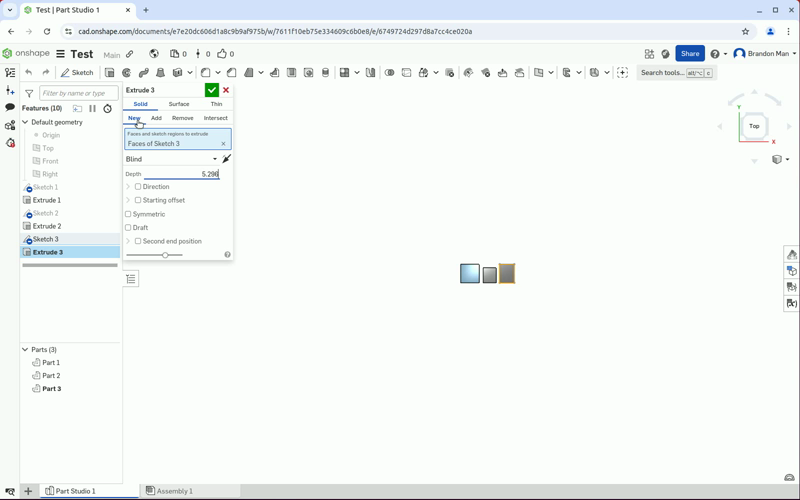
key(enter)
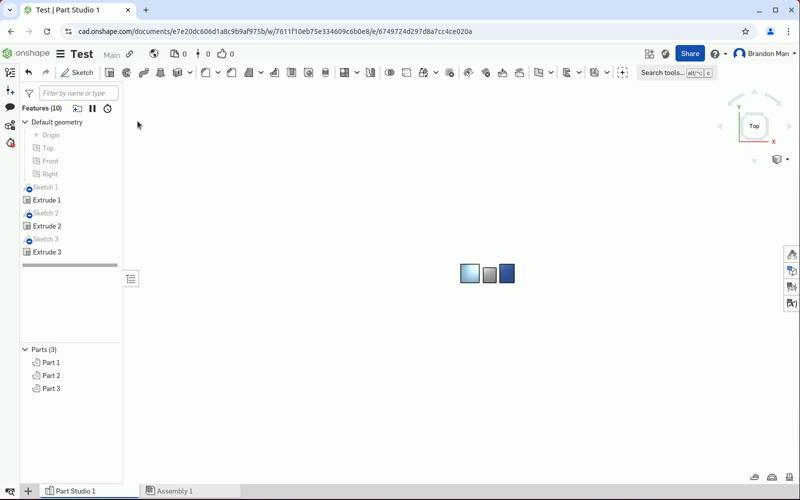
key(shift+h)
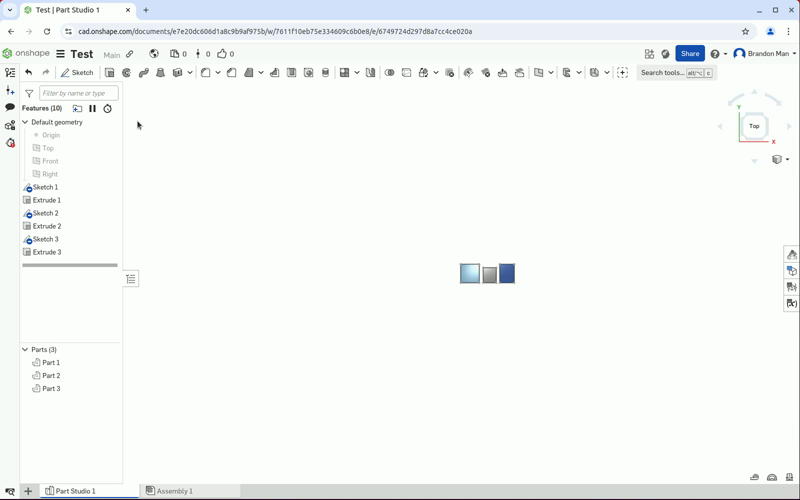
key(shift+h)
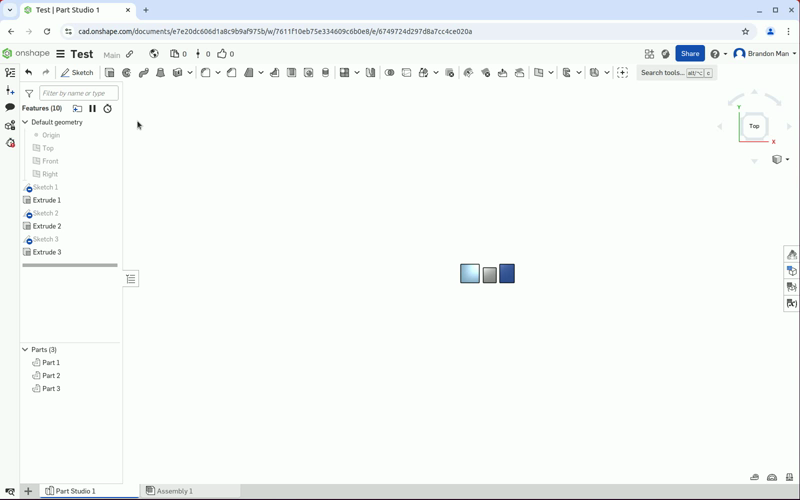
mouse_move(73, 189)
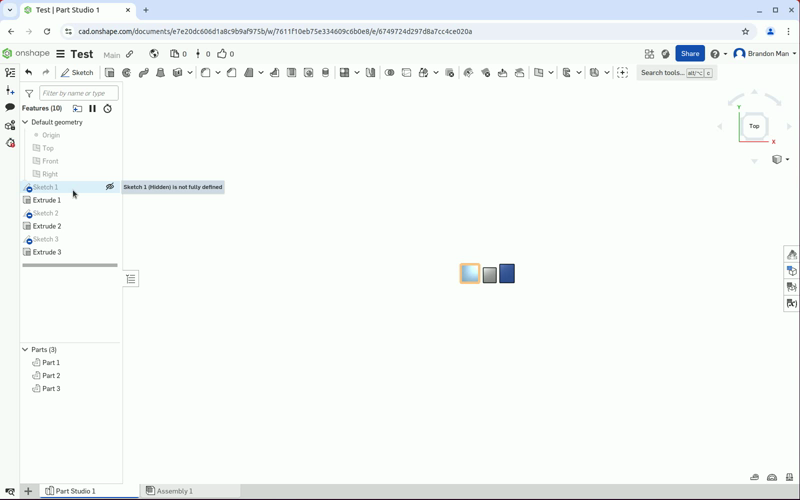
click(73, 189)
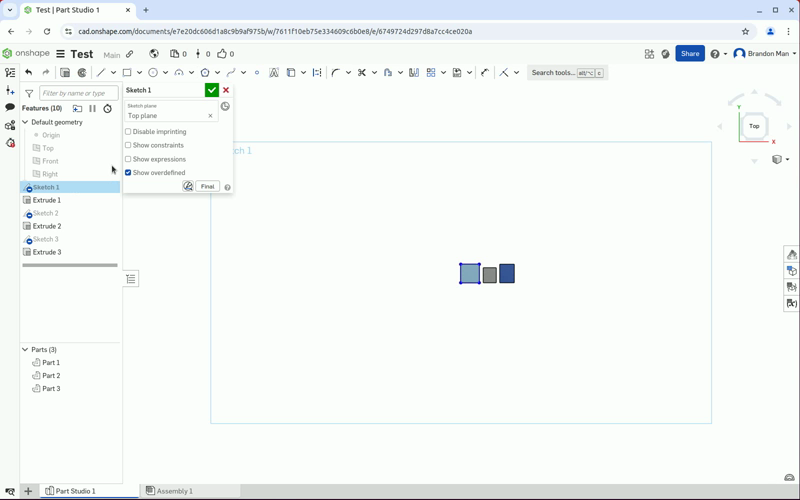
mouse_move(229, 92)
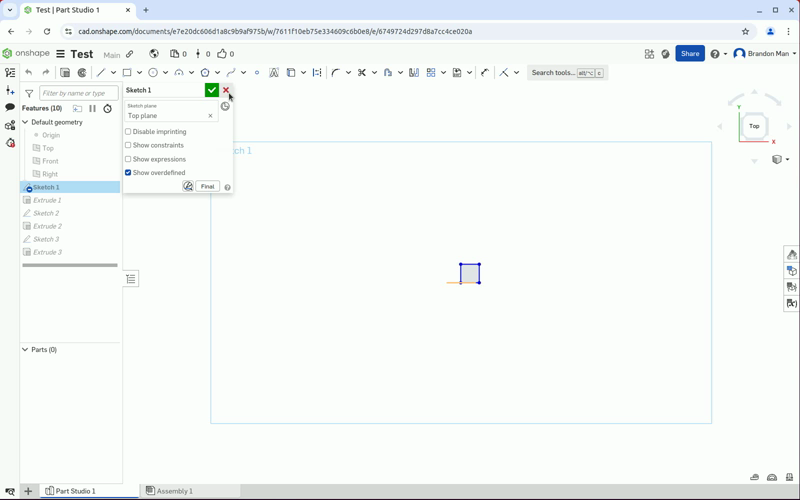
click(229, 92)
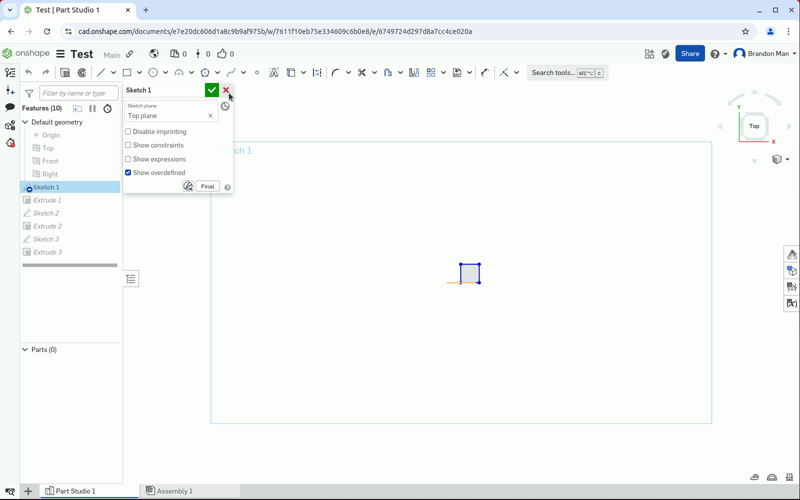
key(shift+s)
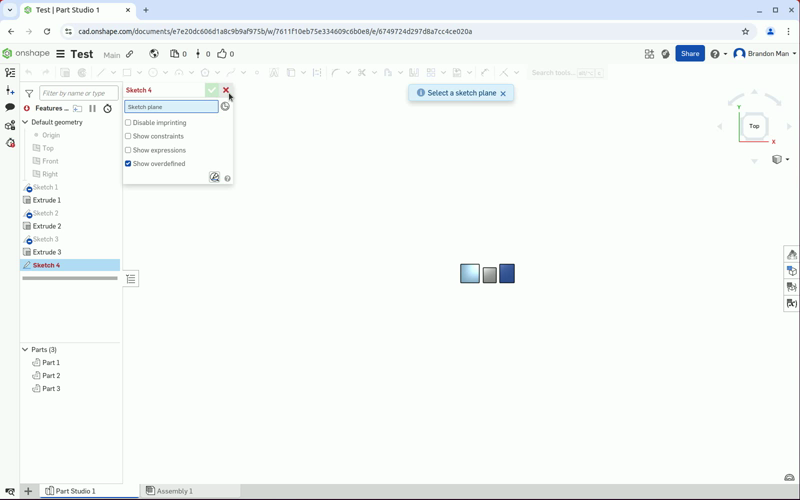
mouse_move(73, 150)
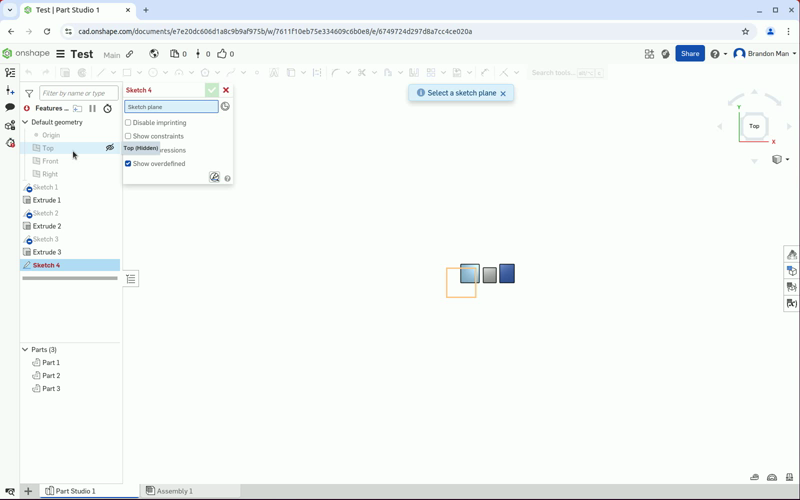
click(73, 150)
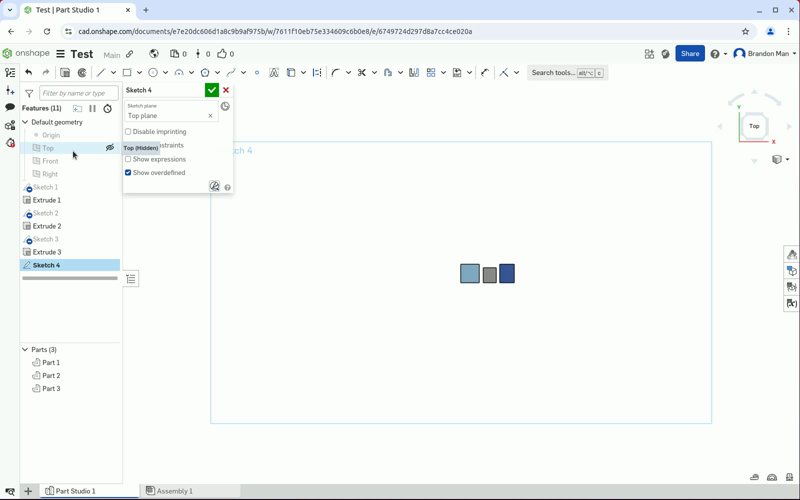
mouse_move(73, 352)
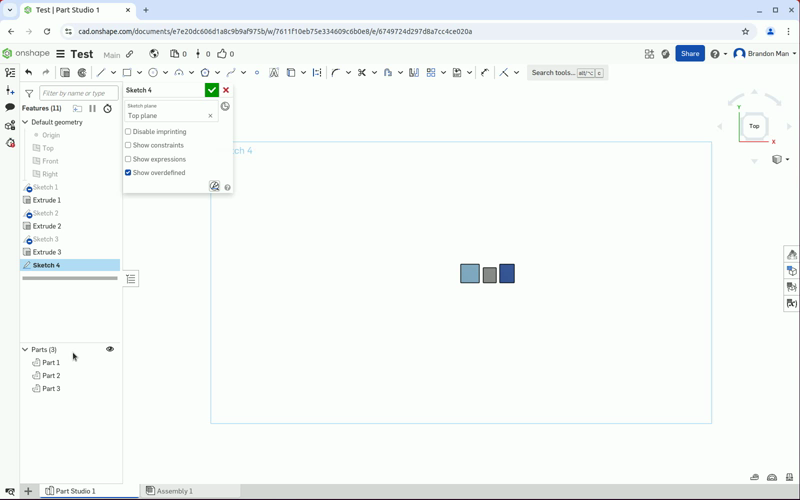
key(y)
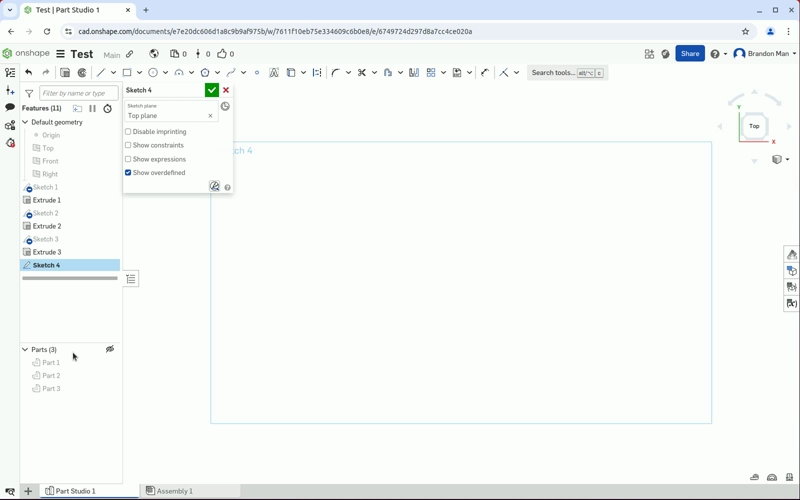
key(l)
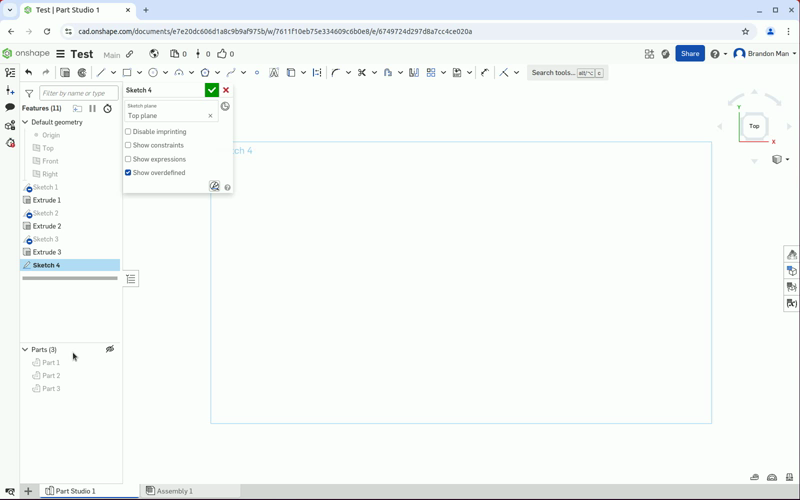
key_down(shift)
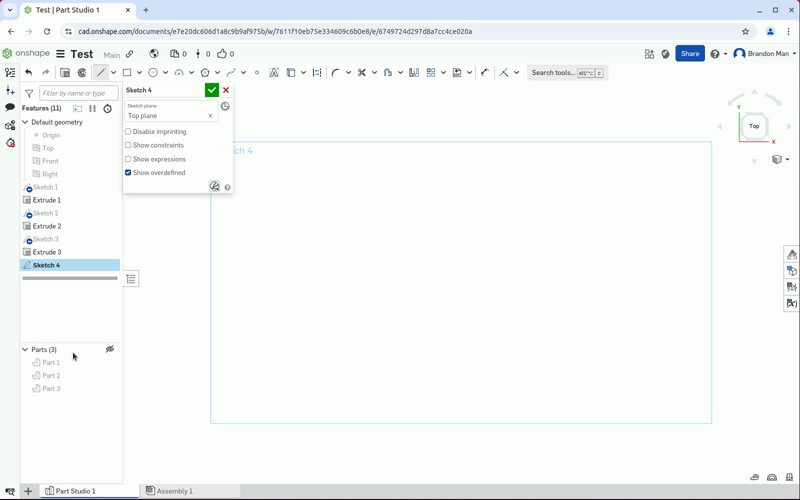
mouse_move(518, 282)
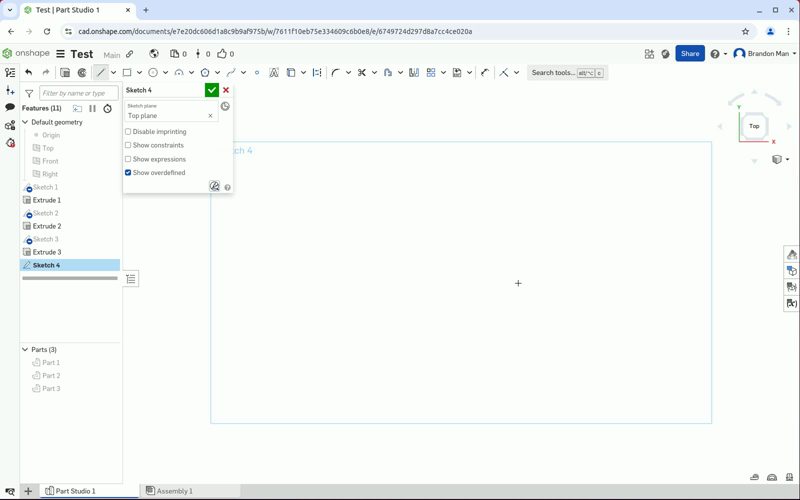
click(518, 282)
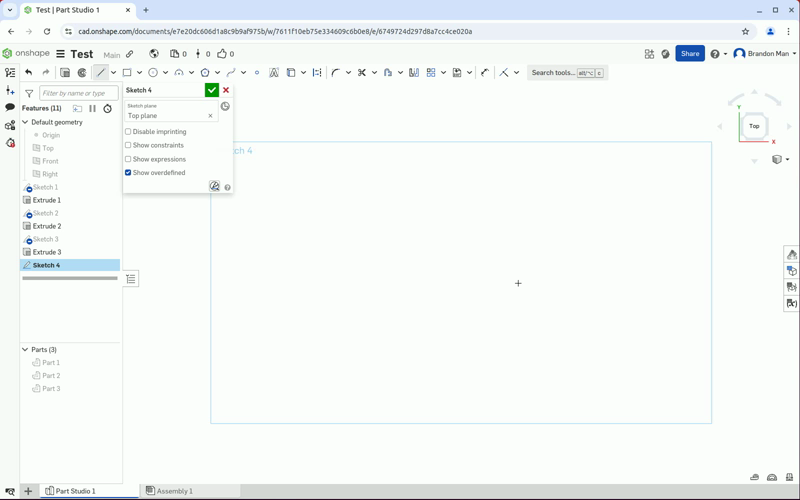
key_up(shift)
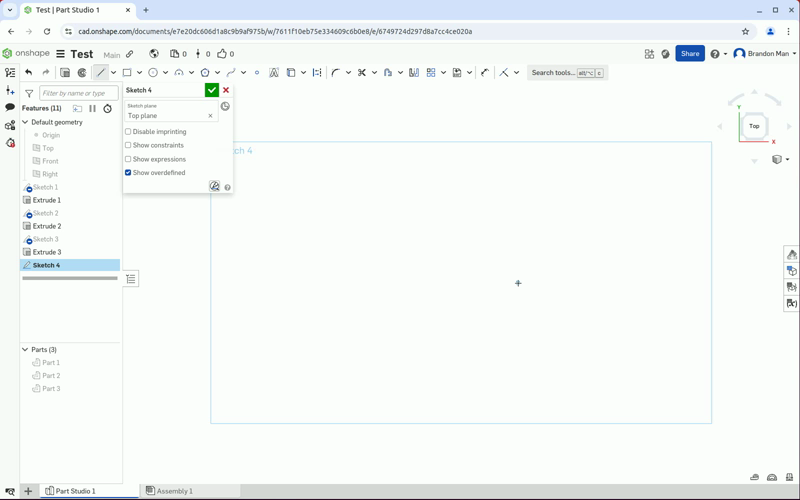
key_down(shift)
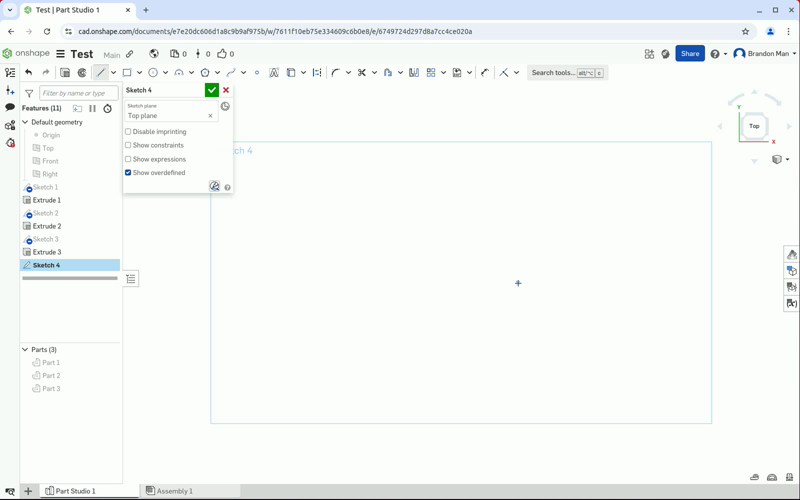
mouse_move(548, 282)
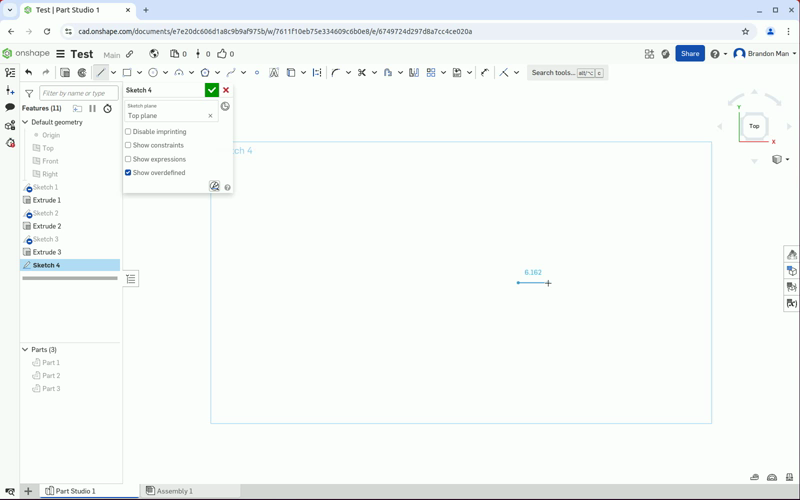
mouse_move(537, 282)
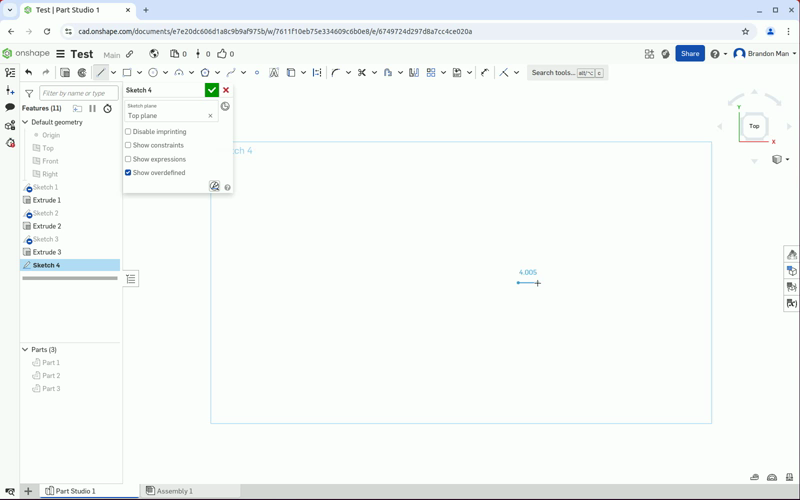
click(537, 282)
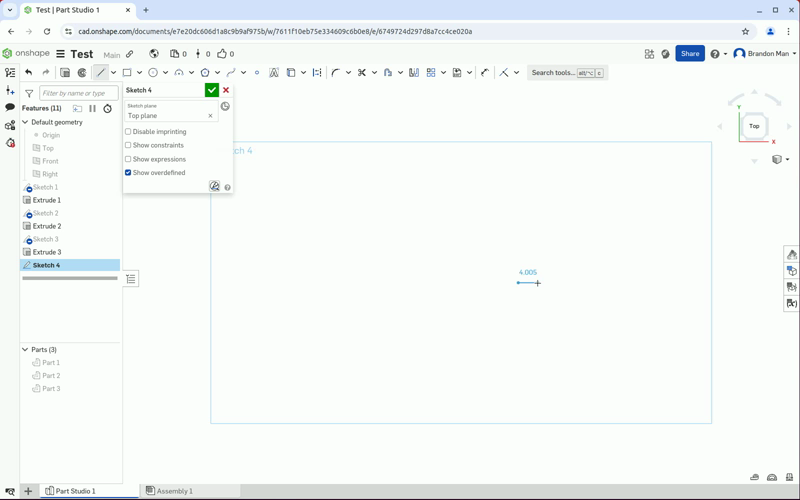
key_up(shift)
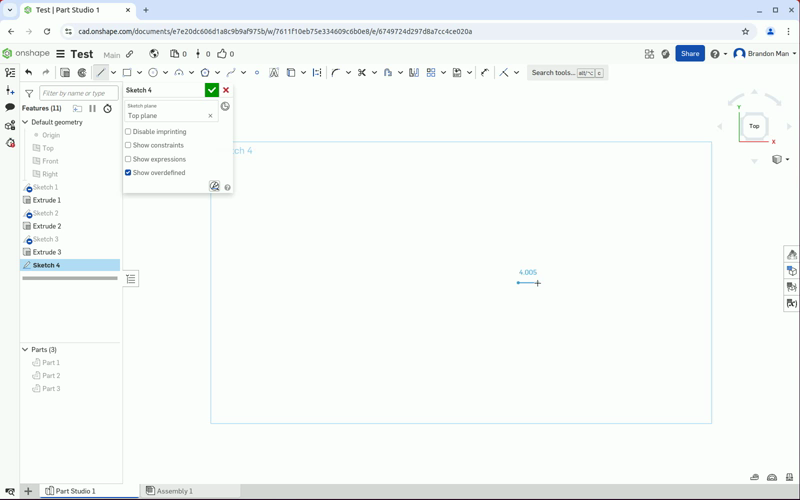
key_down(shift)
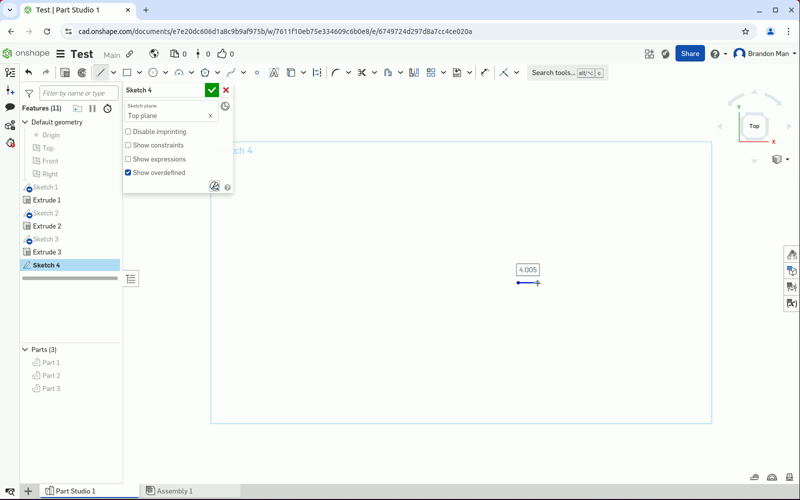
mouse_move(567, 282)
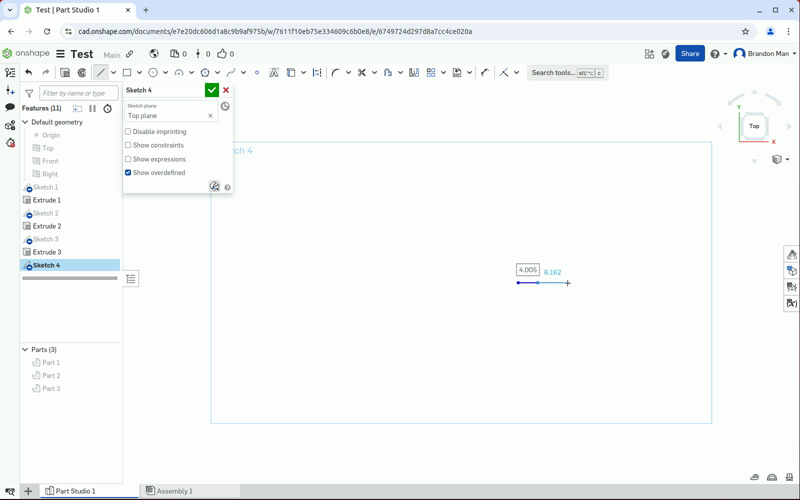
mouse_move(537, 261)
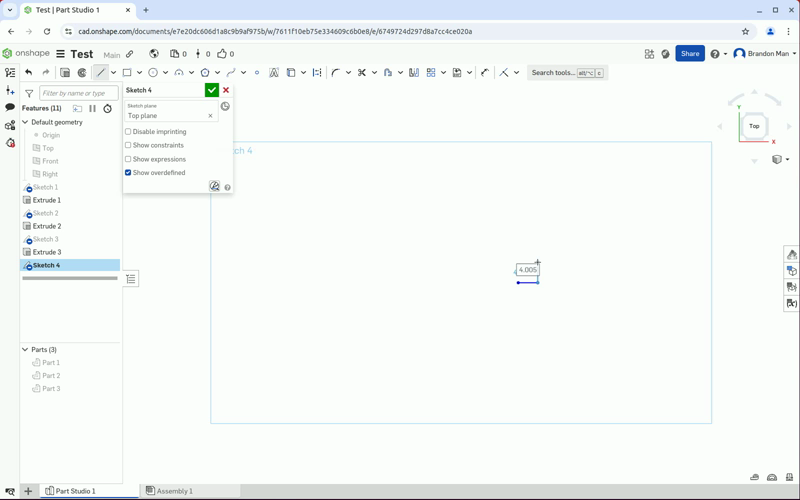
click(537, 261)
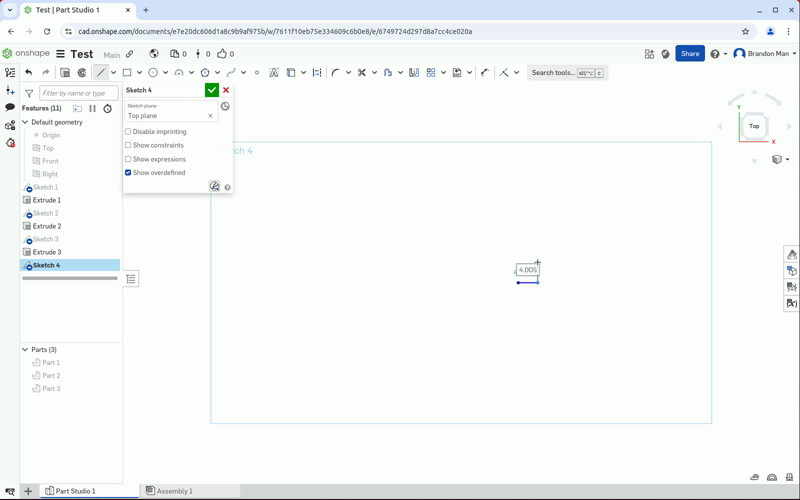
key_up(shift)
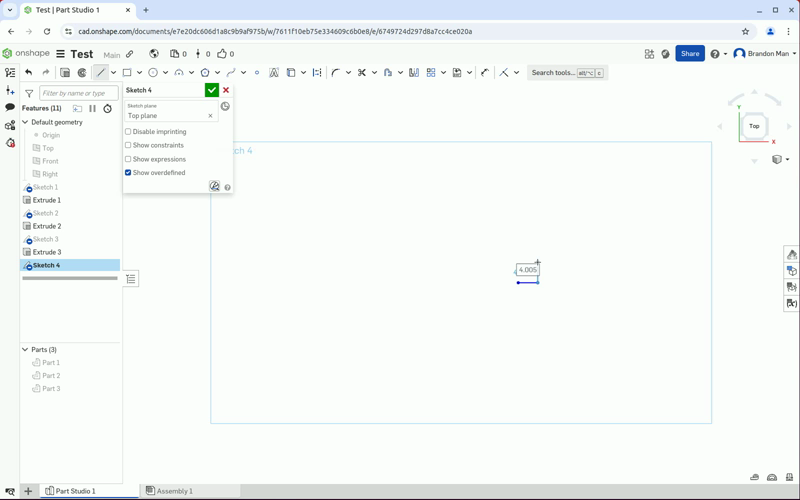
key_down(shift)
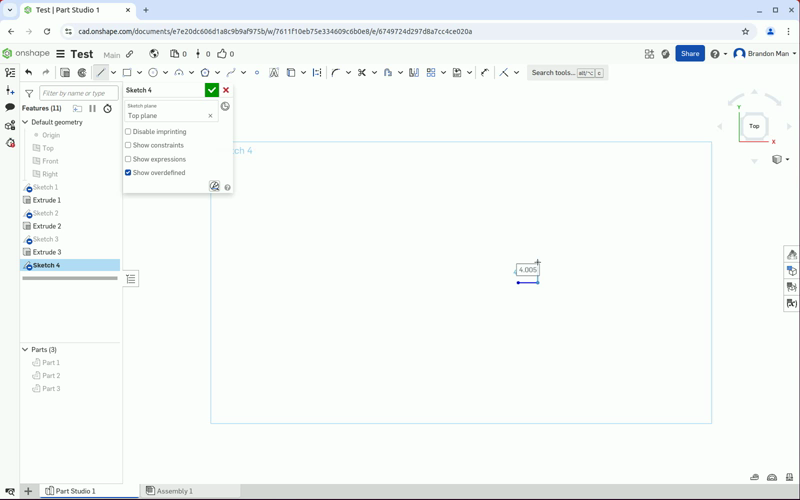
mouse_move(567, 261)
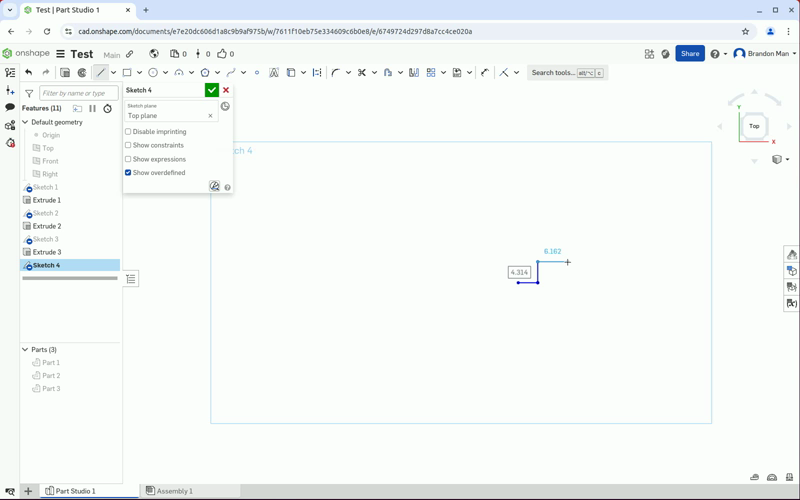
mouse_move(518, 261)
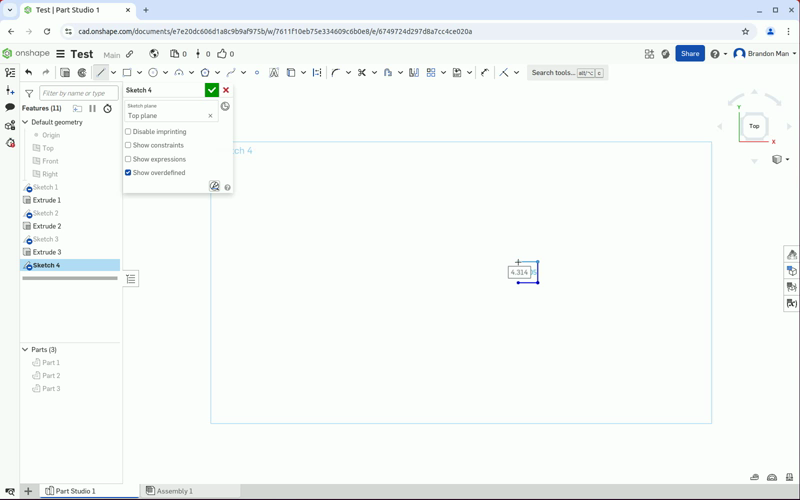
click(518, 261)
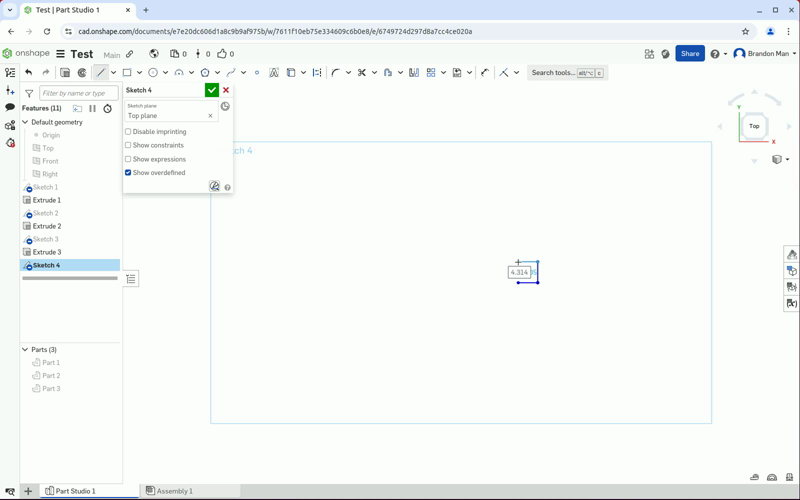
key_up(shift)
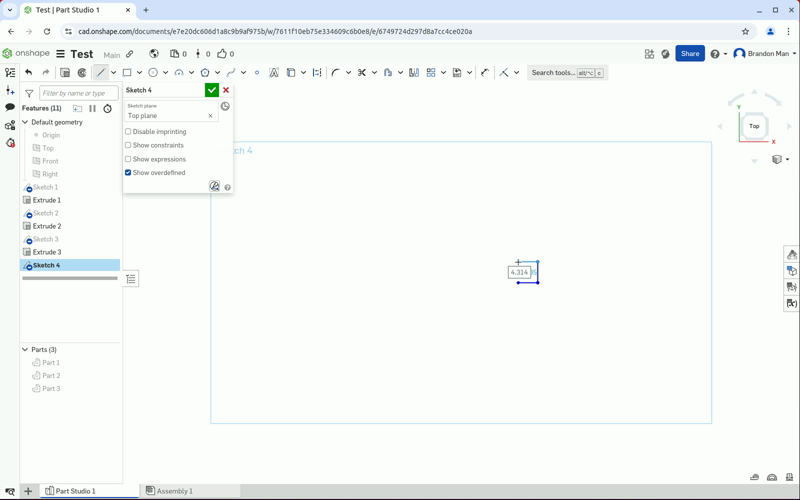
mouse_move(548, 261)
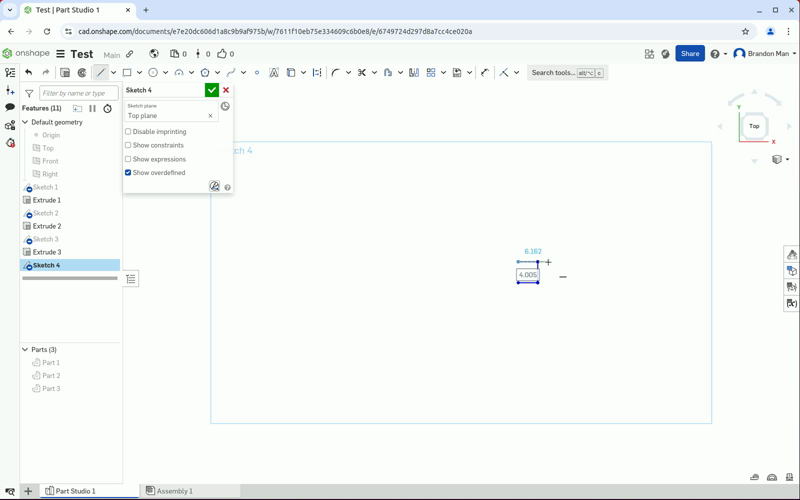
key_down(shift)
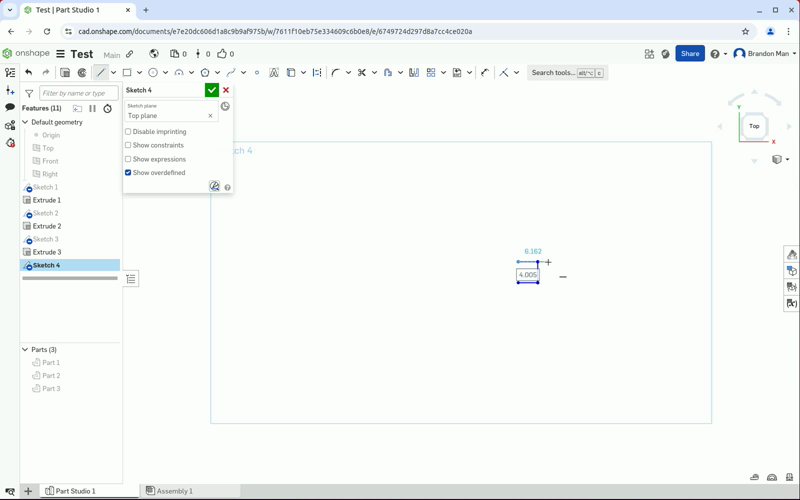
mouse_move(518, 282)
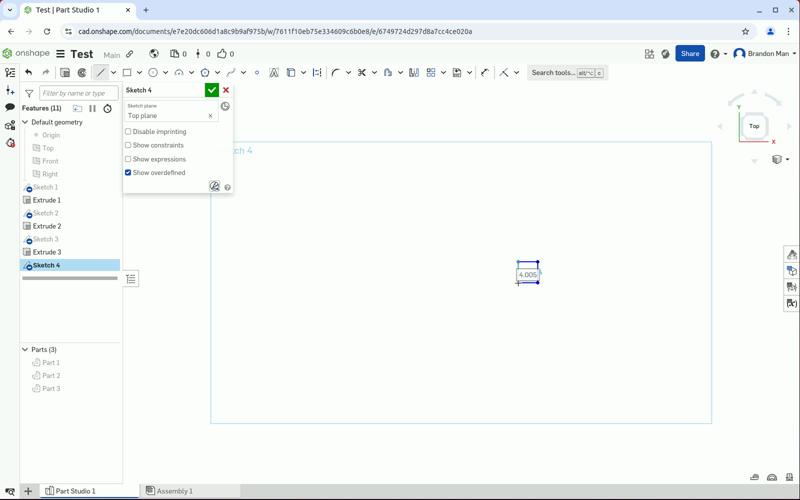
key_up(shift)
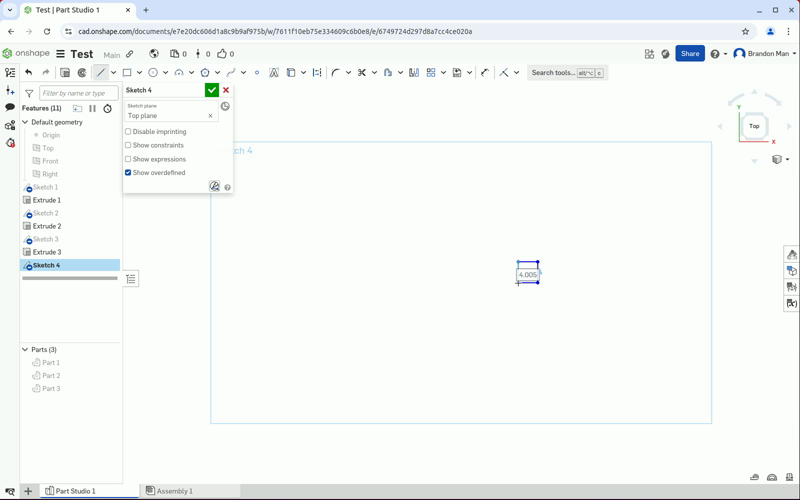
click(518, 282)
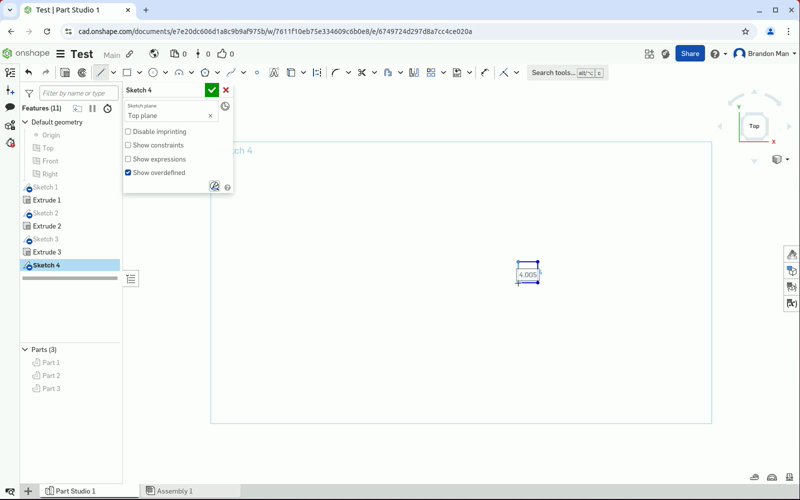
key(esc)
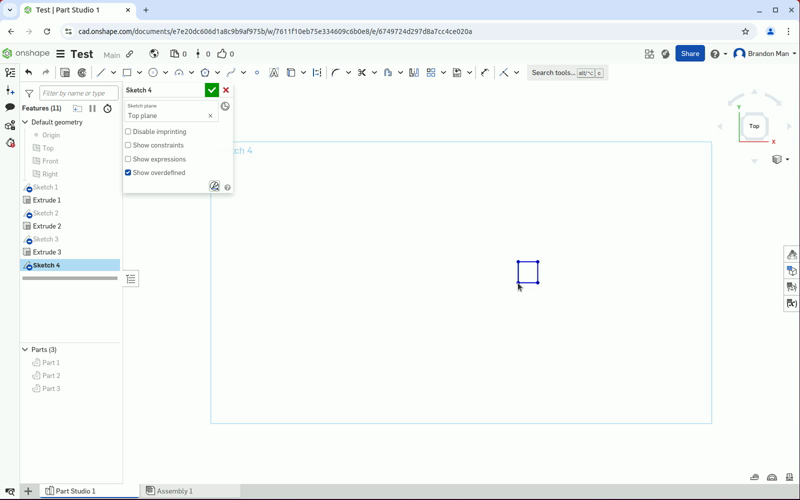
mouse_move(521, 264)
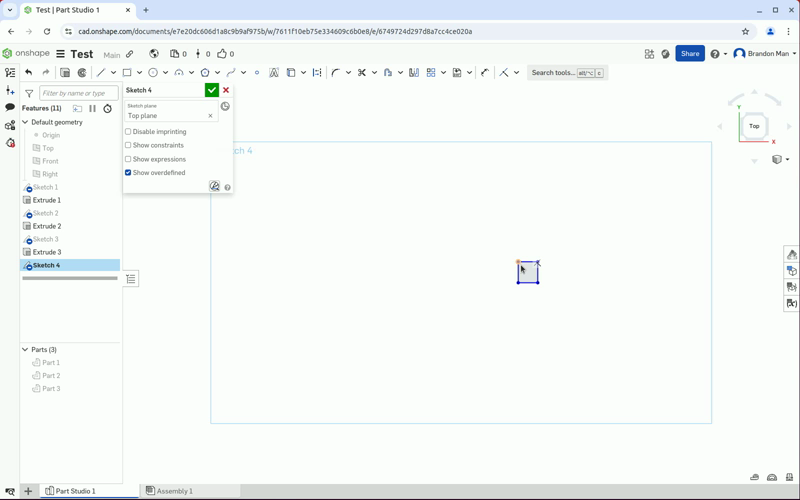
scroll(6)
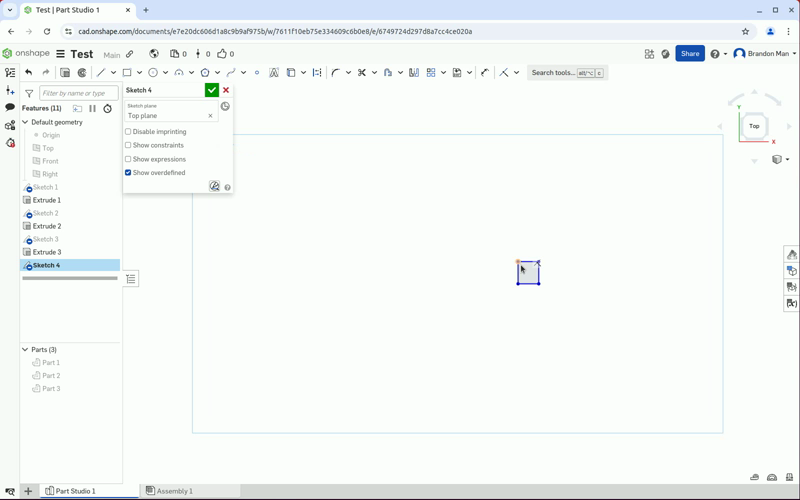
scroll(6)
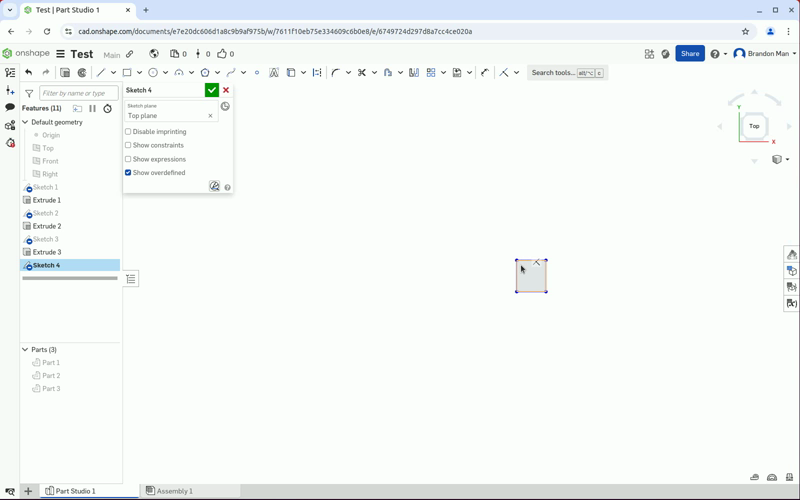
scroll(6)
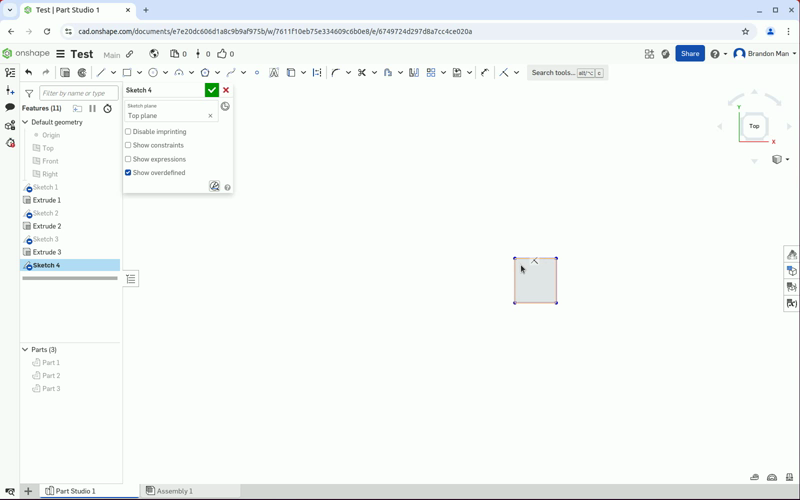
scroll(6)
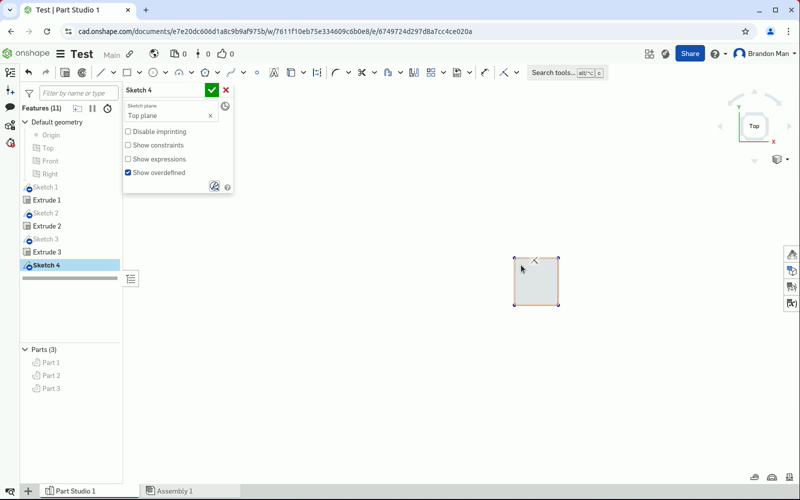
scroll(6)
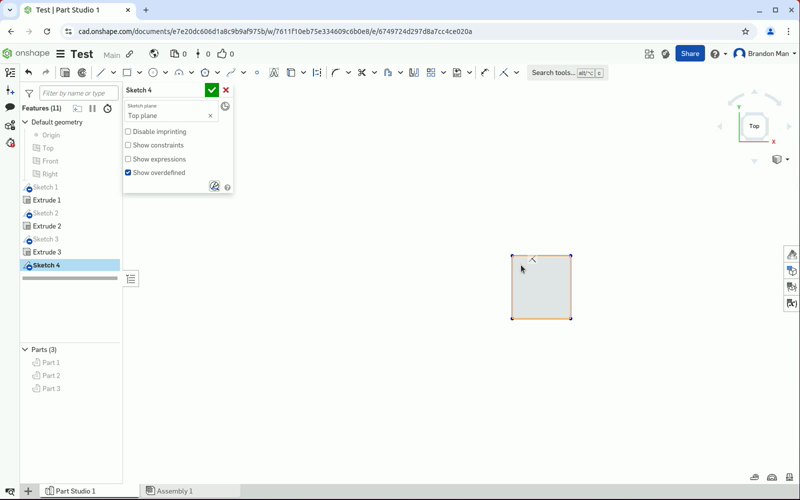
scroll(6)
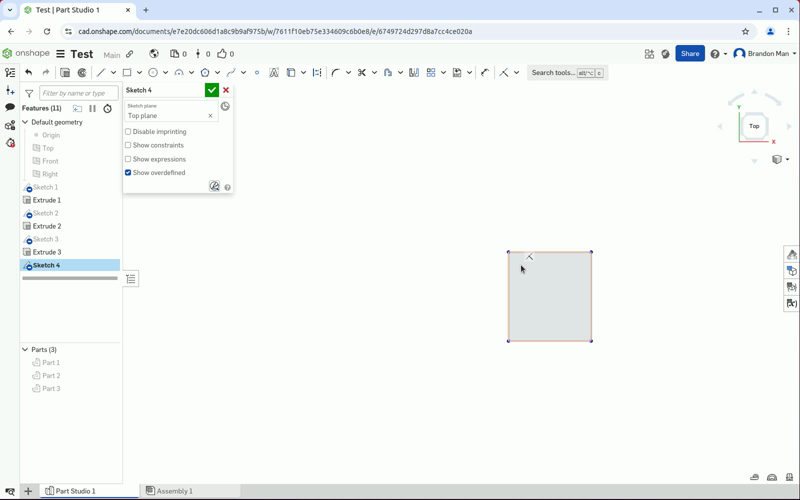
scroll(6)
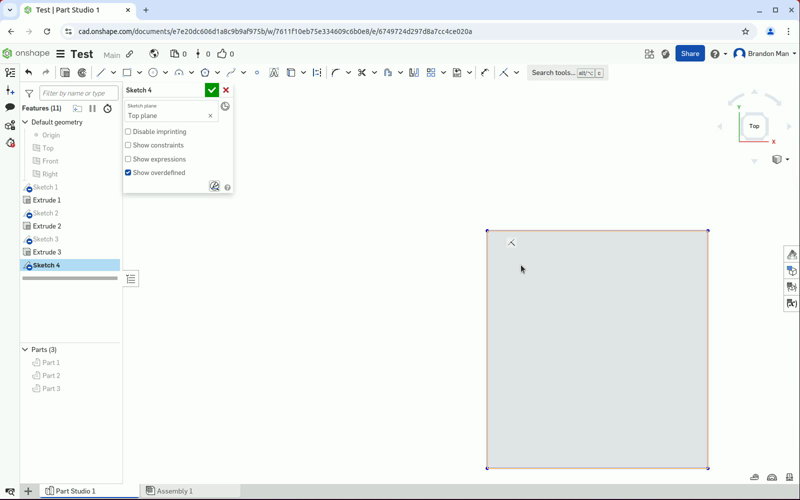
click(521, 264)
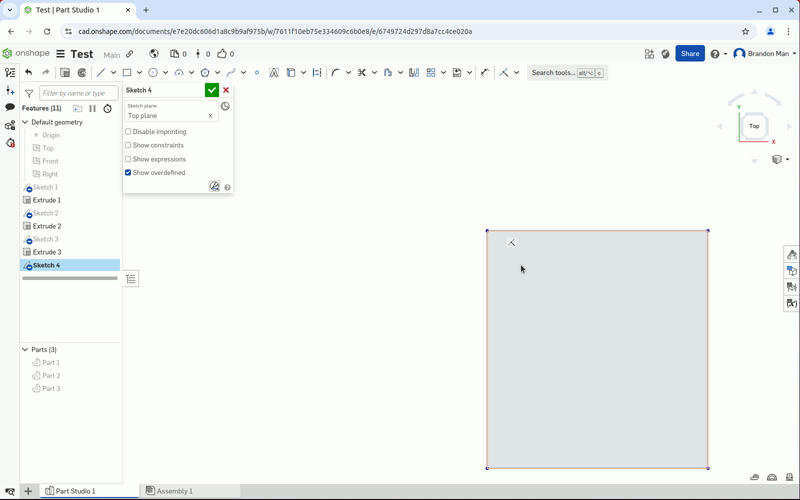
scroll(-6)
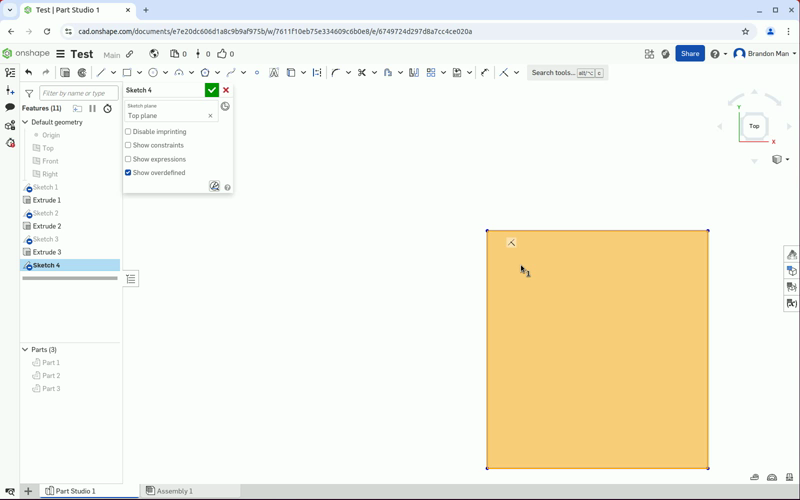
scroll(-6)
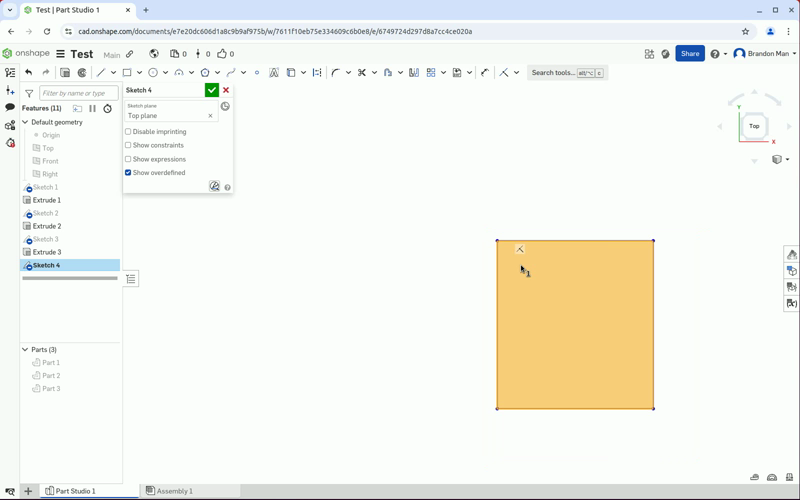
scroll(-6)
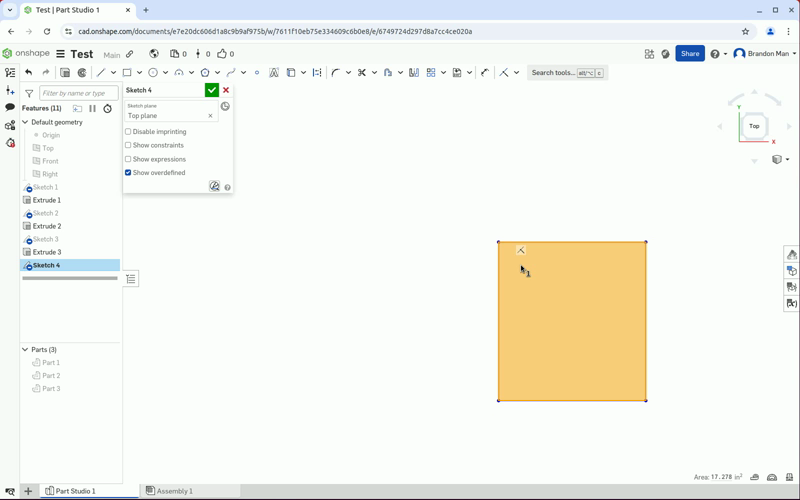
scroll(-6)
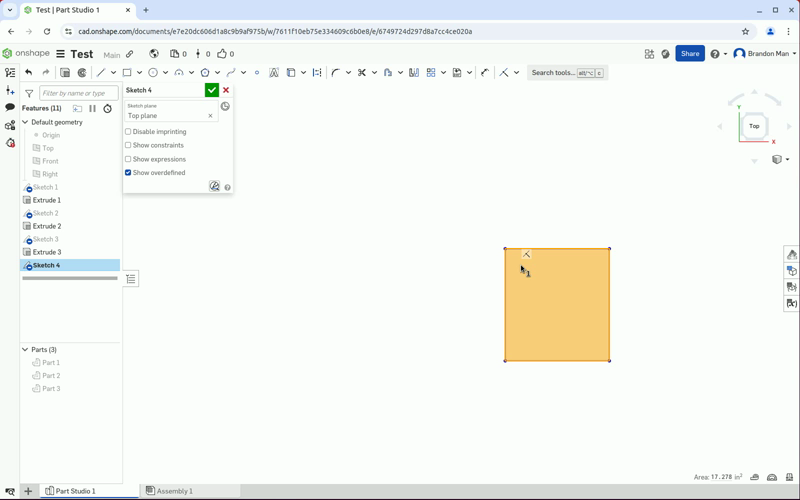
scroll(-6)
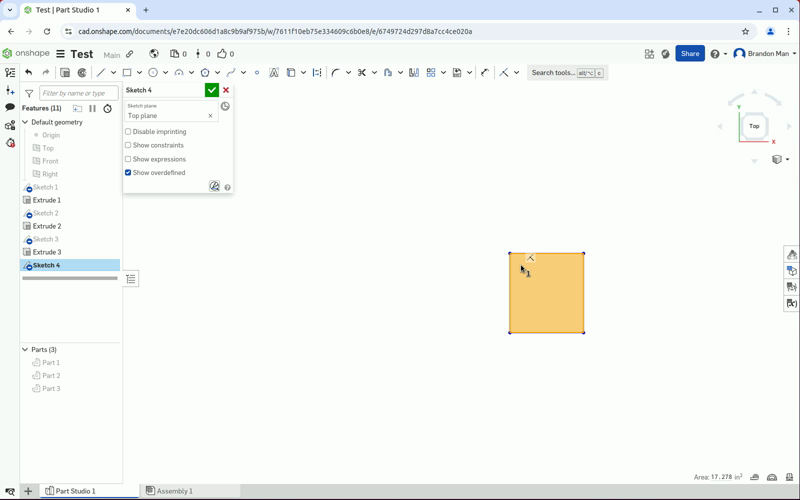
scroll(-6)
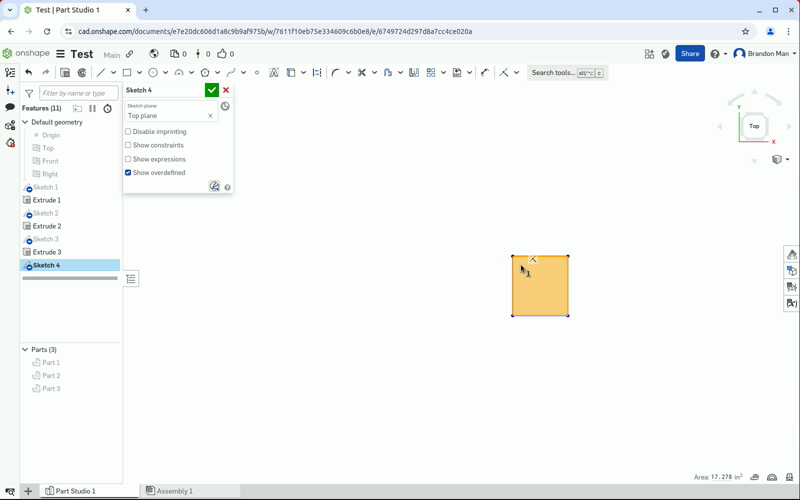
scroll(-6)
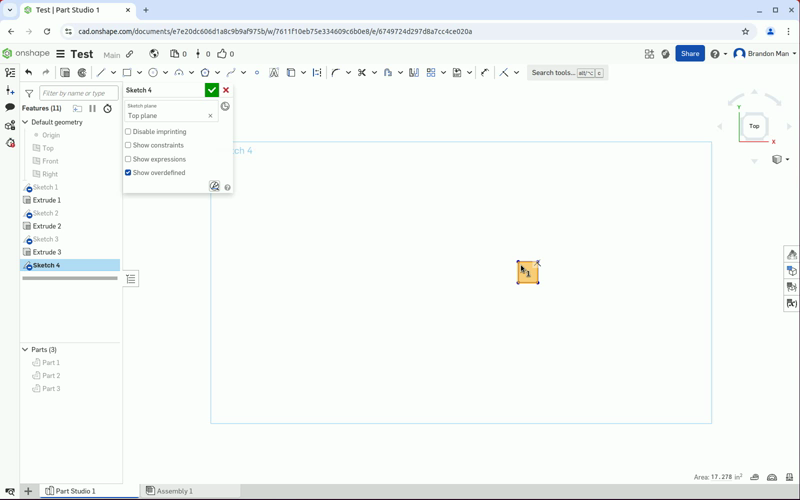
mouse_move(73, 352)
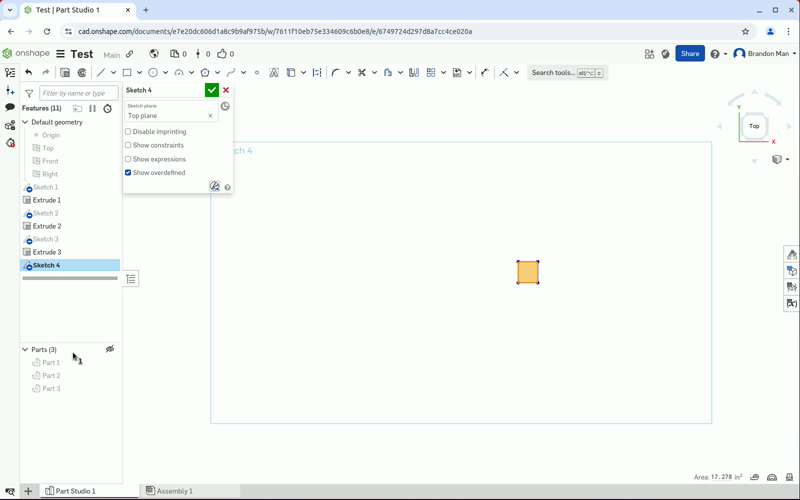
key(shift+y)
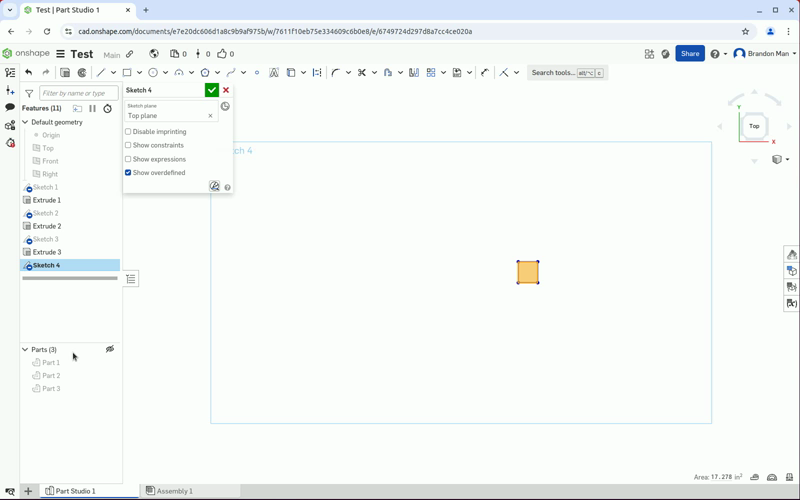
key(shift+e)
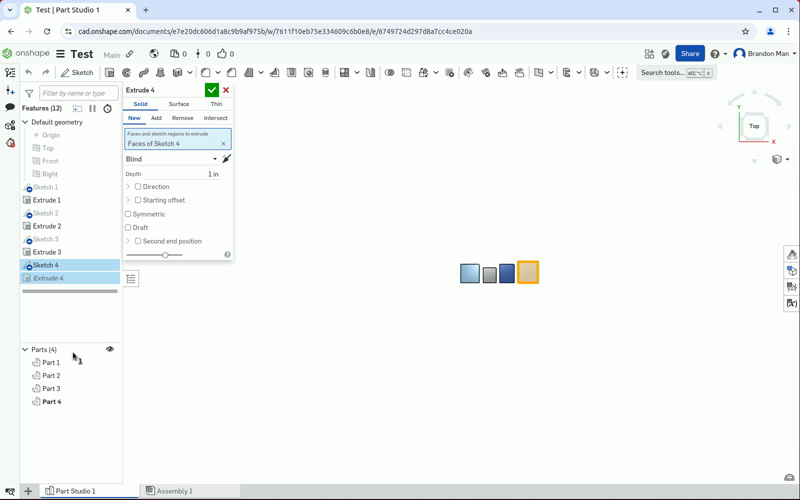
mouse_move(143, 106)
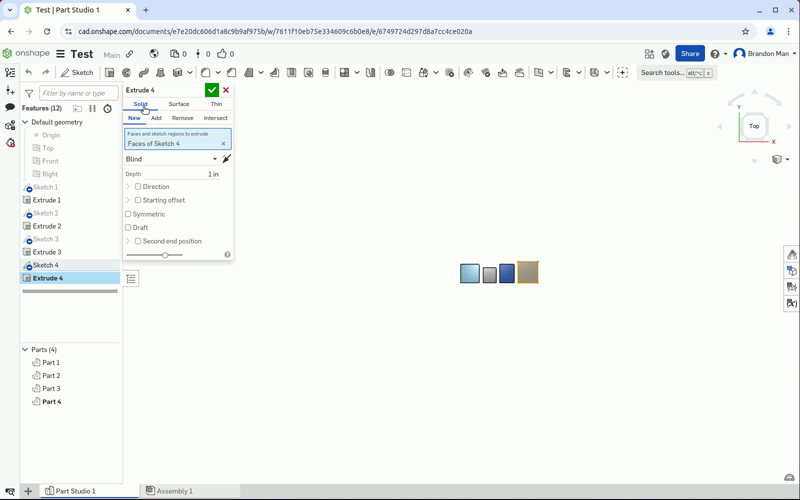
click(143, 106)
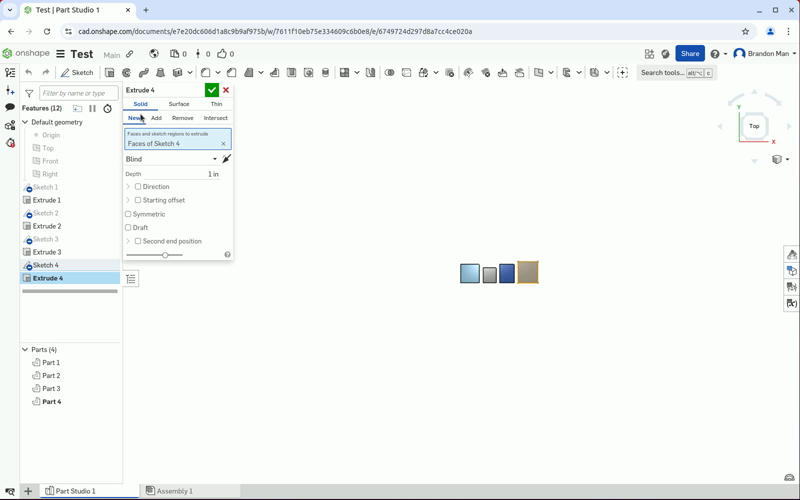
mouse_move(137, 120)
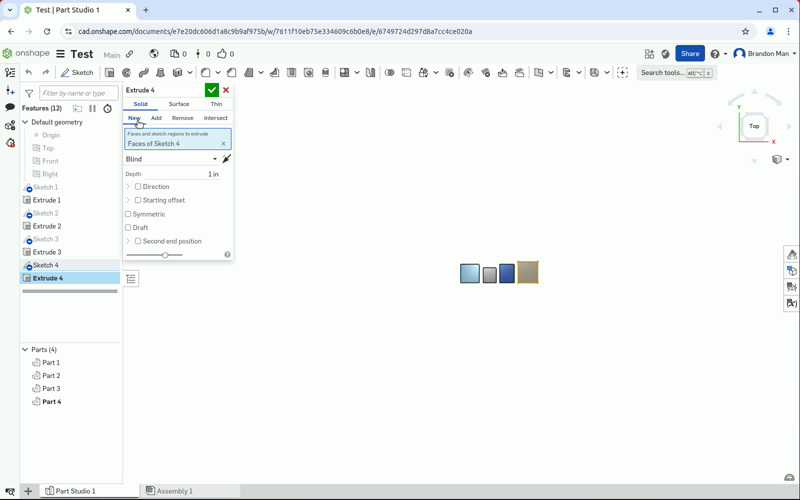
click(137, 120)
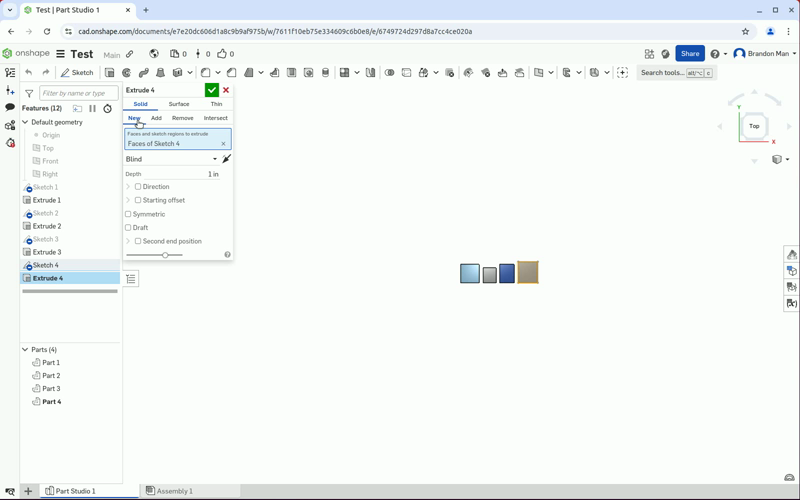
key(tab, 4)
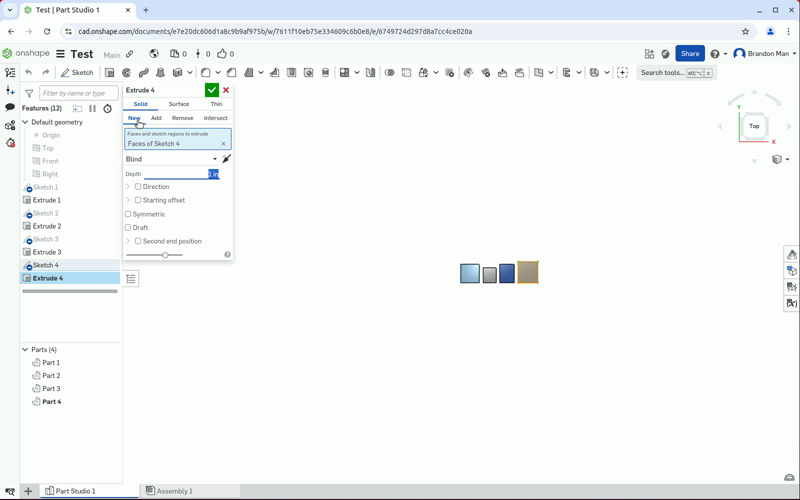
text(5.296)
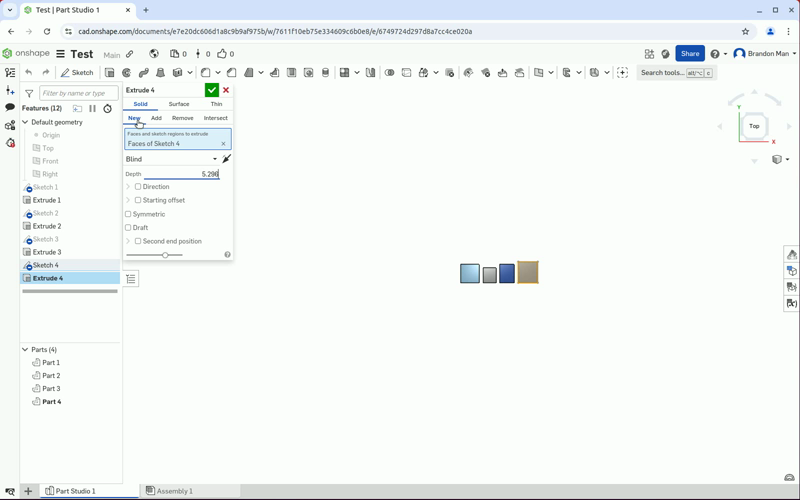
key(enter)
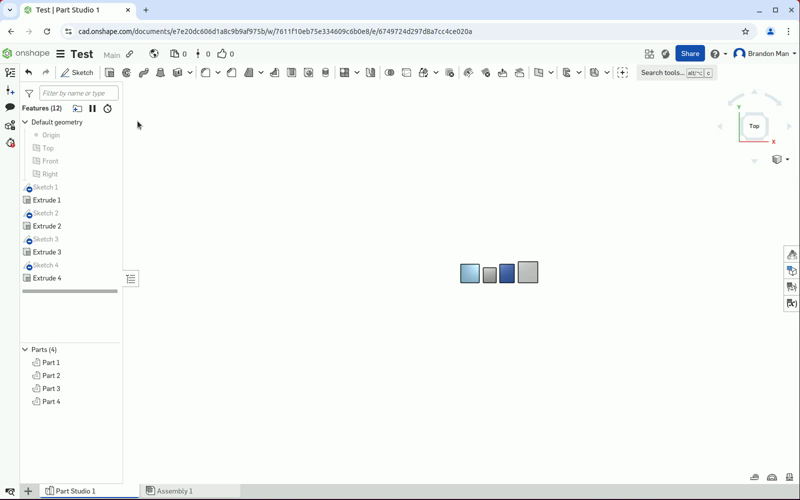
key(shift+h)
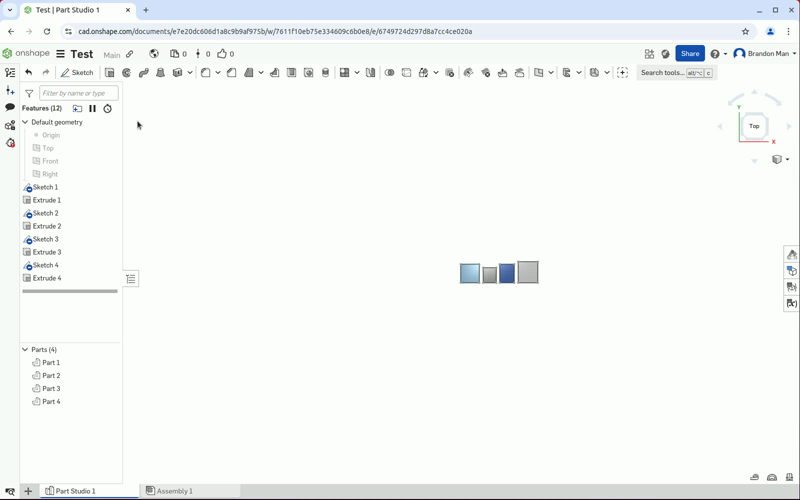
key(shift+h)
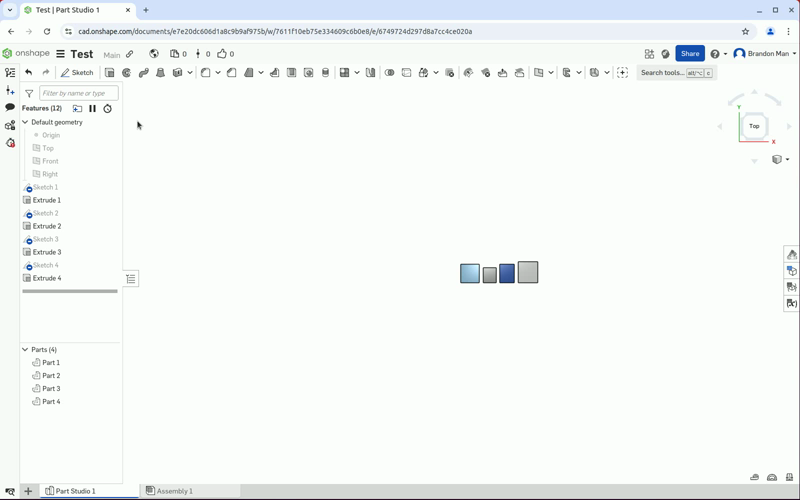
mouse_move(73, 189)
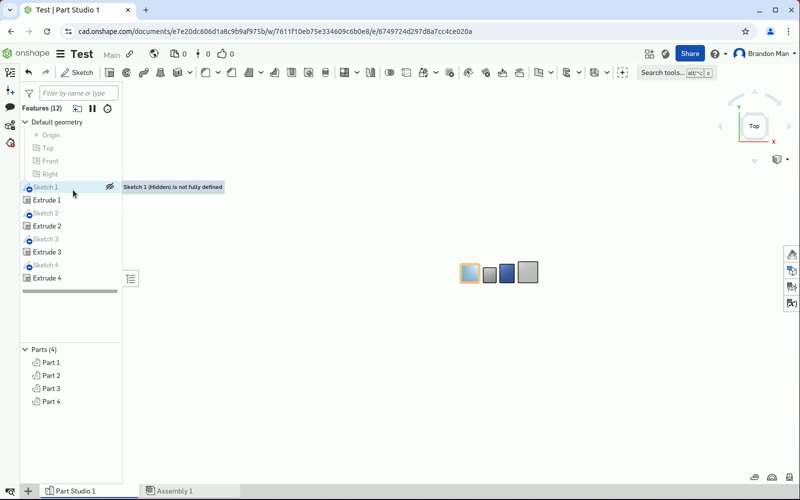
click(73, 189)
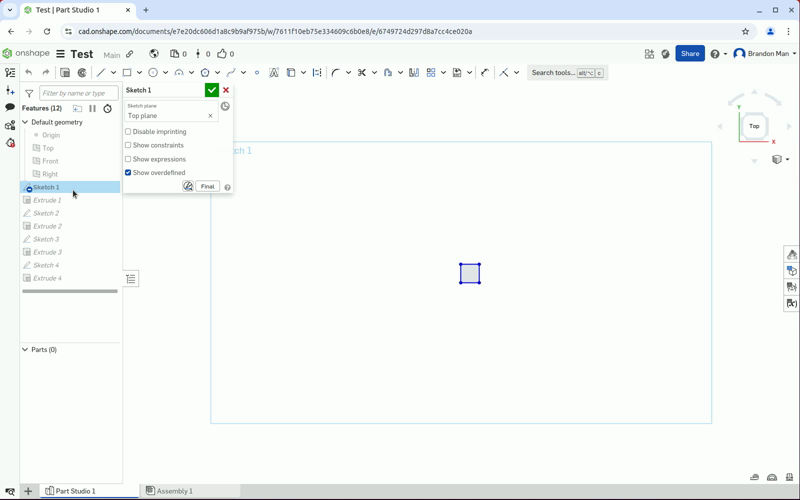
mouse_move(229, 92)
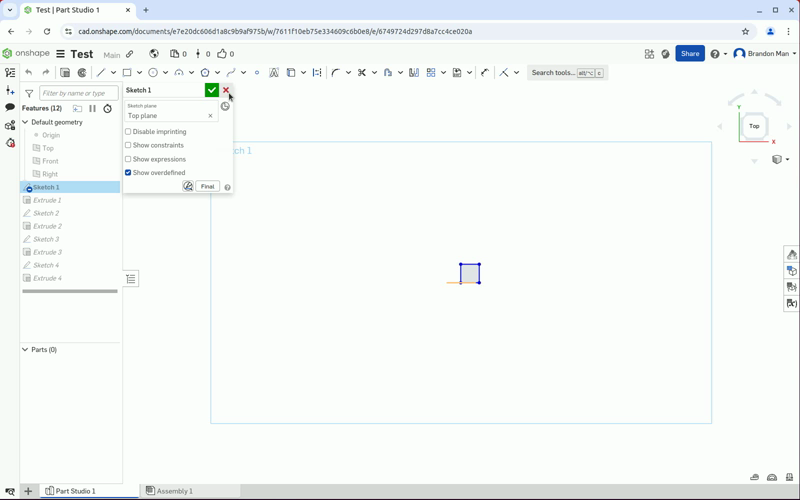
click(229, 92)
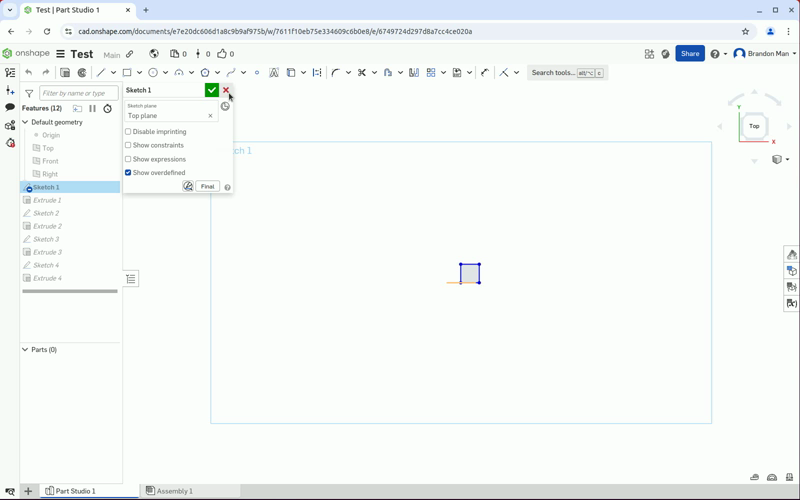
key(shift+s)
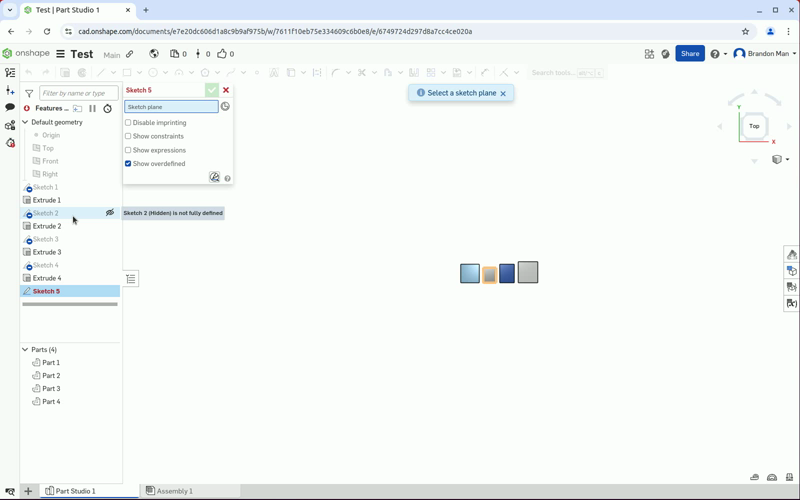
scroll(3)
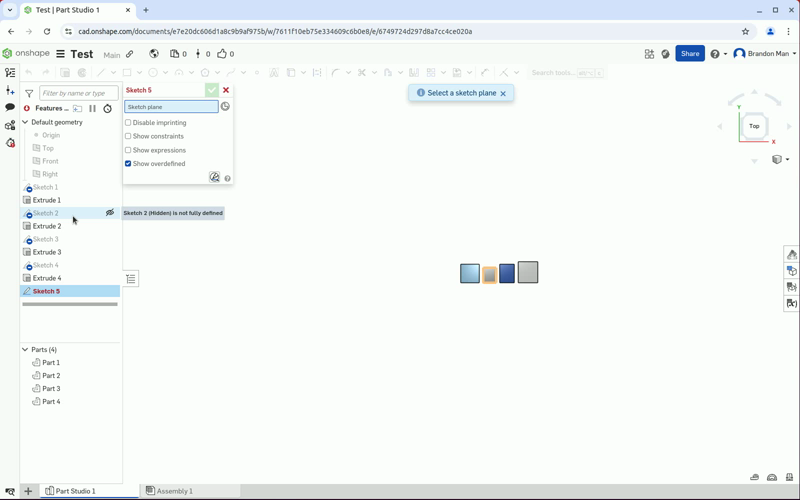
mouse_move(73, 150)
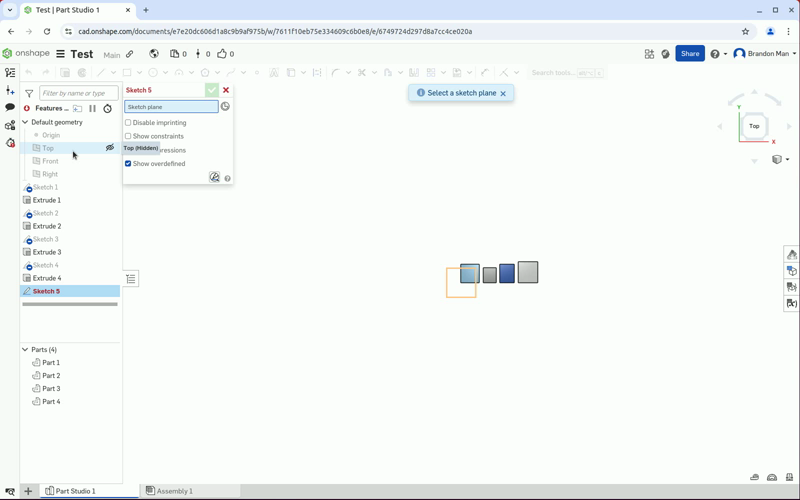
click(73, 150)
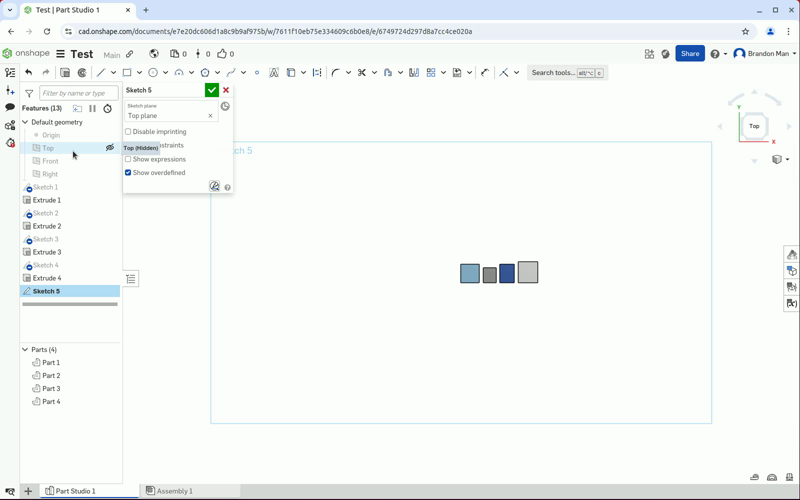
mouse_move(73, 352)
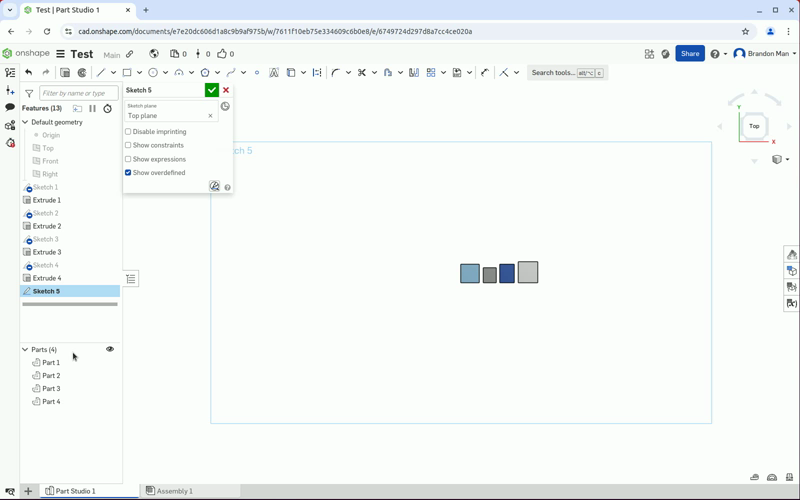
key(y)
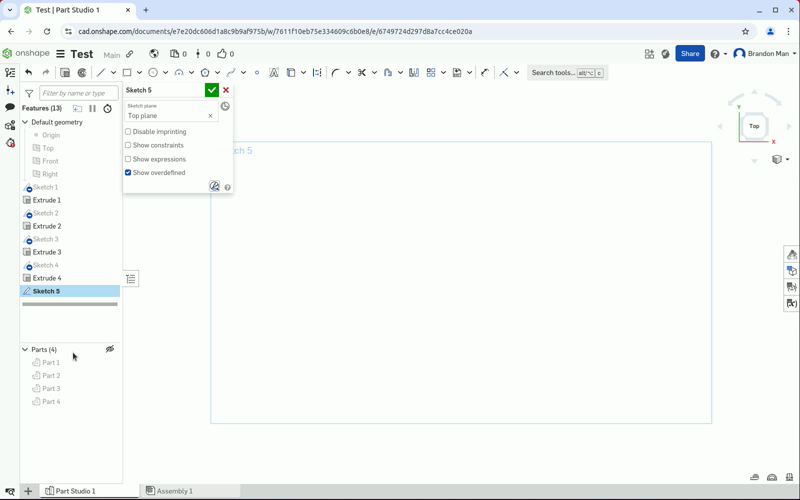
key(l)
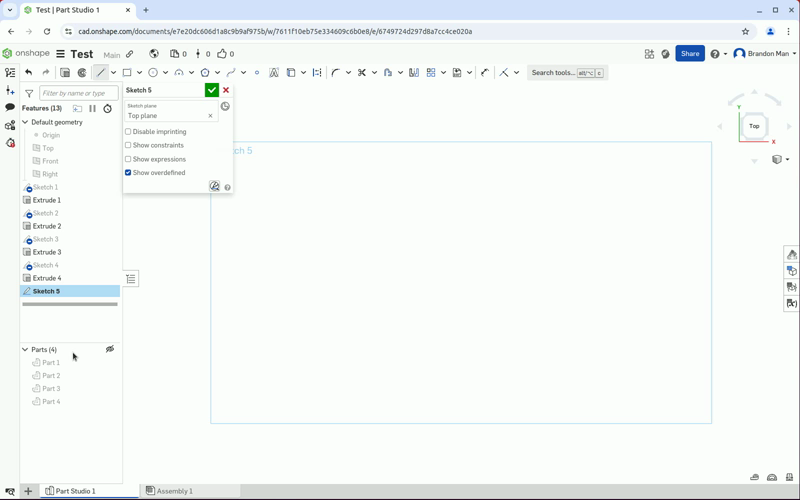
key_down(shift)
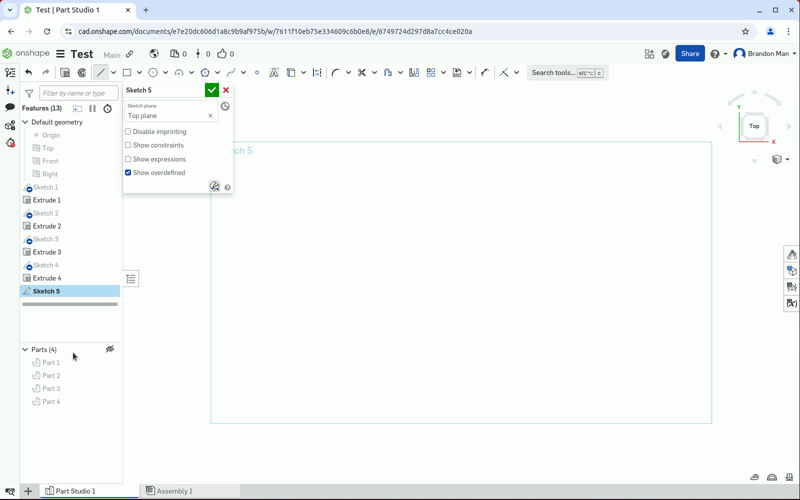
mouse_move(541, 282)
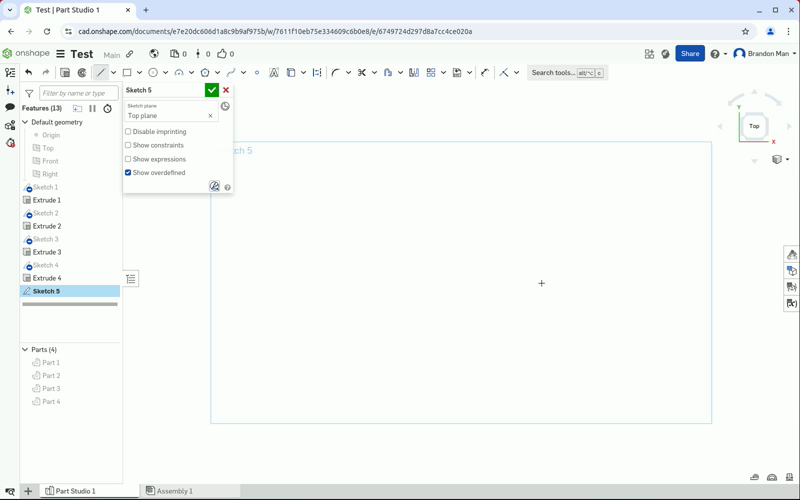
click(541, 282)
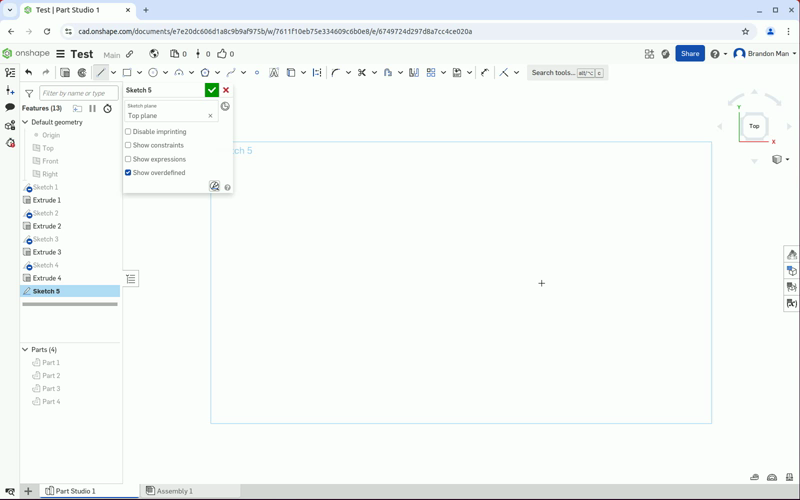
key_up(shift)
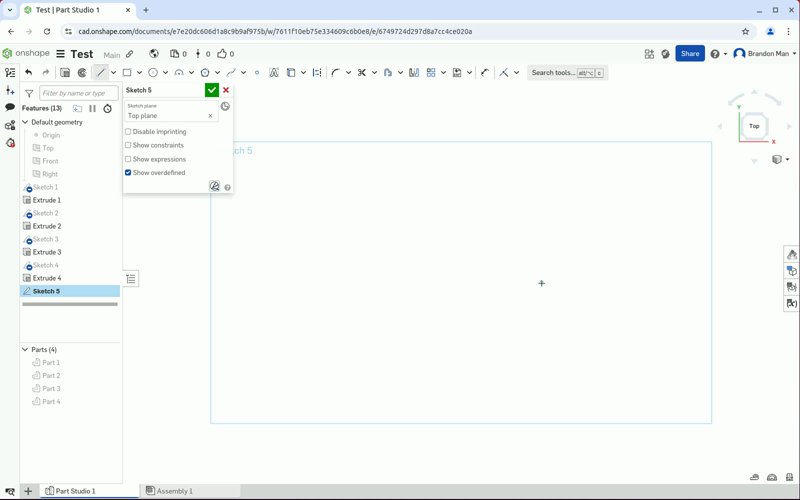
key_down(shift)
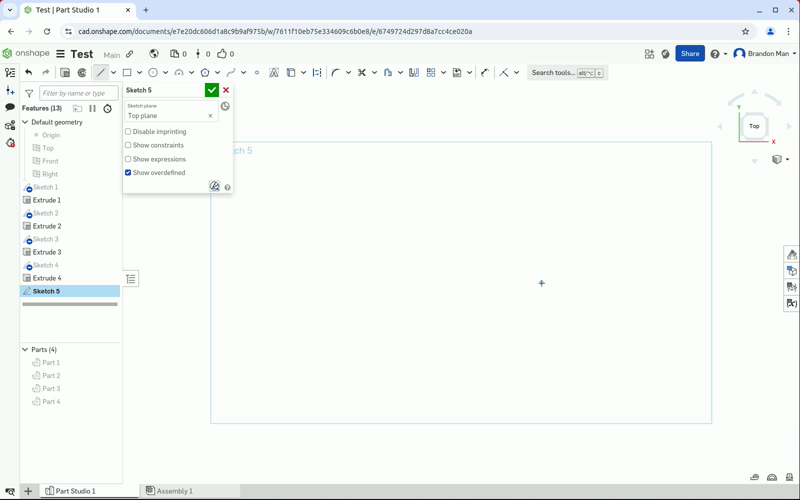
mouse_move(571, 282)
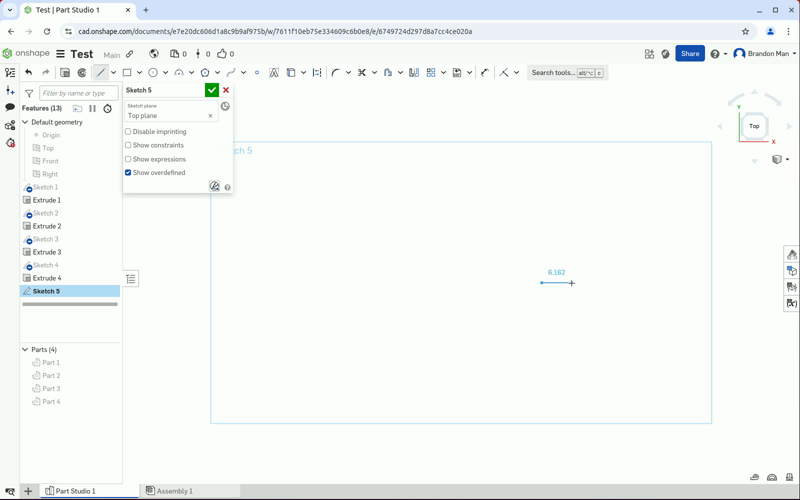
mouse_move(574, 282)
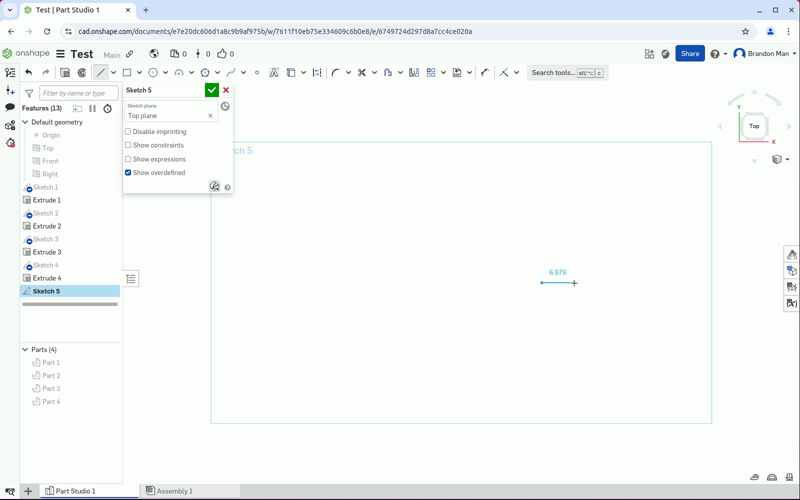
click(574, 282)
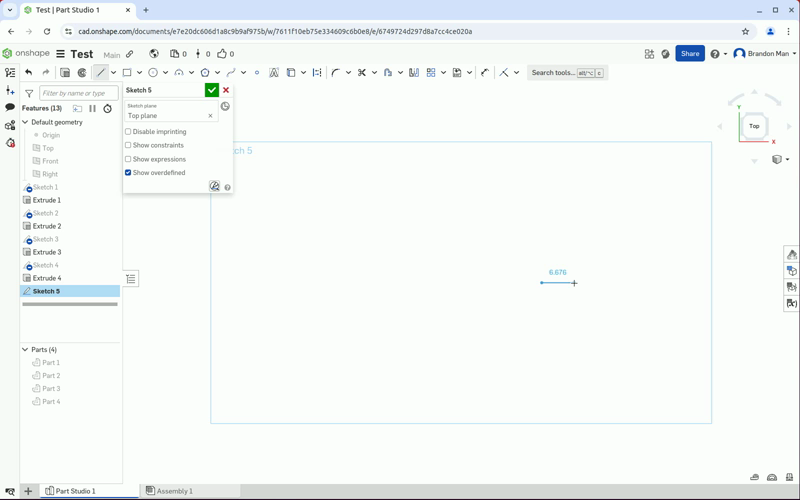
key_up(shift)
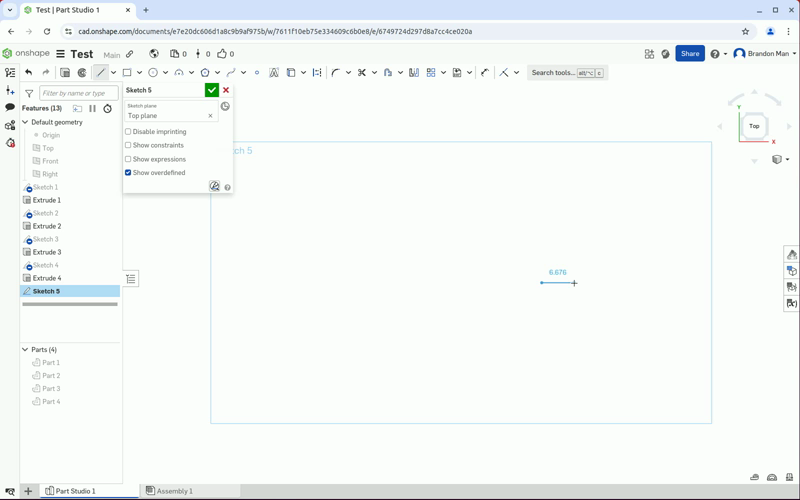
key_down(shift)
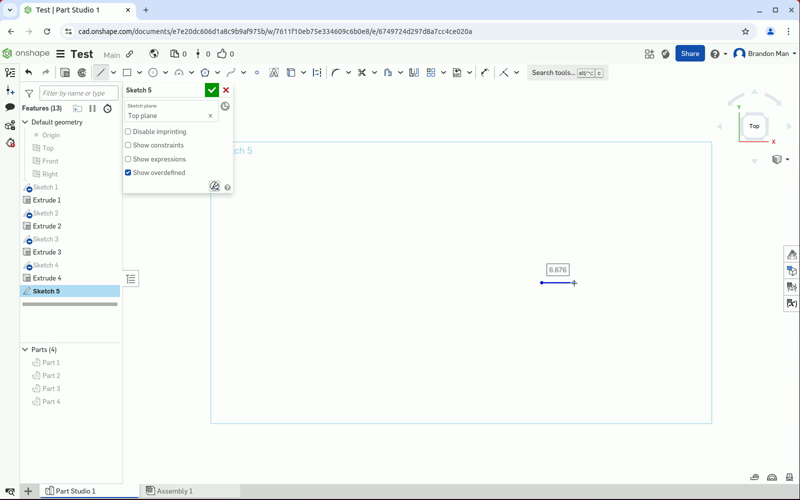
mouse_move(589, 282)
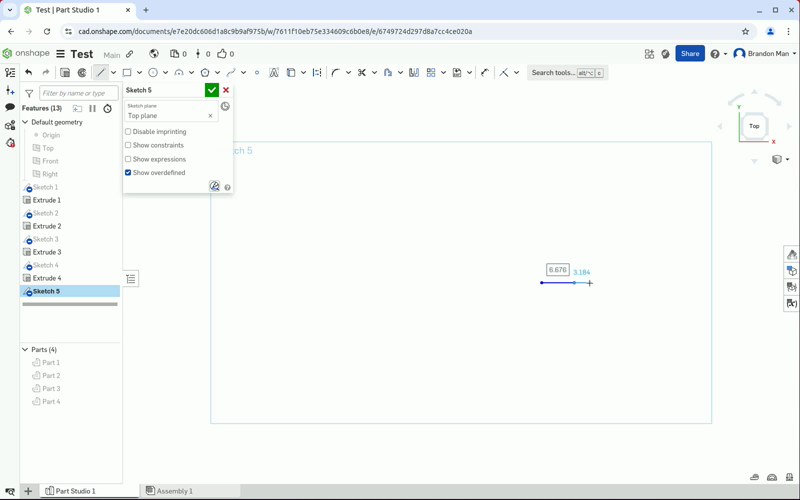
mouse_move(574, 263)
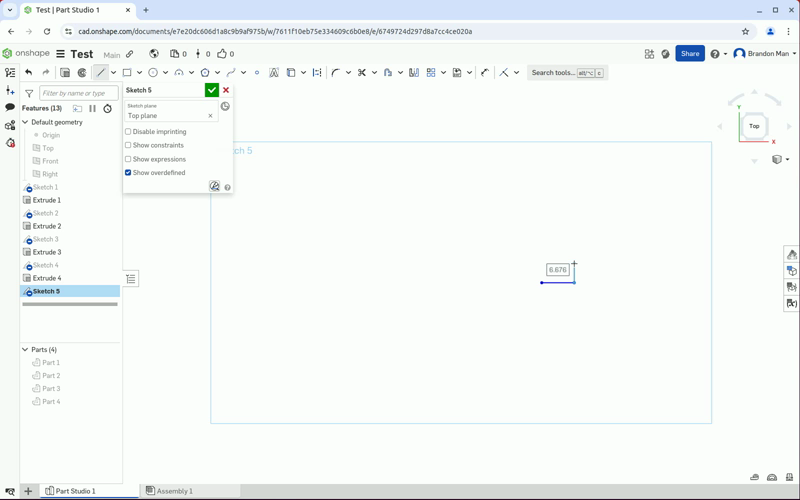
click(574, 263)
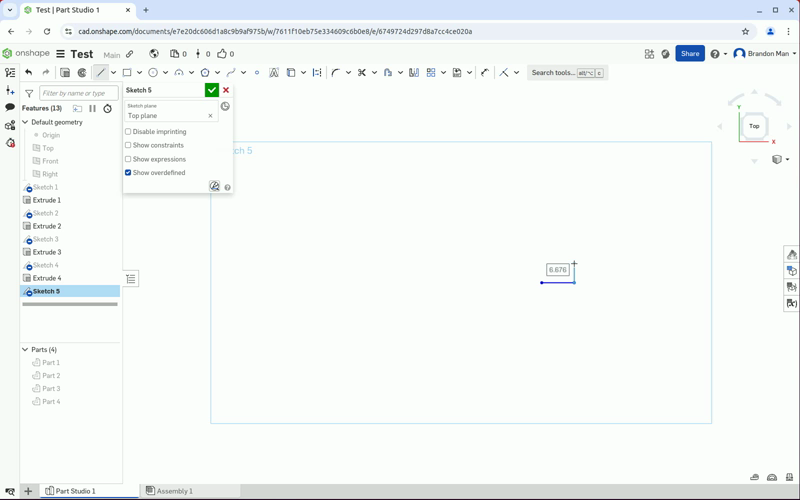
key_up(shift)
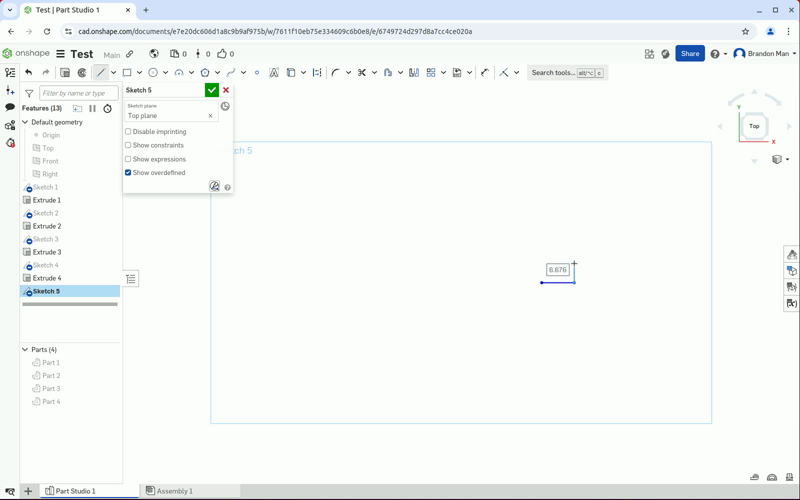
key_down(shift)
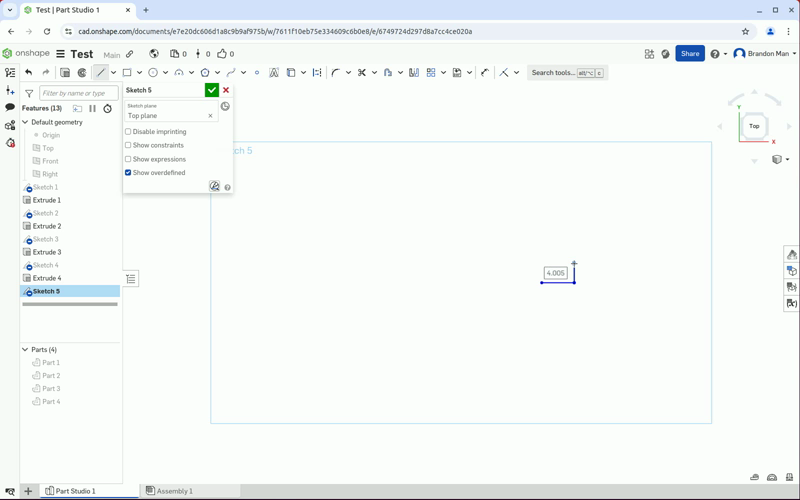
mouse_move(589, 263)
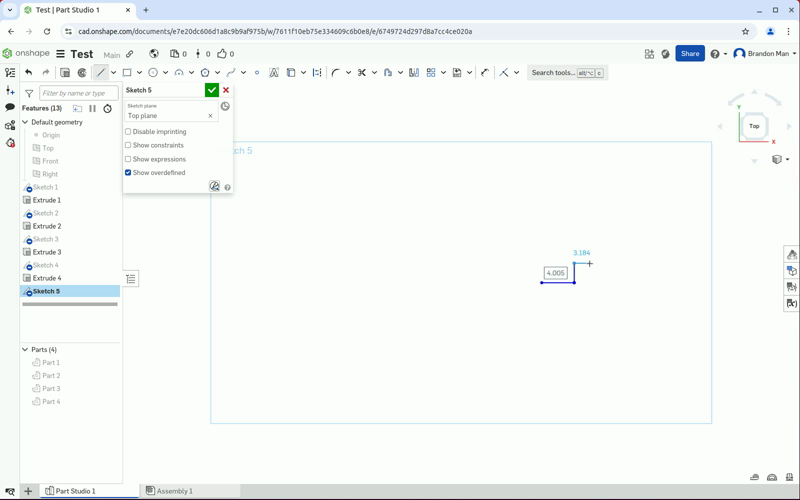
mouse_move(541, 263)
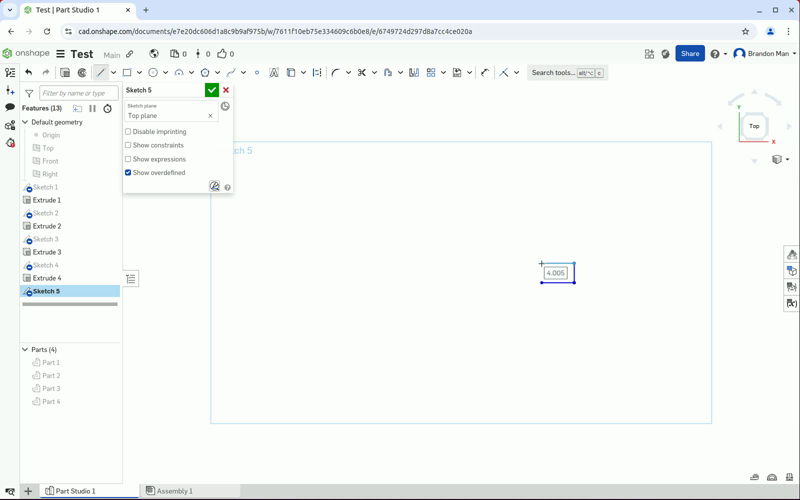
click(541, 263)
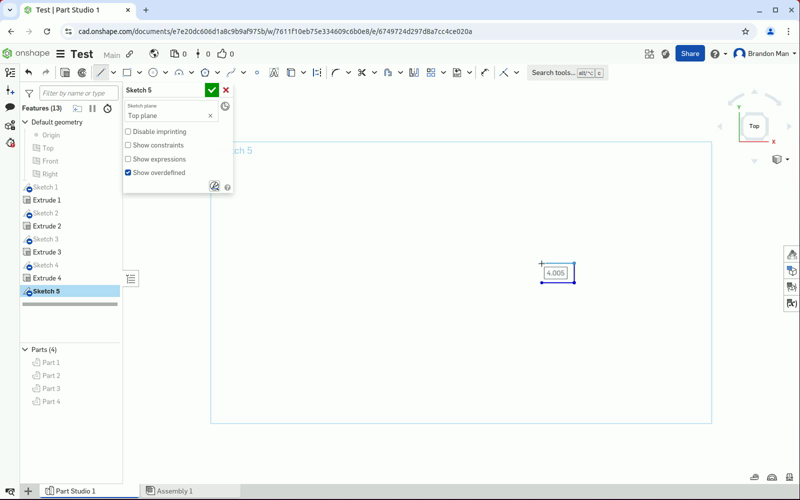
key_up(shift)
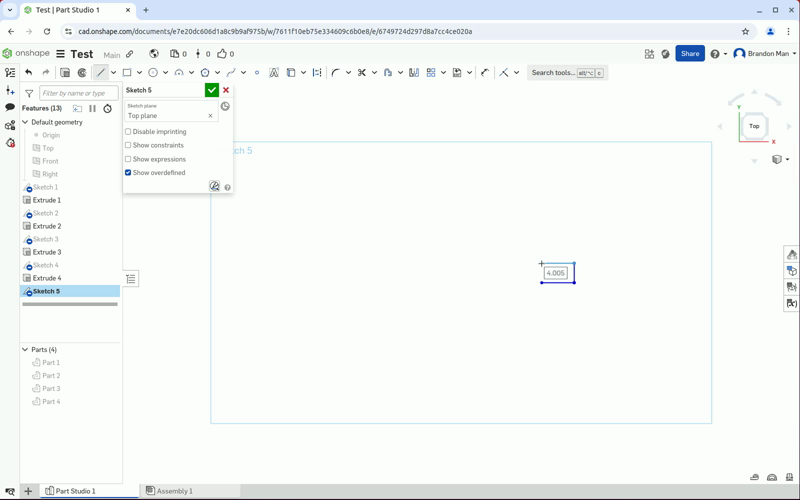
mouse_move(571, 263)
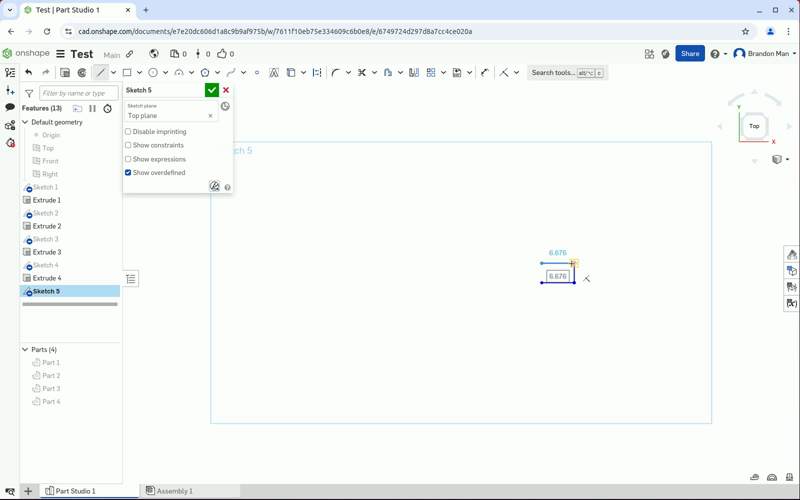
key_down(shift)
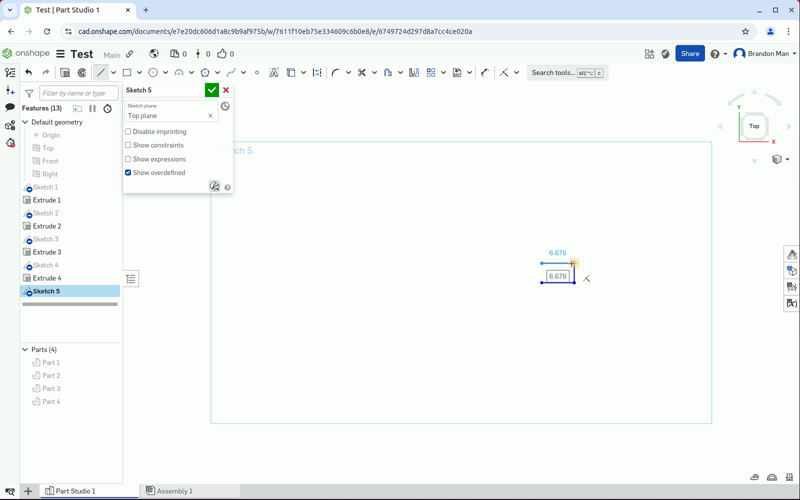
mouse_move(541, 282)
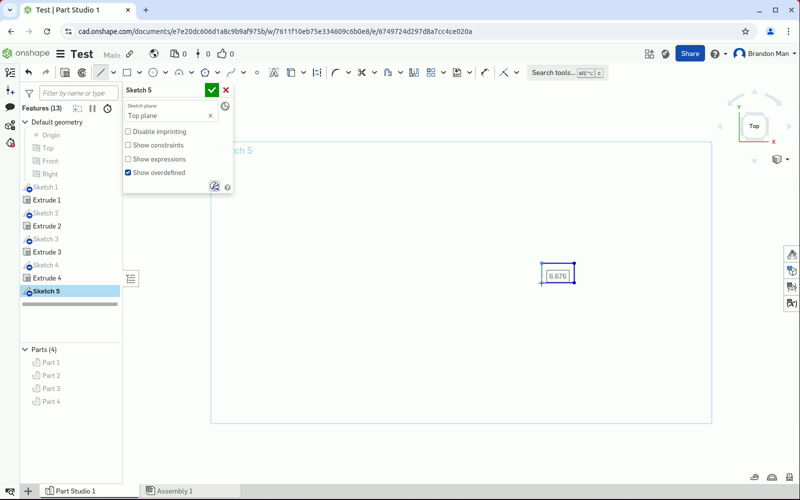
key_up(shift)
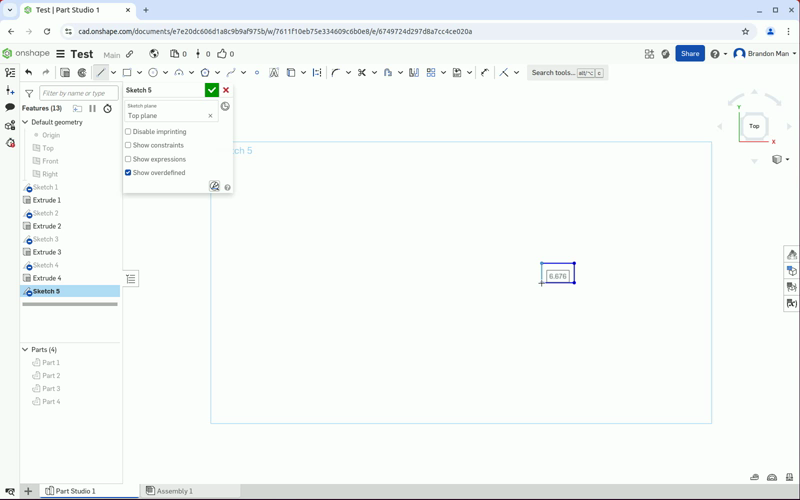
click(541, 282)
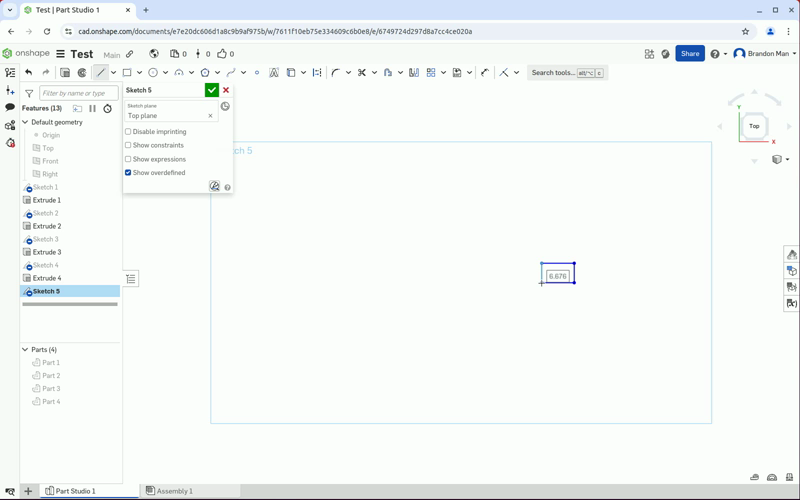
key(esc)
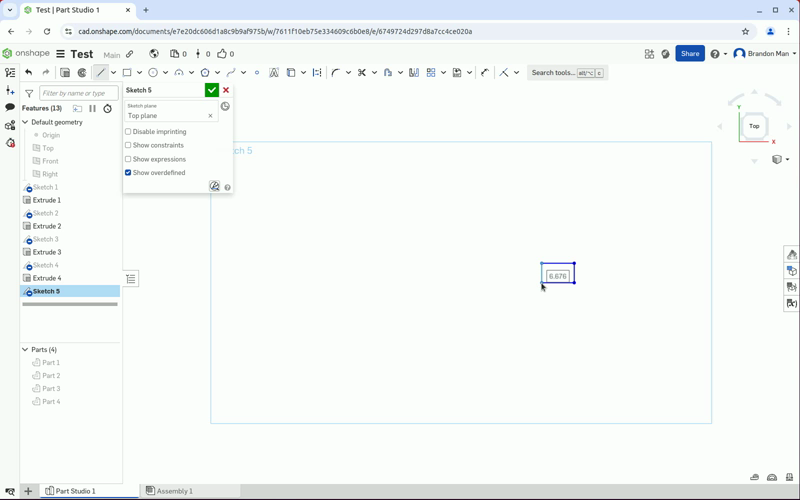
mouse_move(565, 271)
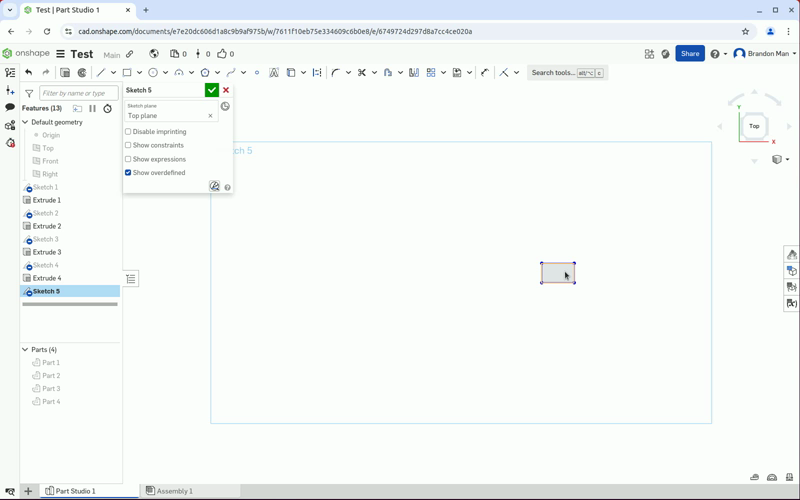
scroll(6)
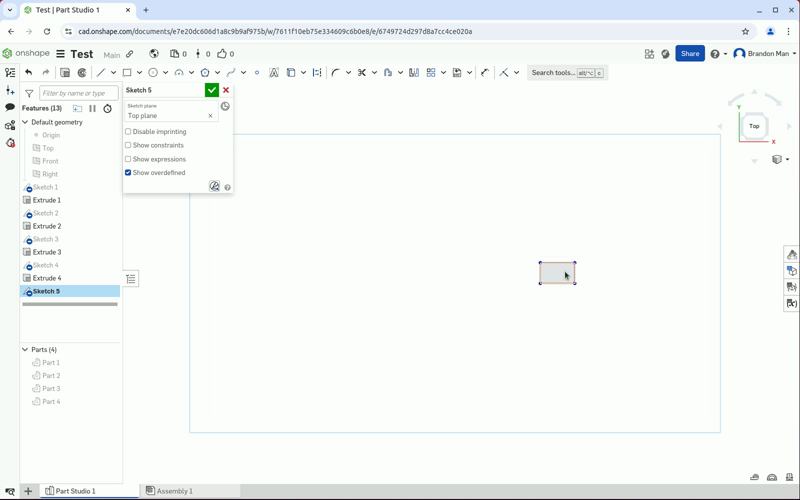
scroll(6)
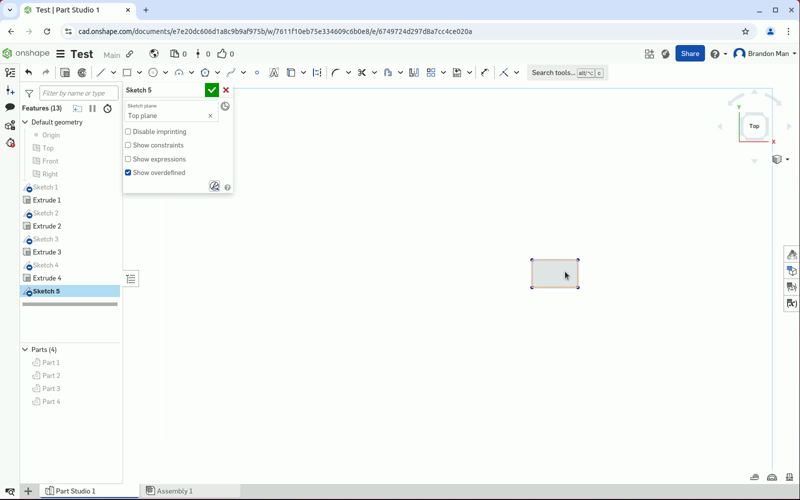
scroll(6)
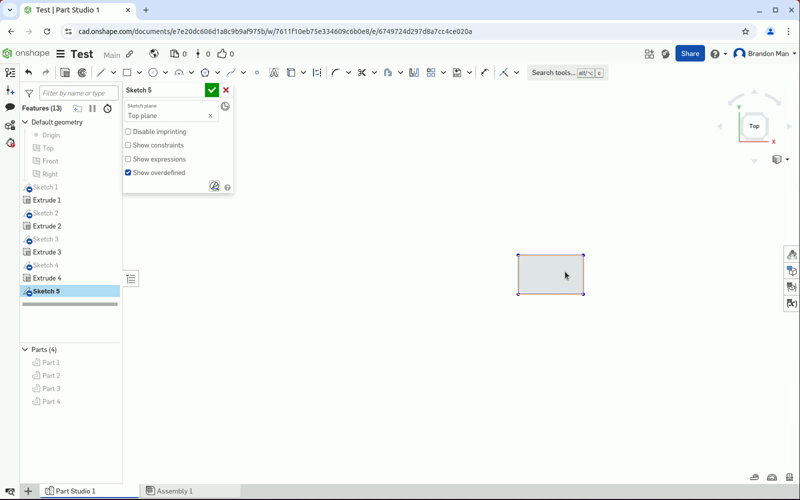
scroll(6)
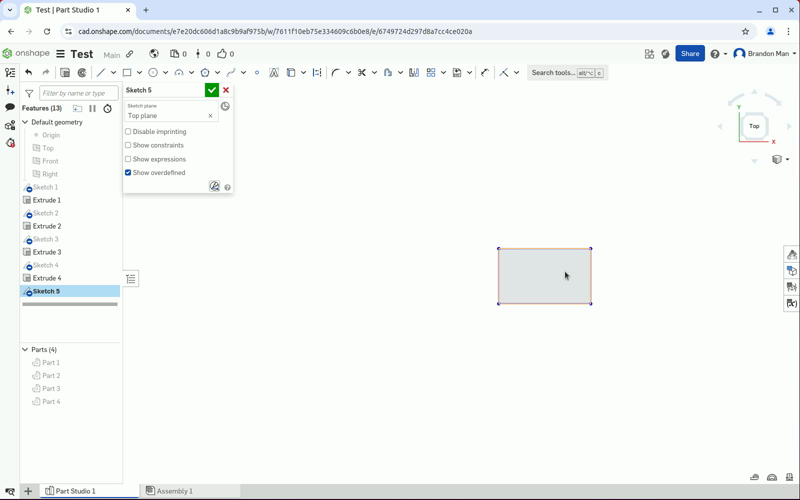
scroll(6)
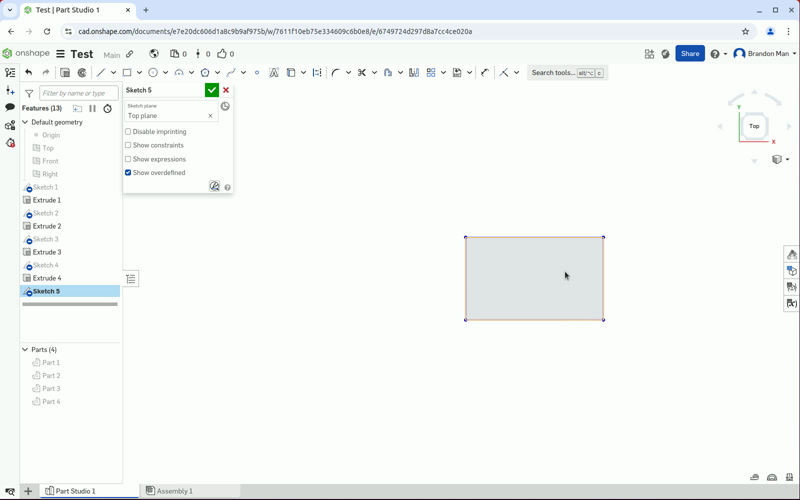
scroll(6)
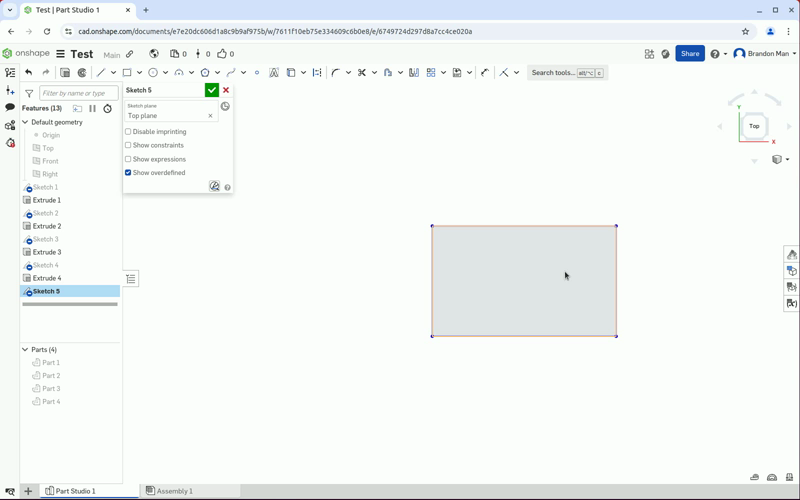
scroll(6)
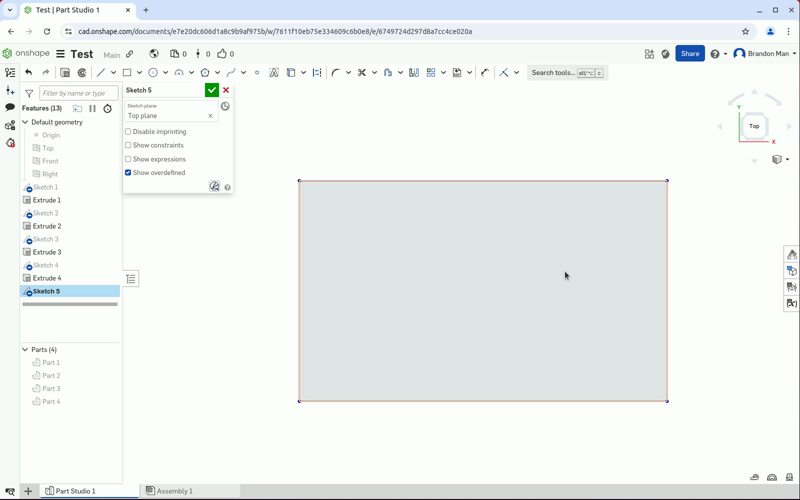
click(565, 271)
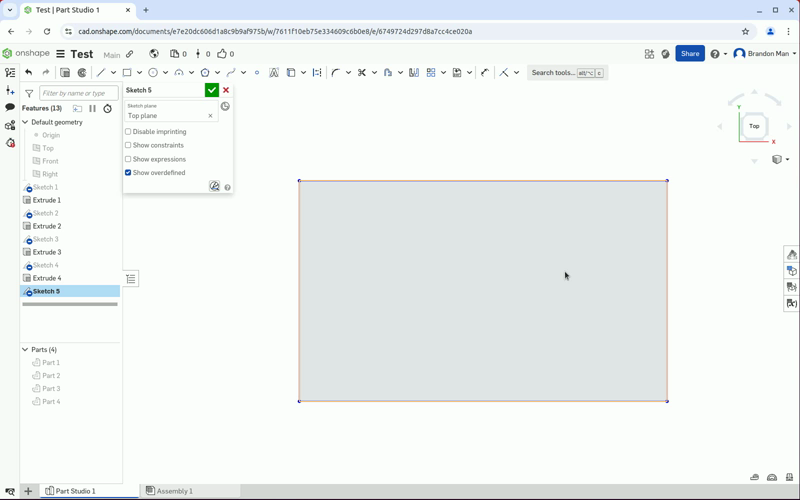
scroll(-6)
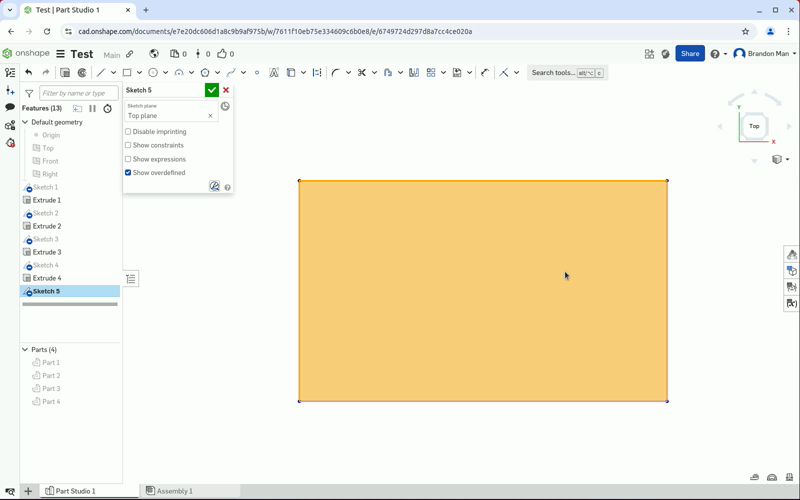
scroll(-6)
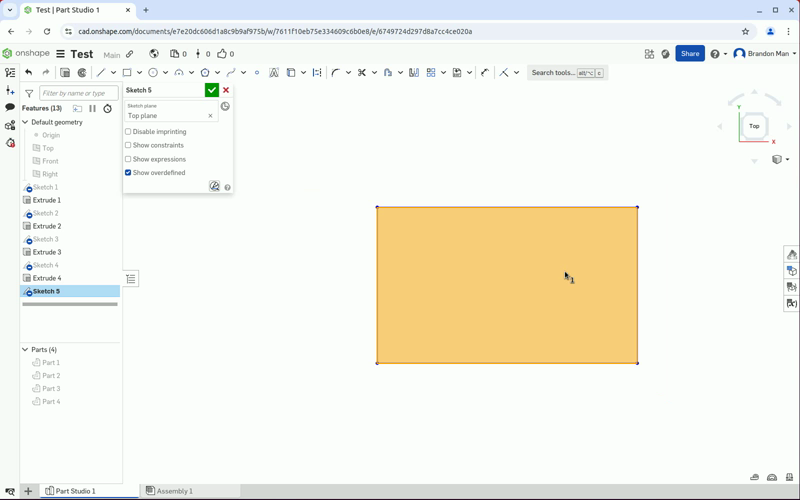
scroll(-6)
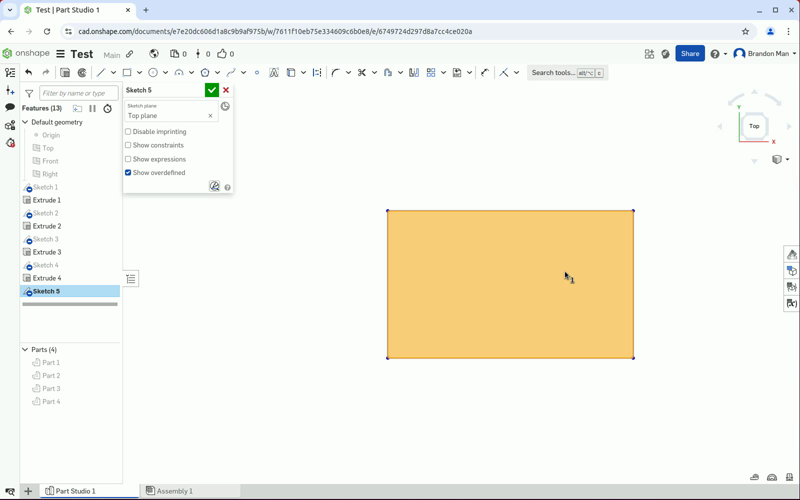
scroll(-6)
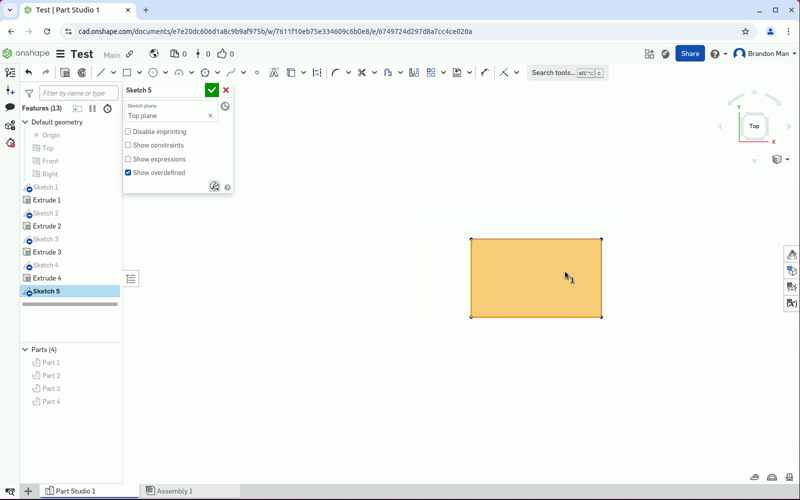
scroll(-6)
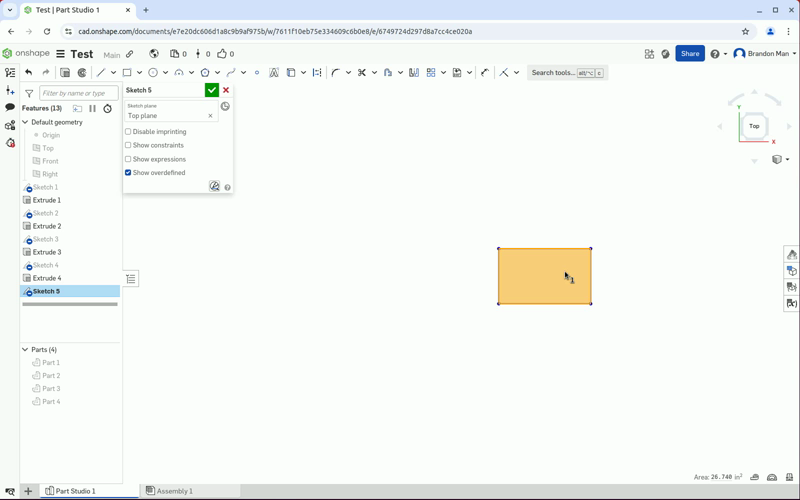
scroll(-6)
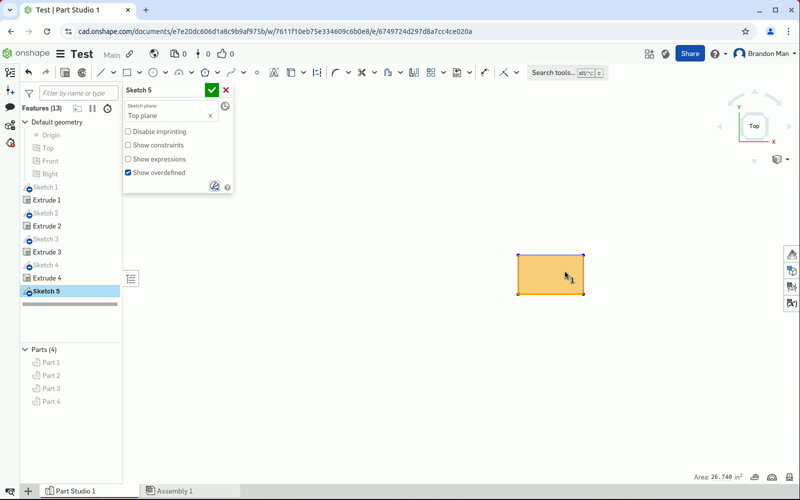
scroll(-6)
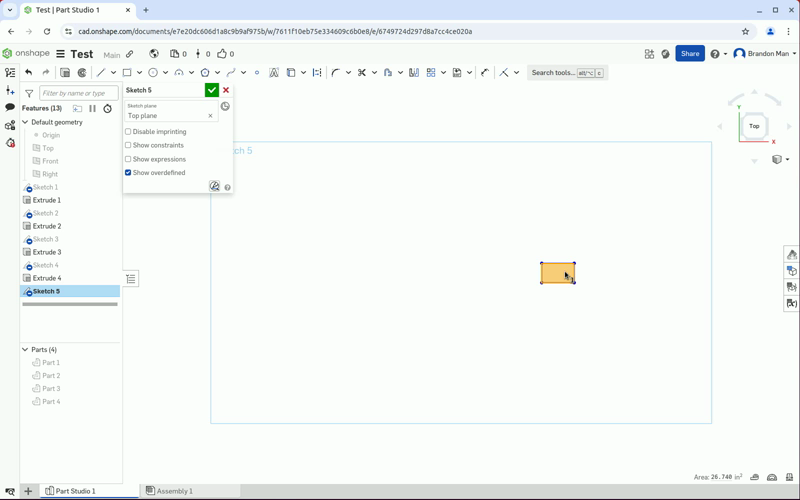
mouse_move(73, 352)
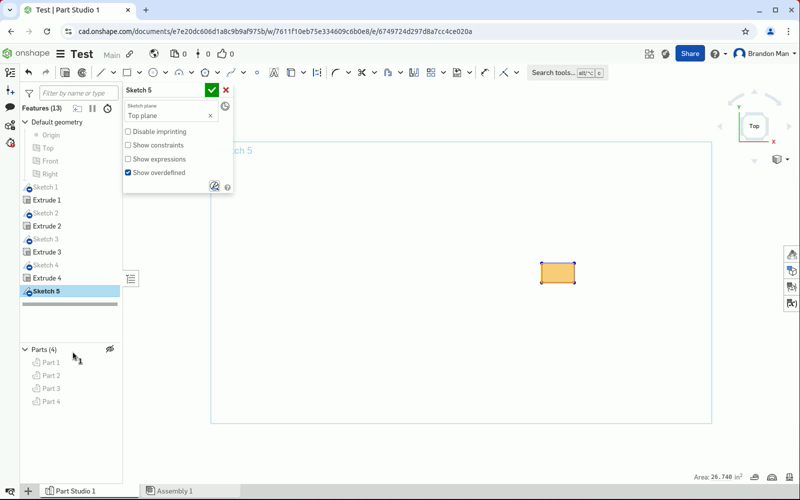
key(shift+y)
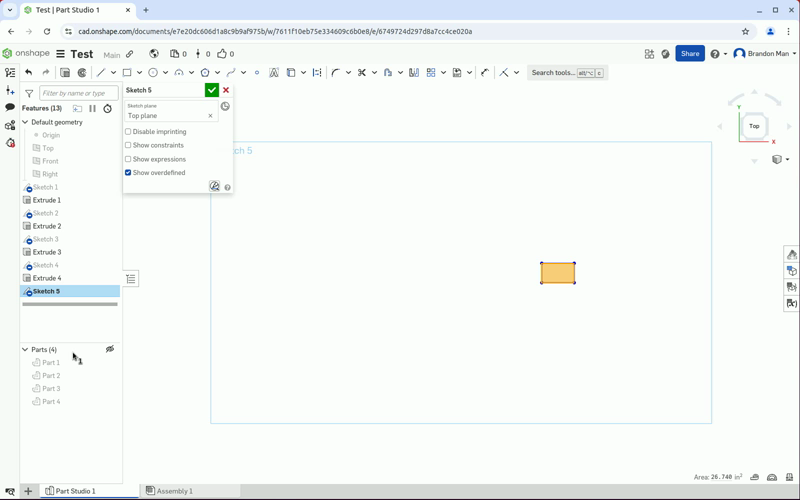
key(shift+e)
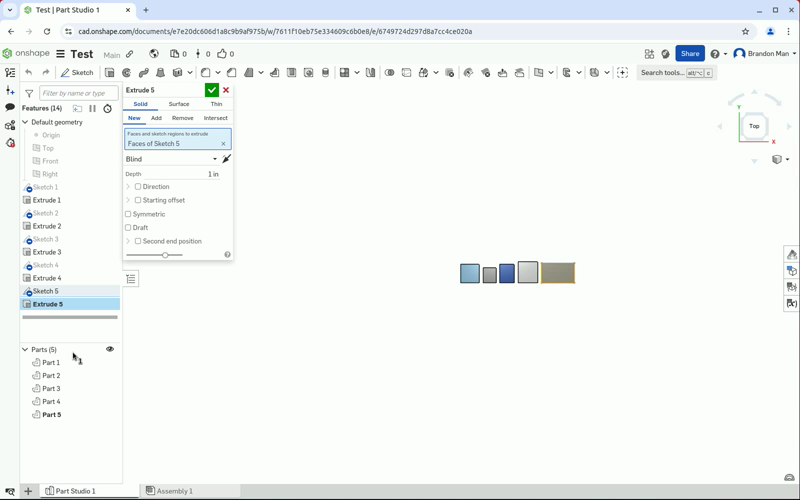
mouse_move(143, 106)
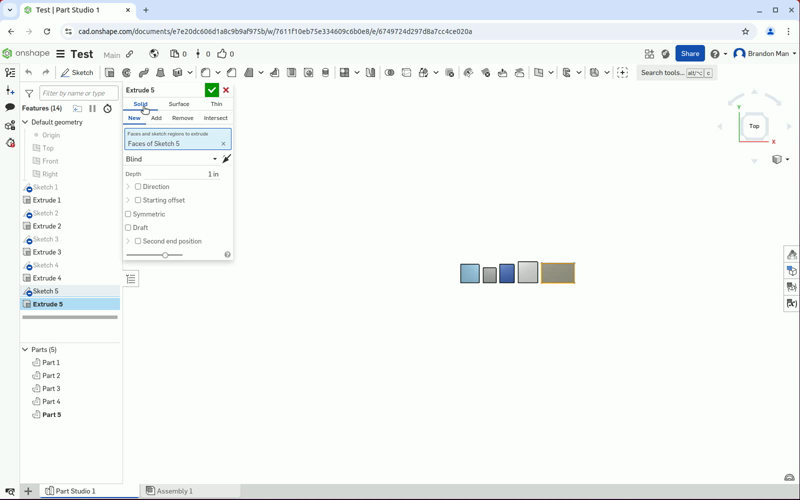
click(143, 106)
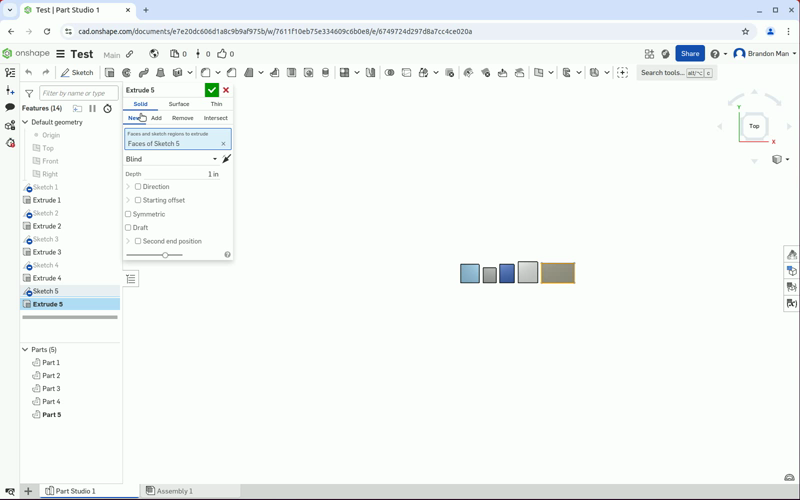
mouse_move(137, 120)
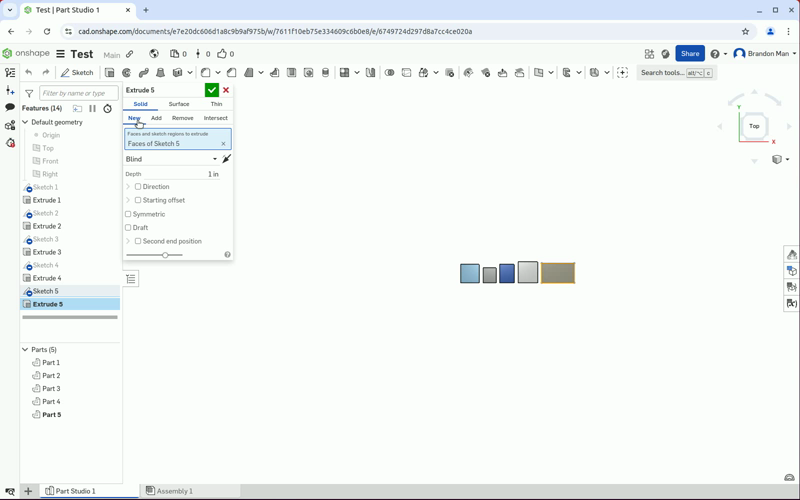
click(137, 120)
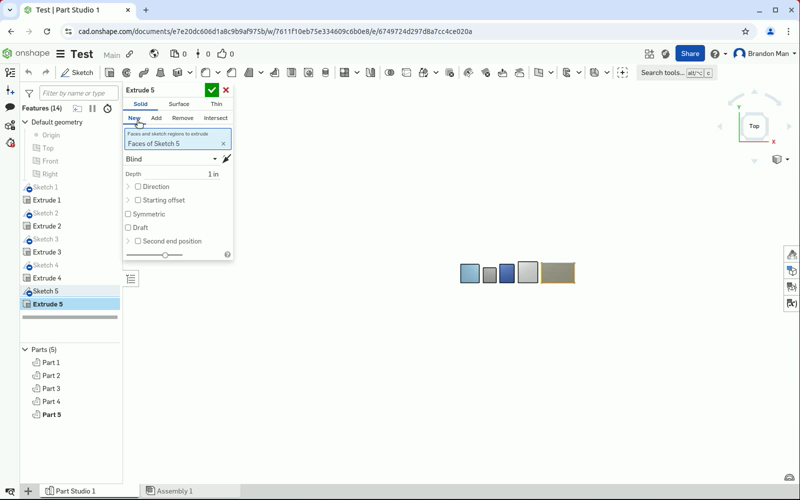
key(tab, 4)
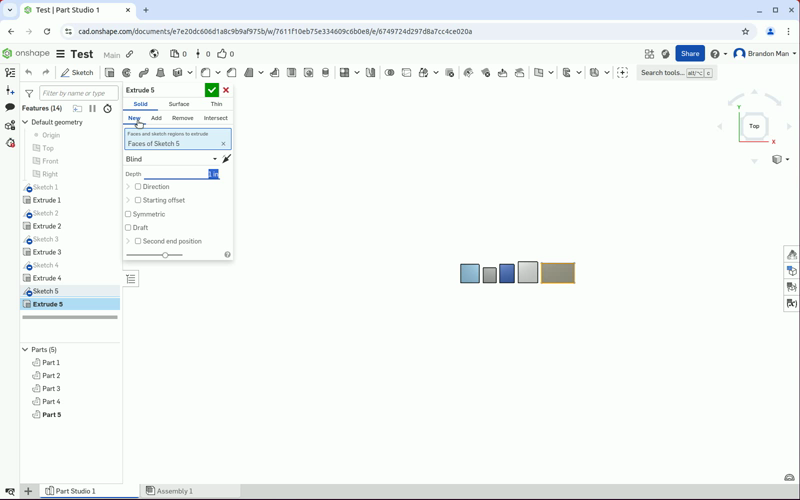
text(6.018)
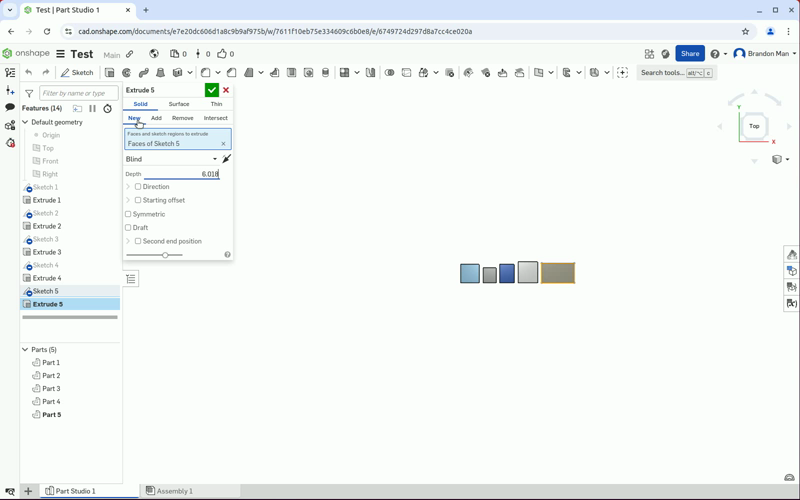
key(enter)
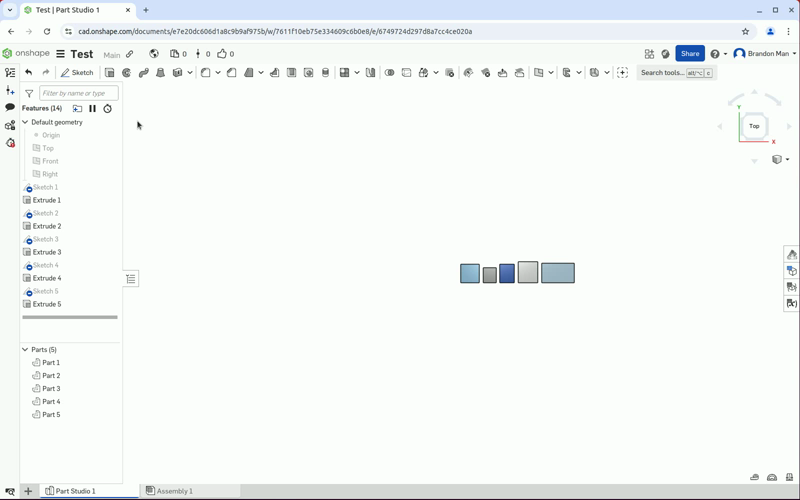
key(shift+h)
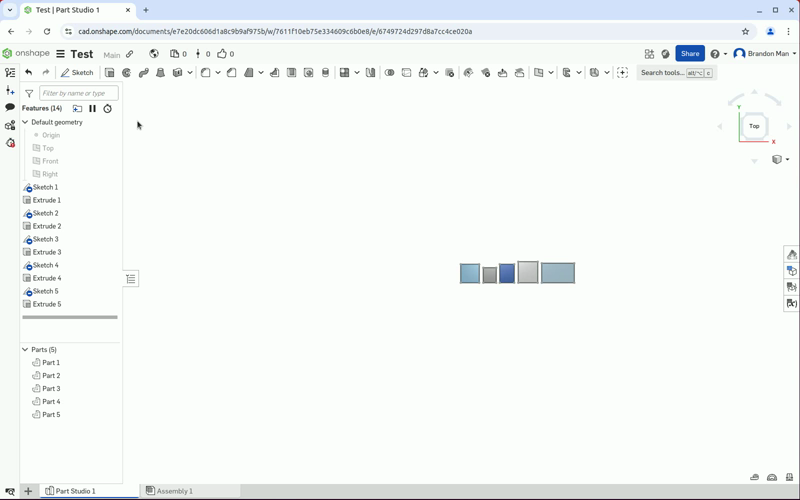
key(shift+h)
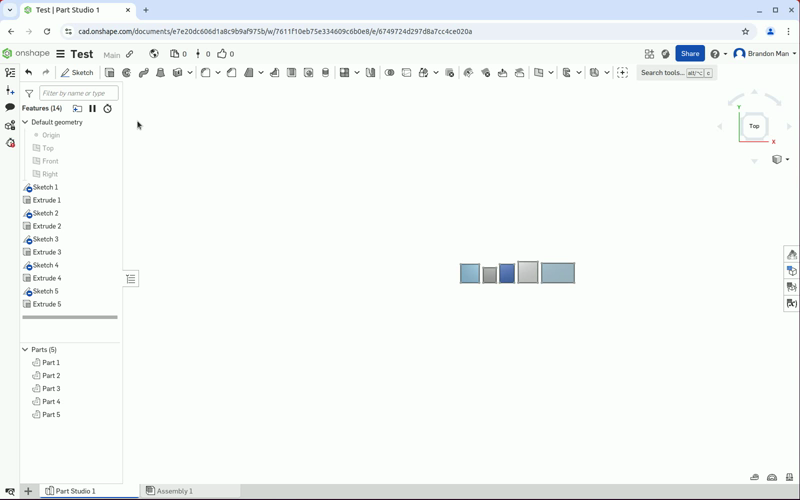
key(shift+7)
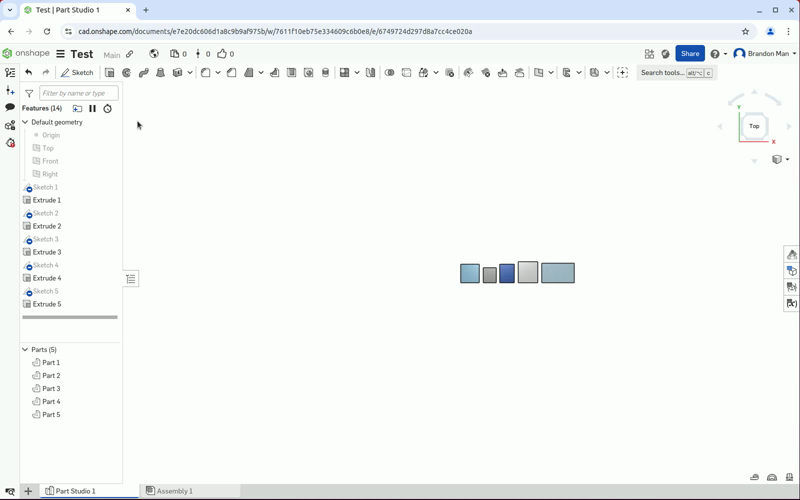
key(up, 3)
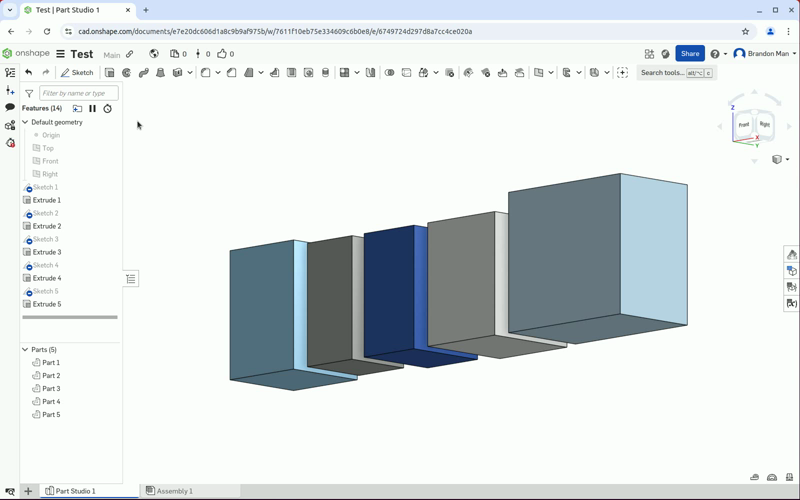
key(left, 3)
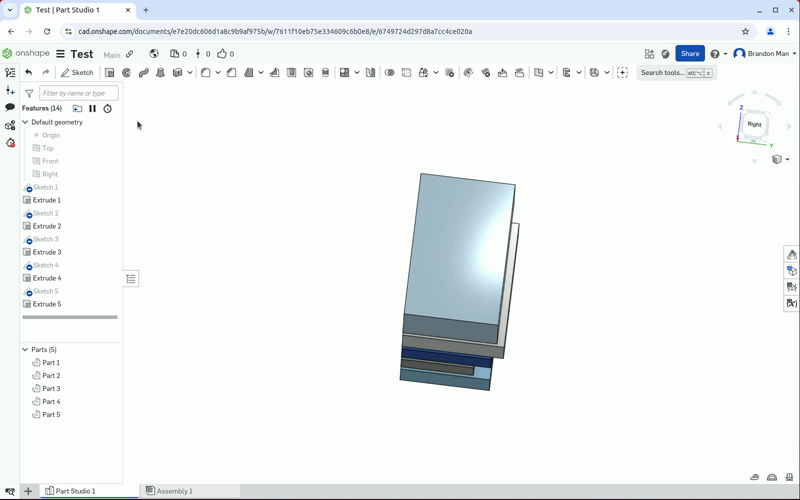
key(right, 3)
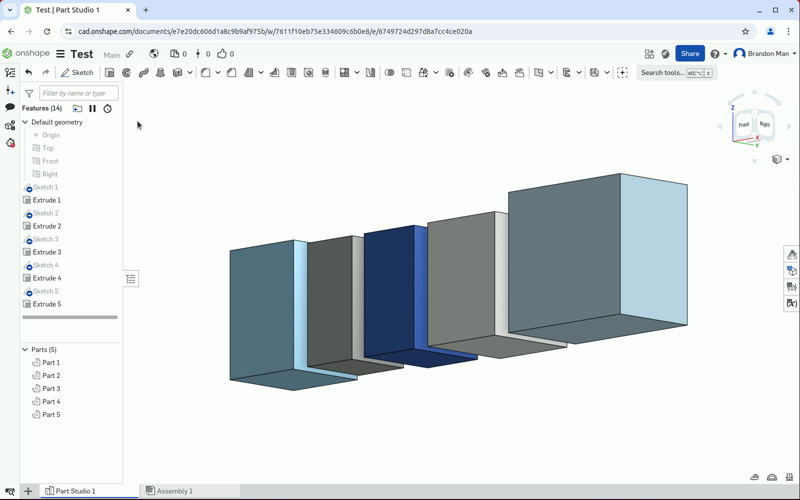
key(down, 3)
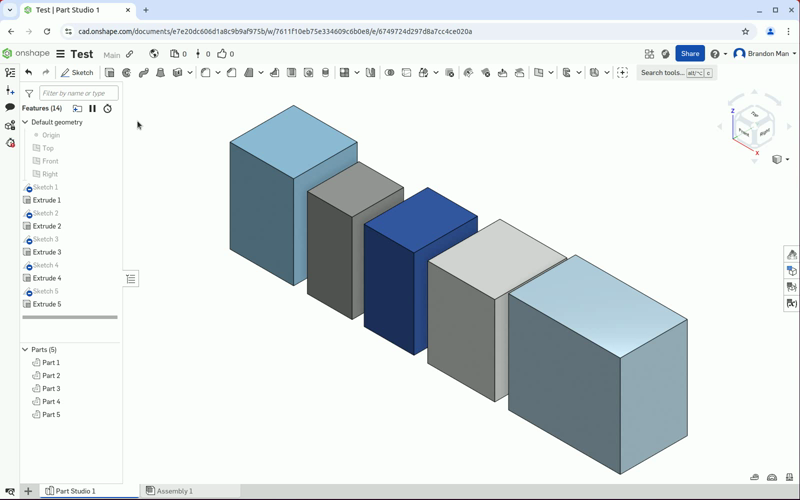
mouse_move(73, 189)
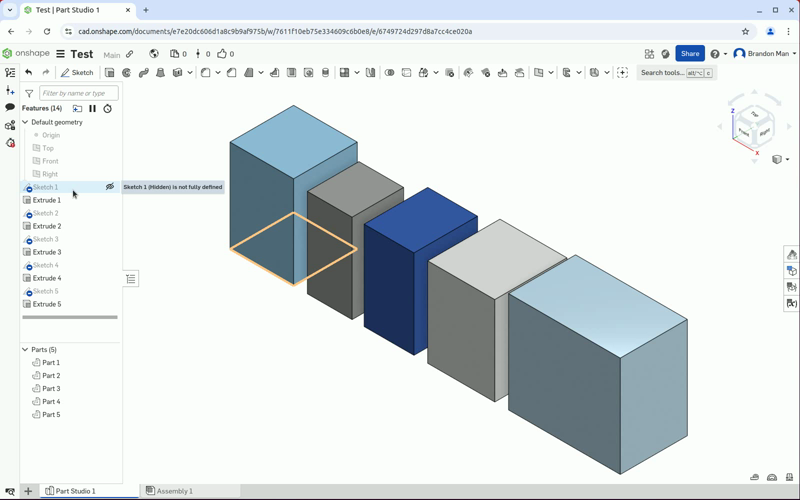
click(73, 189)